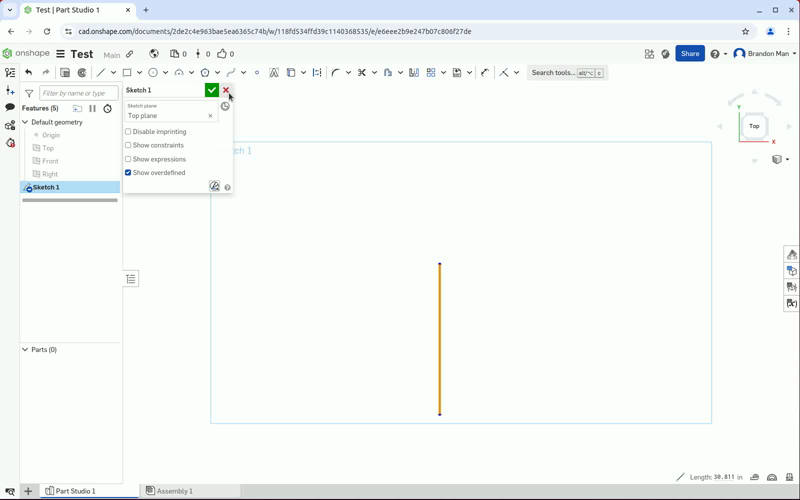
key(shift+h)
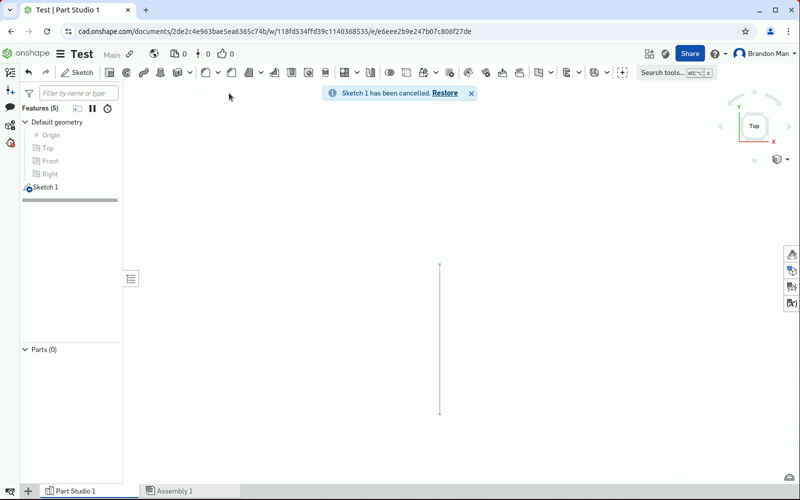
key(shift+s)
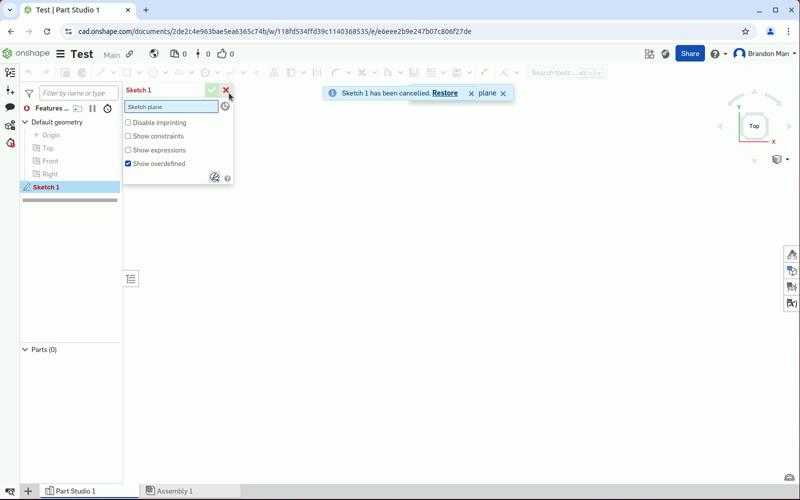
mouse_move(73, 150)
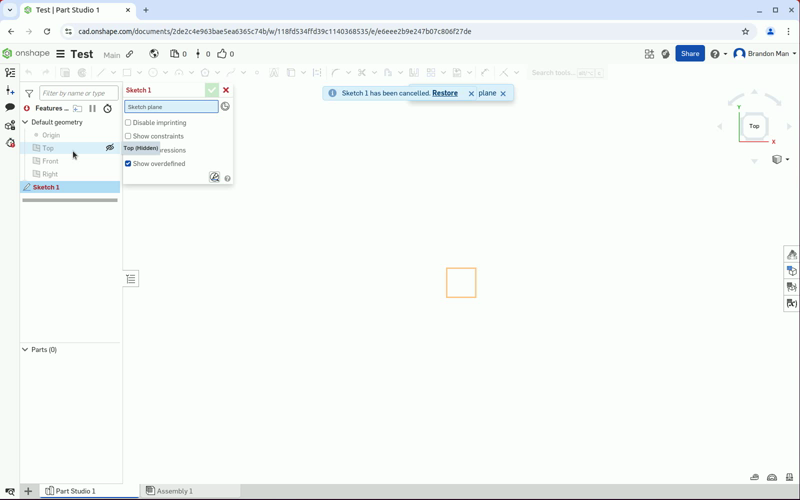
click(73, 150)
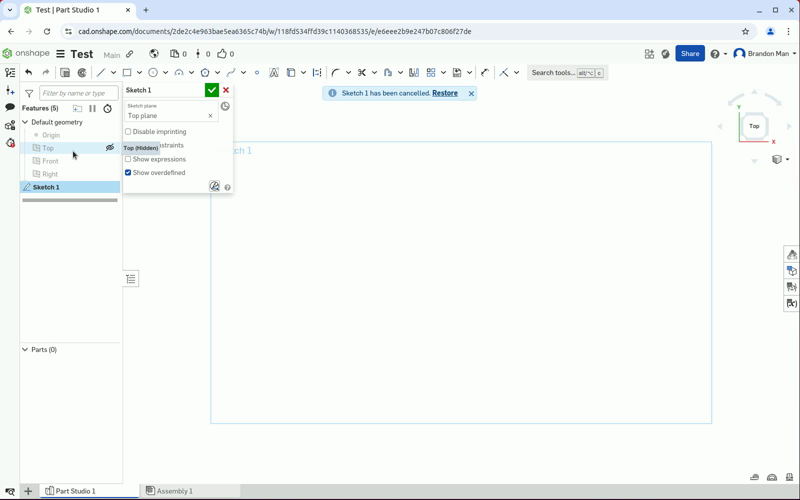
mouse_move(73, 352)
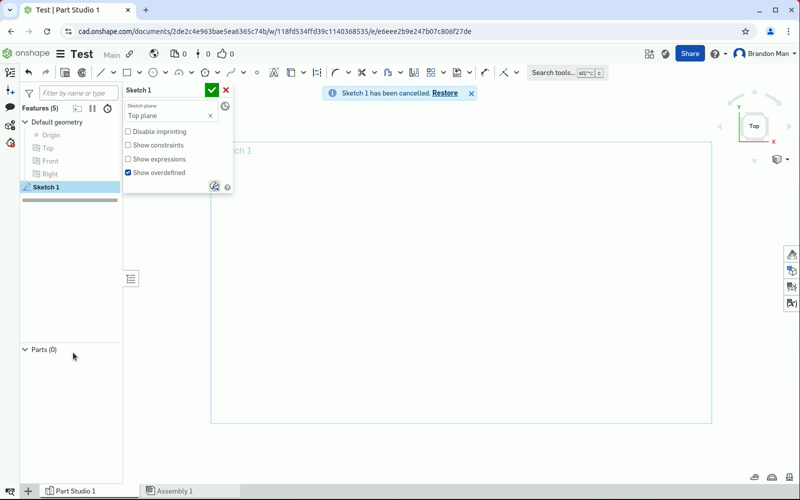
key(y)
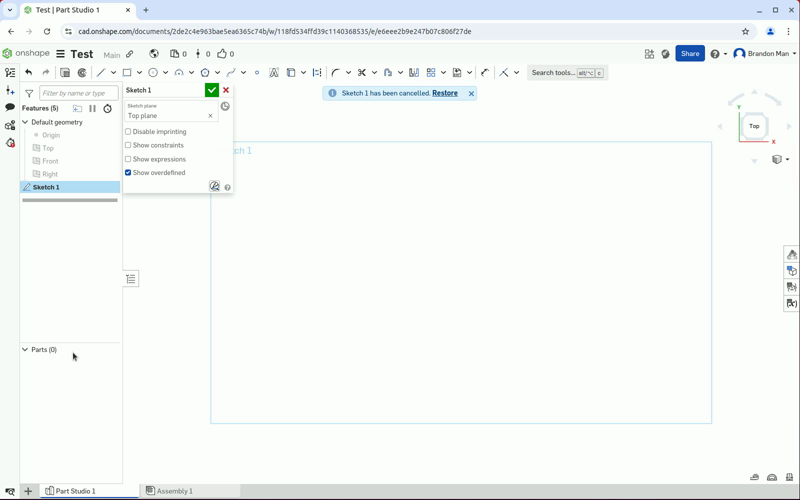
key(l)
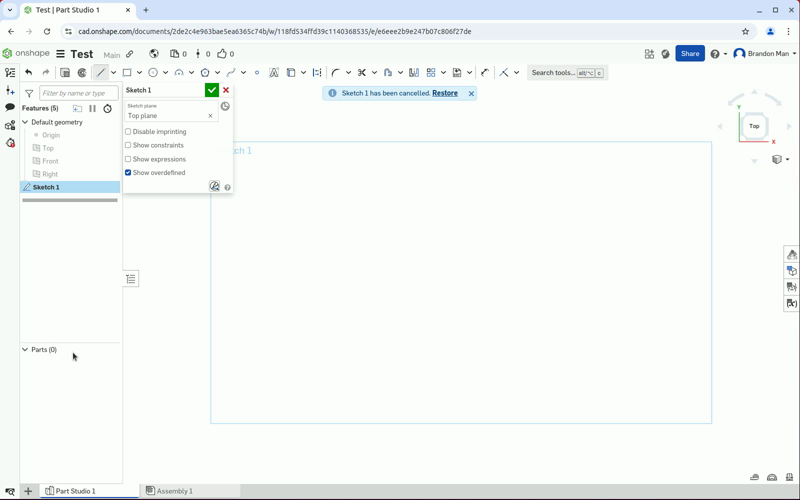
key_down(shift)
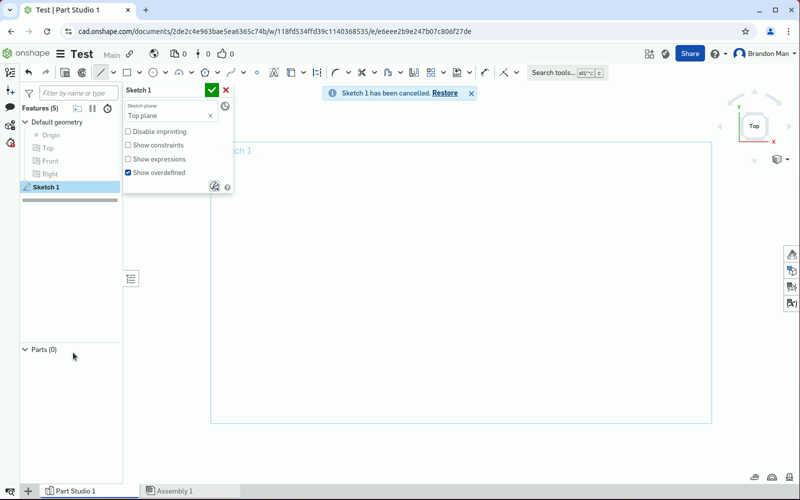
mouse_move(369, 303)
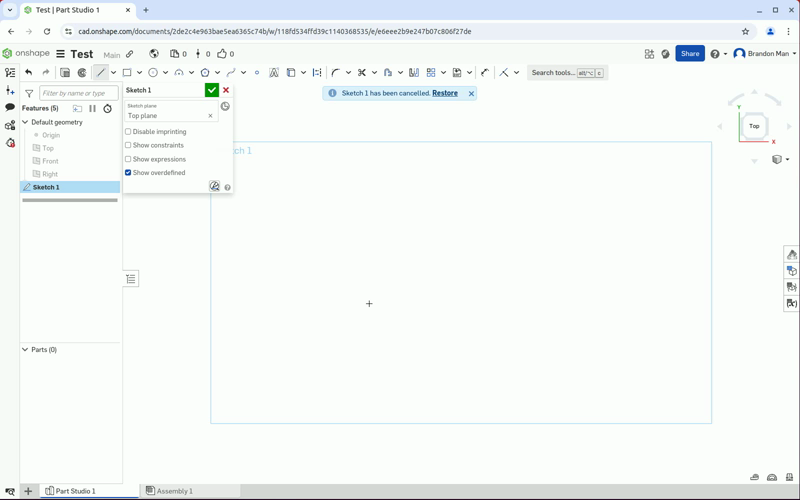
click(369, 303)
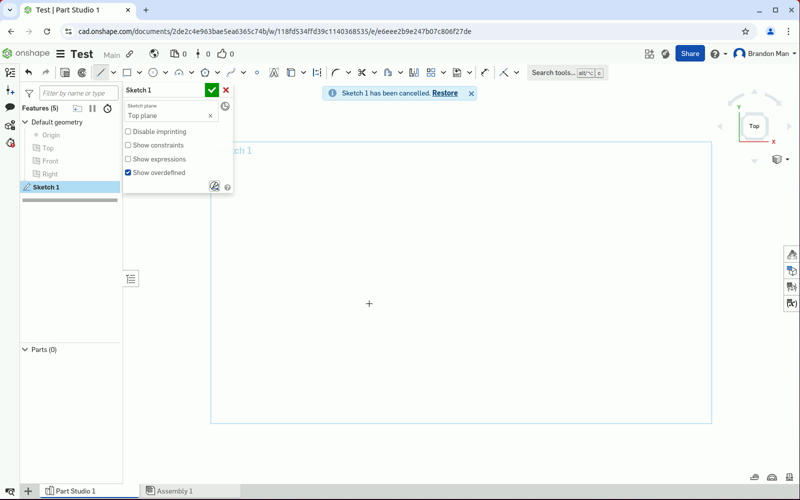
key_up(shift)
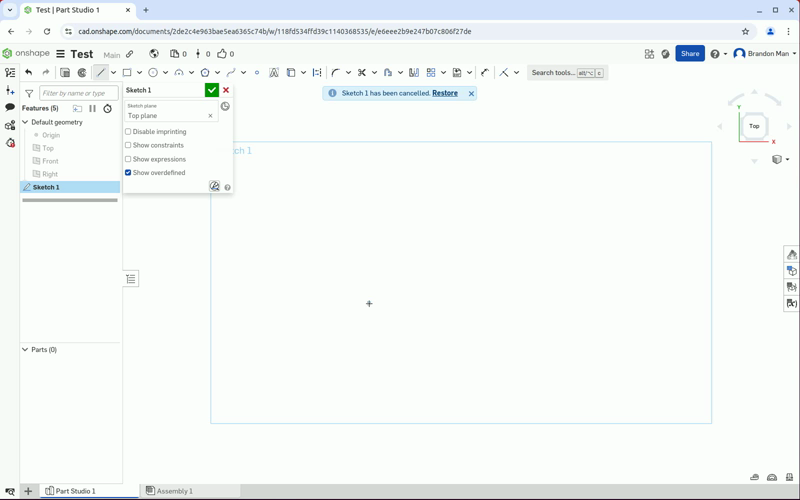
key_down(shift)
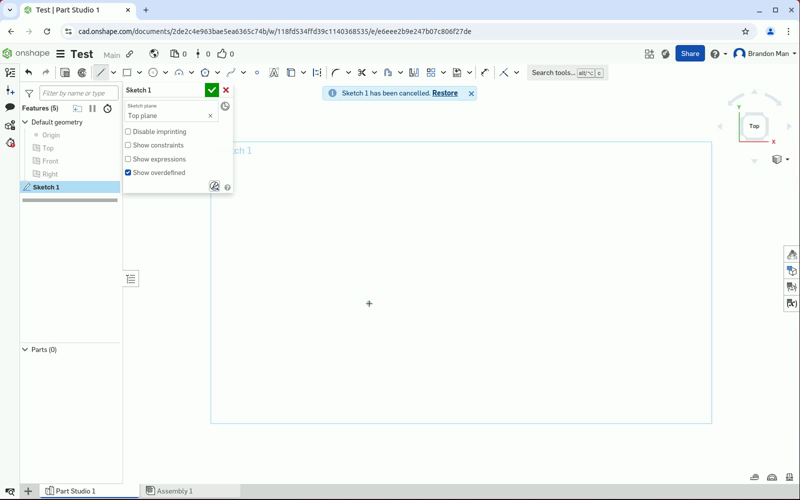
mouse_move(572, 303)
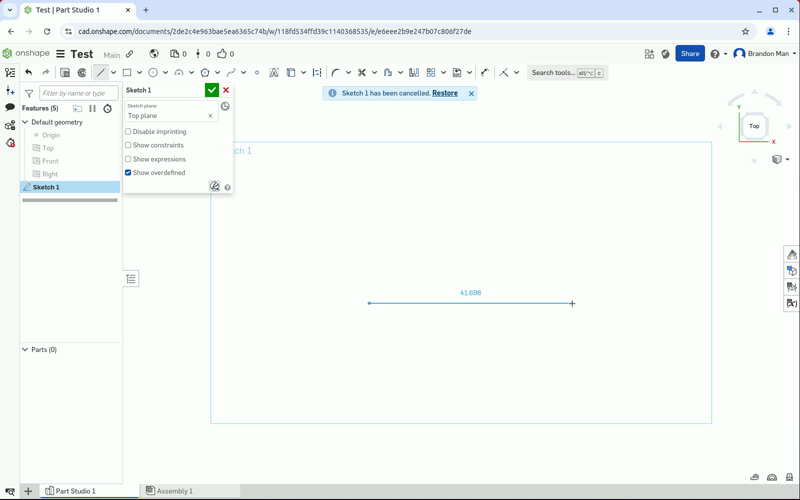
click(572, 303)
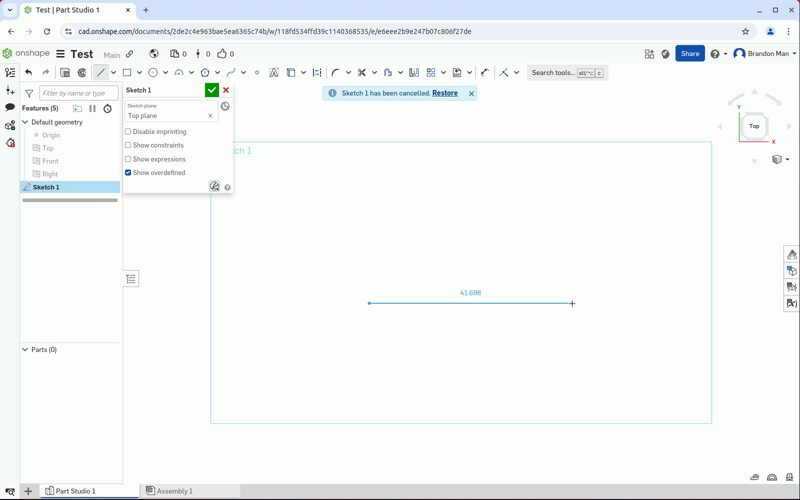
key_up(shift)
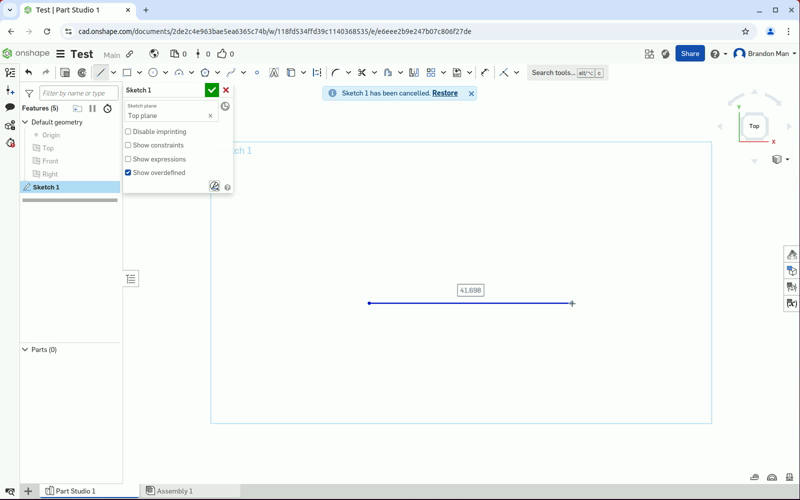
key_down(shift)
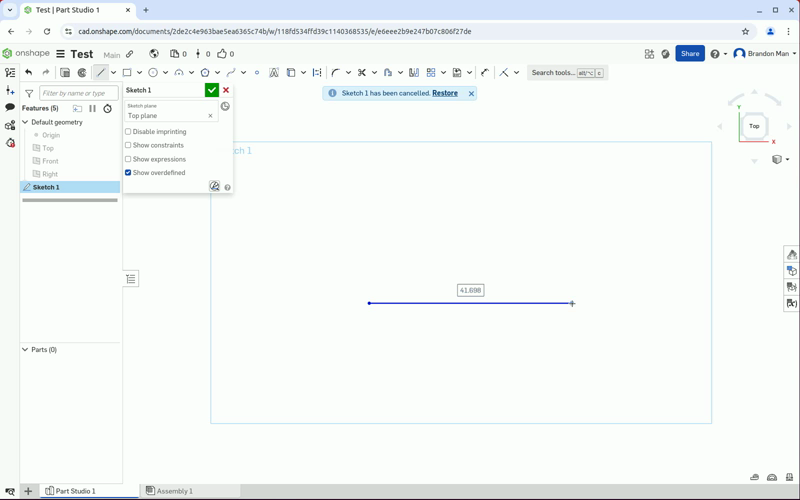
mouse_move(589, 303)
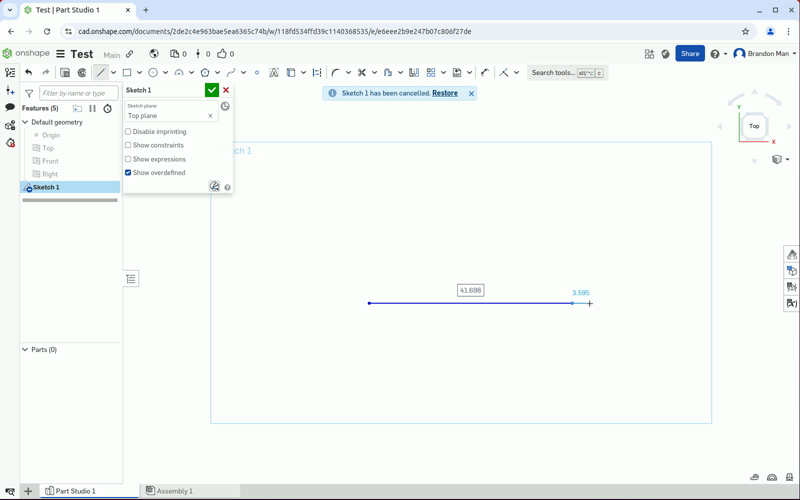
mouse_move(572, 296)
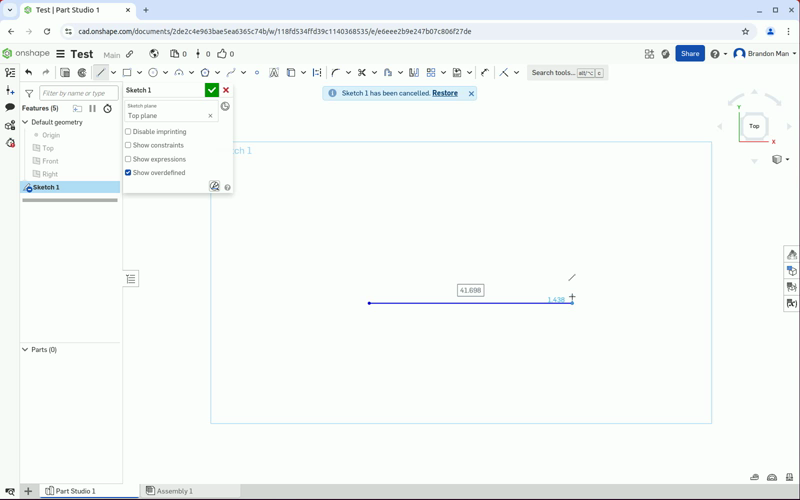
scroll(6)
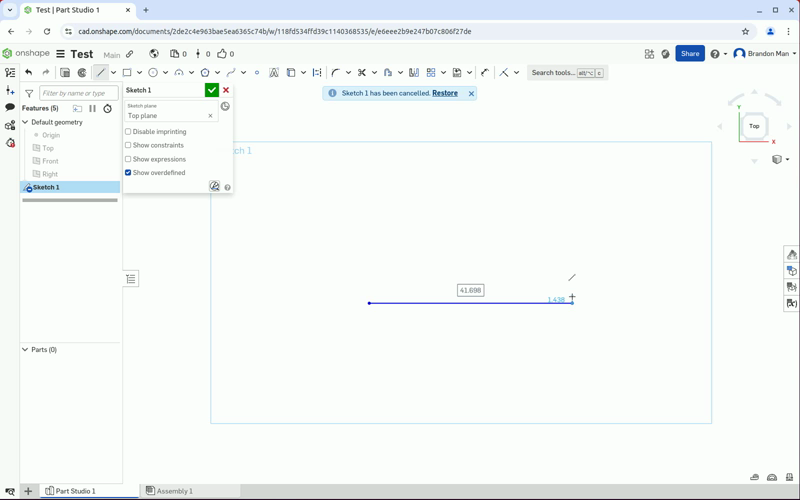
scroll(6)
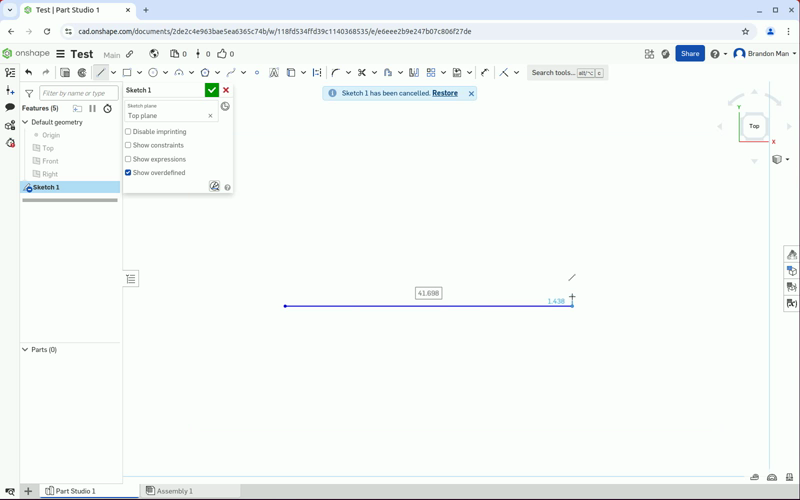
scroll(6)
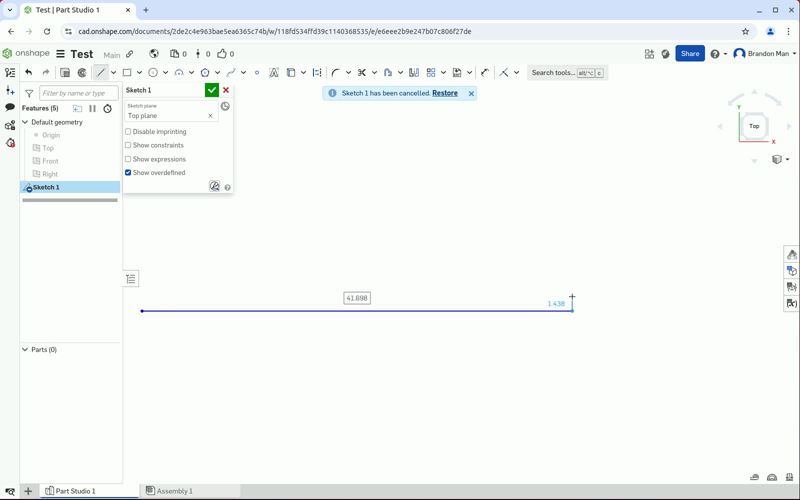
scroll(6)
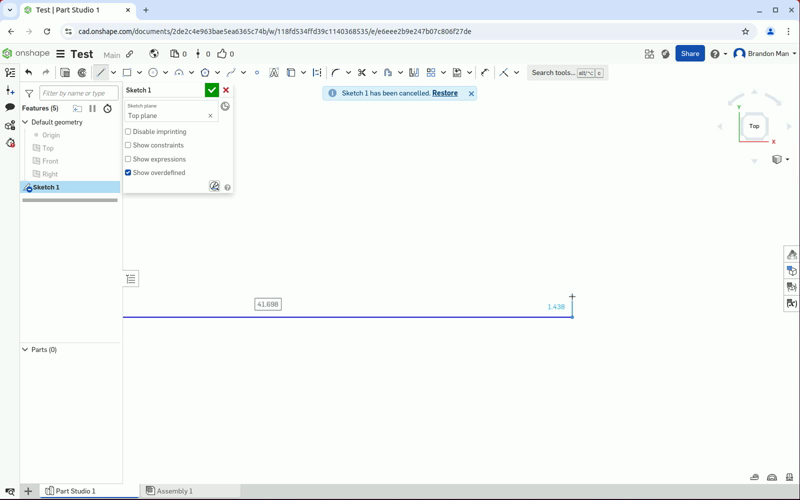
scroll(6)
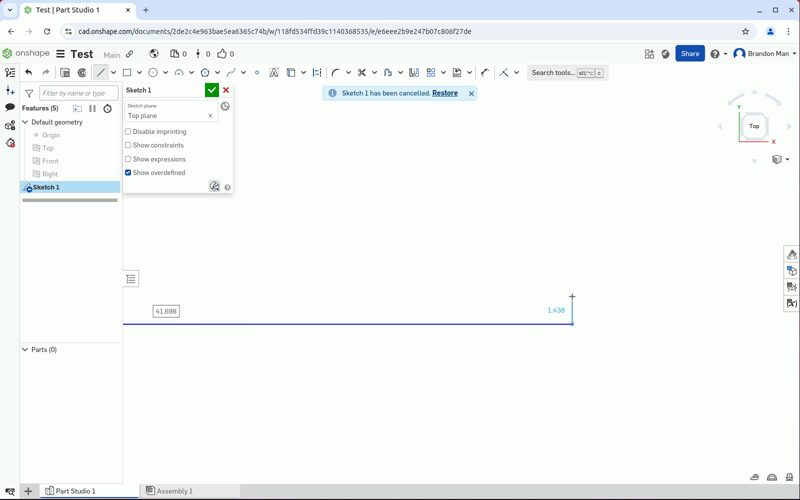
scroll(6)
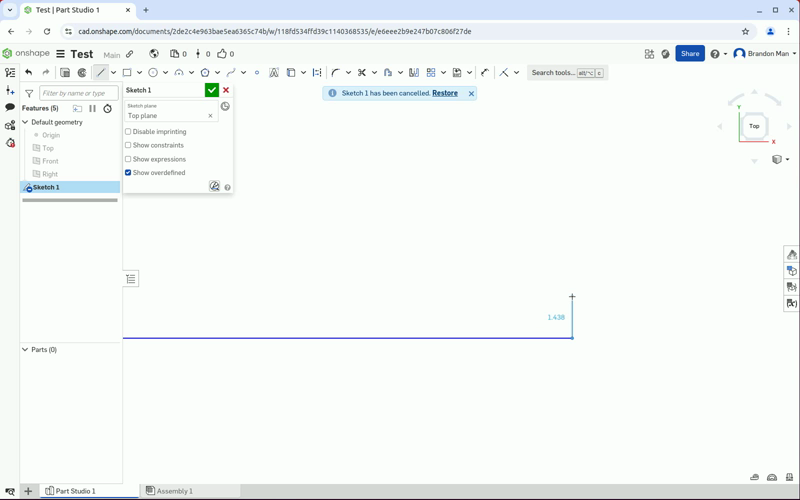
scroll(6)
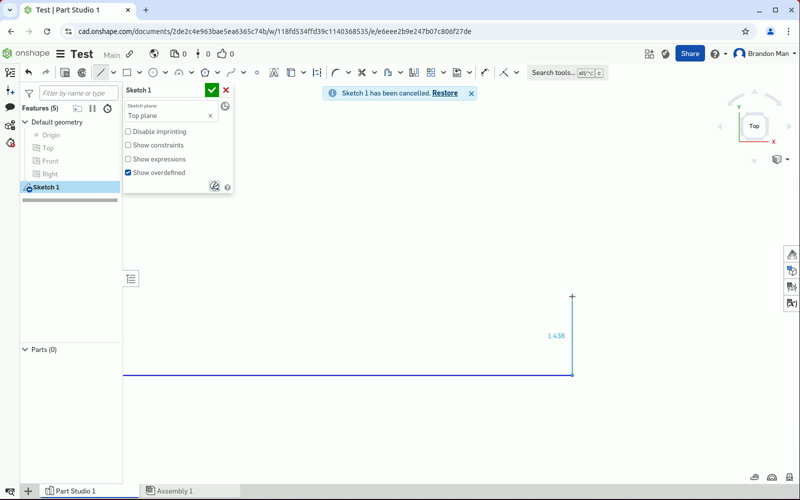
click(572, 296)
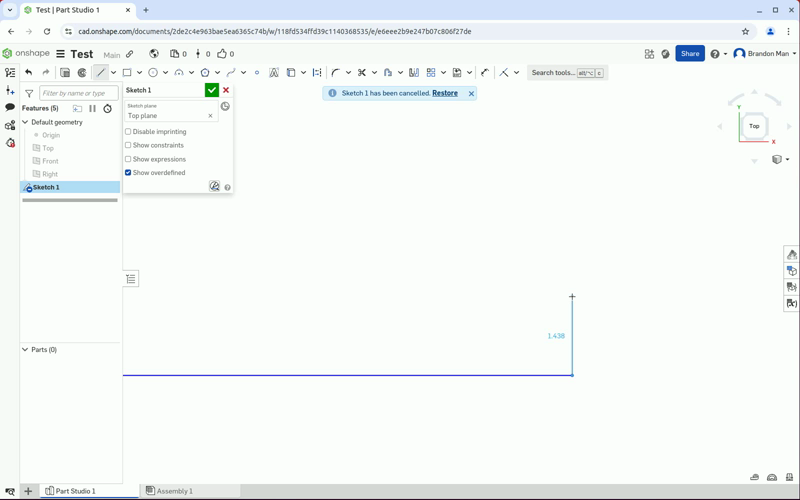
scroll(-6)
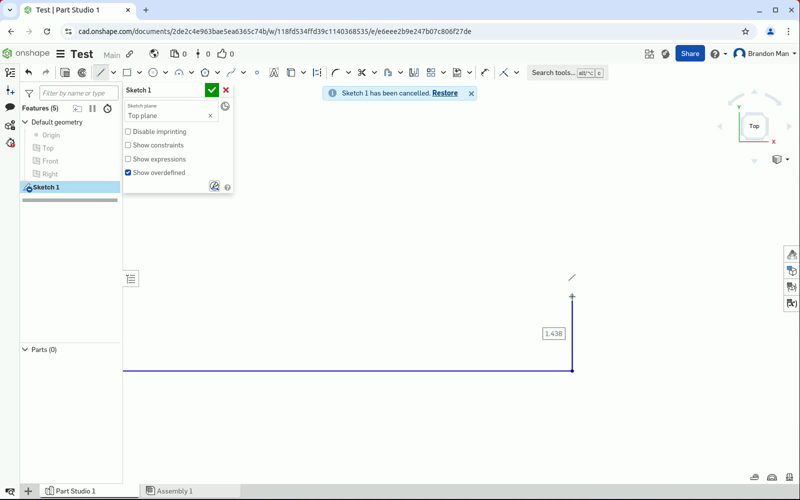
scroll(-6)
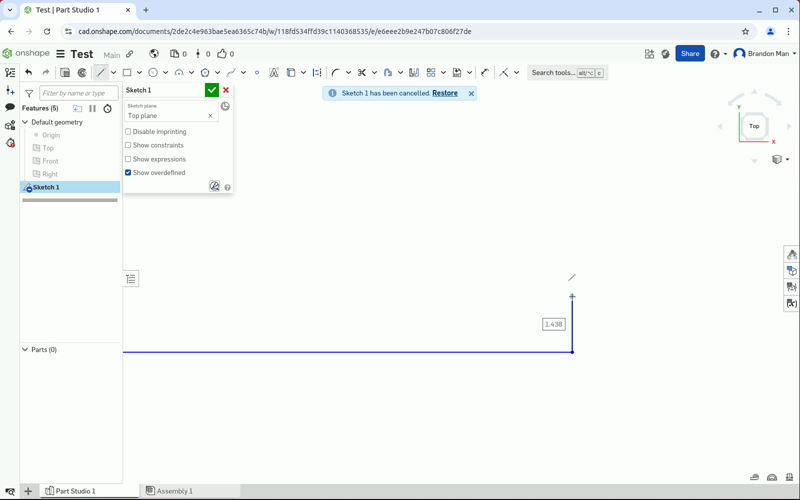
scroll(-6)
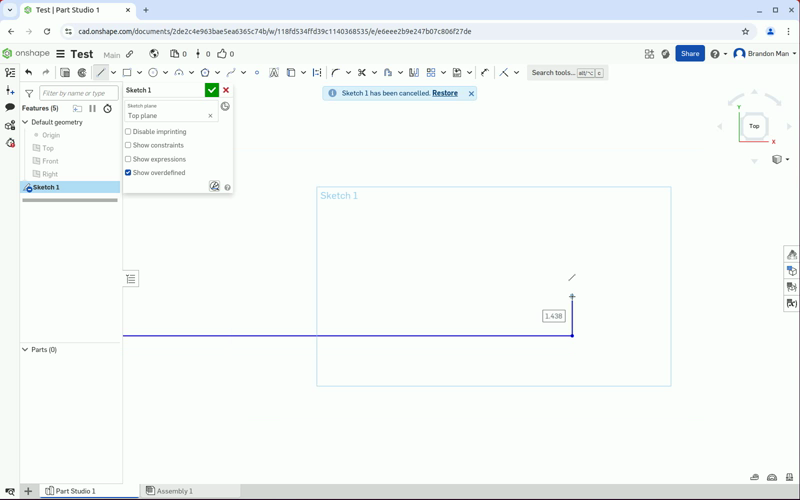
scroll(-6)
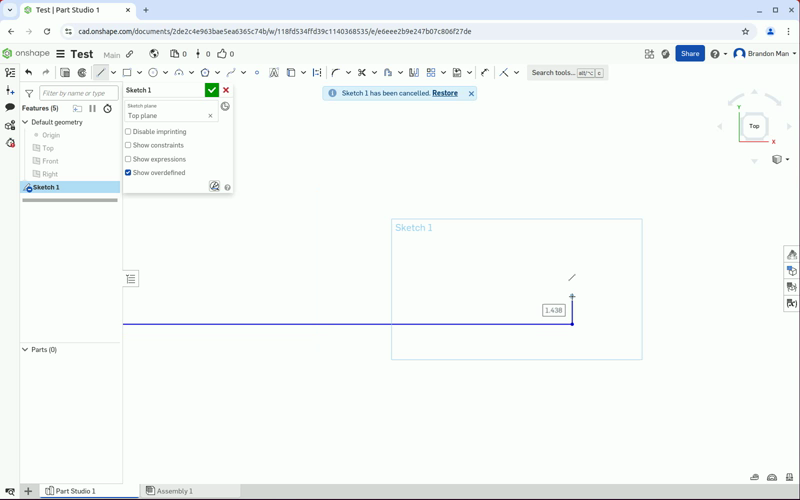
scroll(-6)
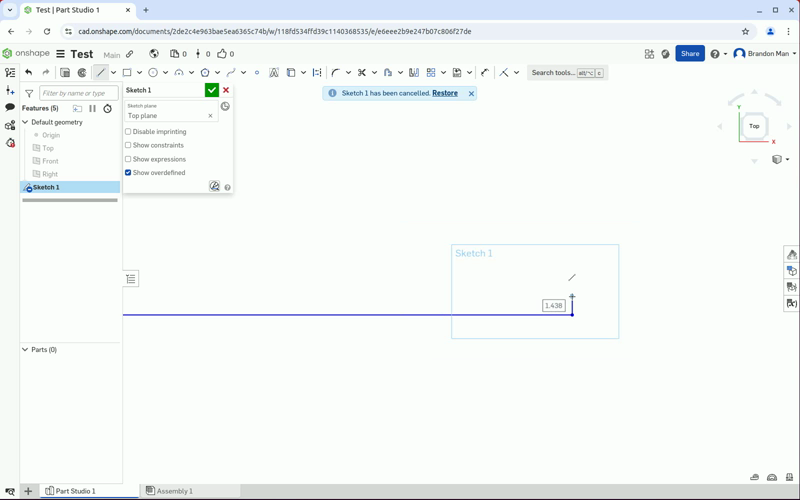
scroll(-6)
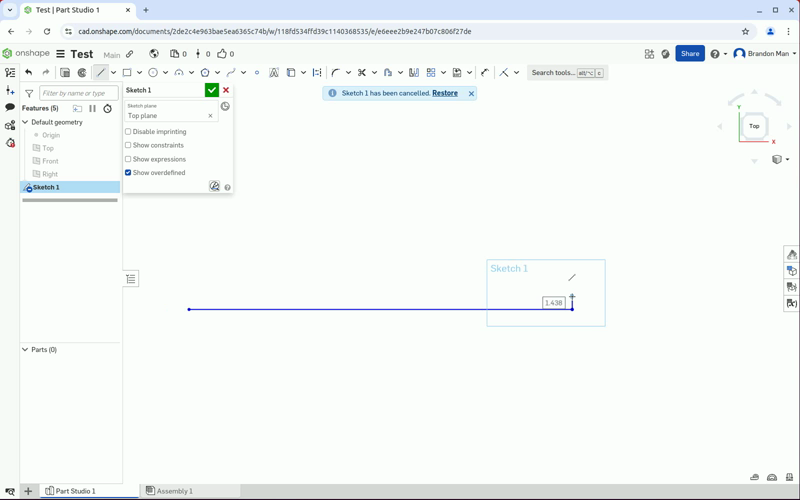
scroll(-6)
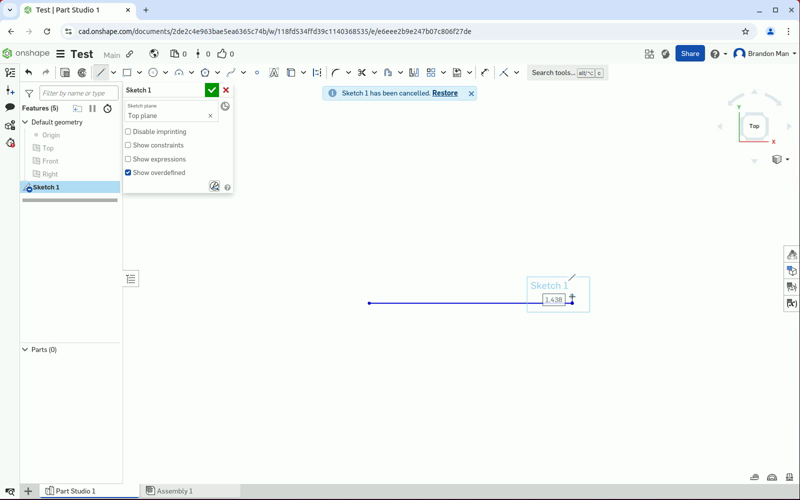
key_up(shift)
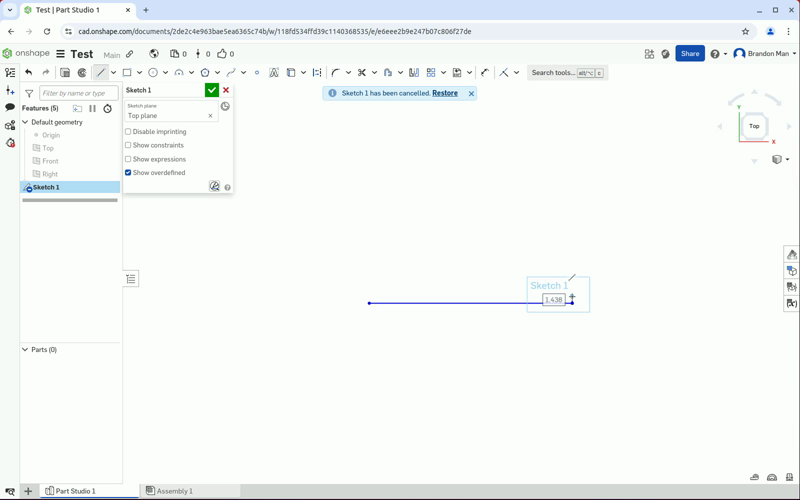
key_down(shift)
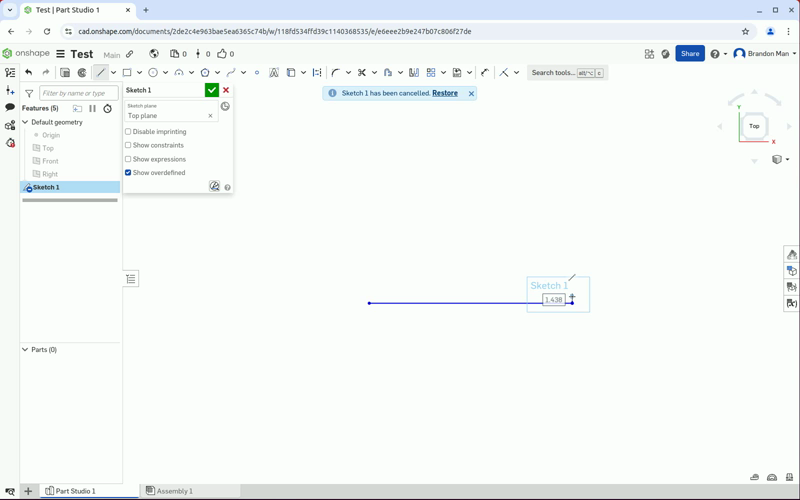
mouse_move(369, 296)
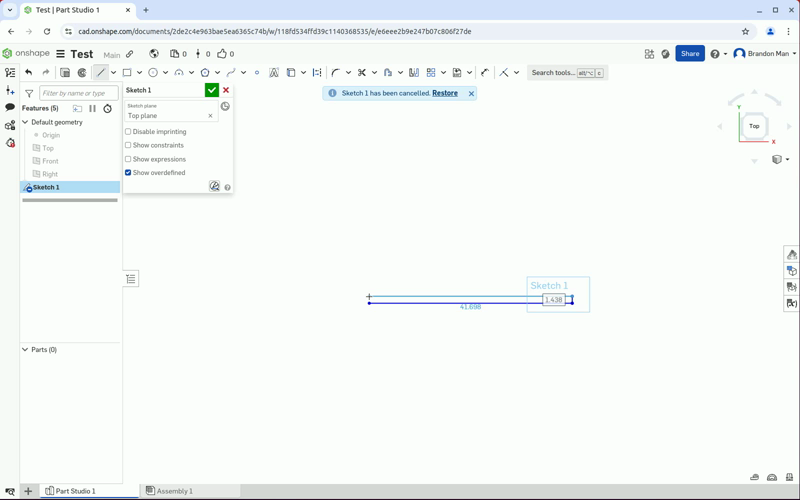
click(369, 296)
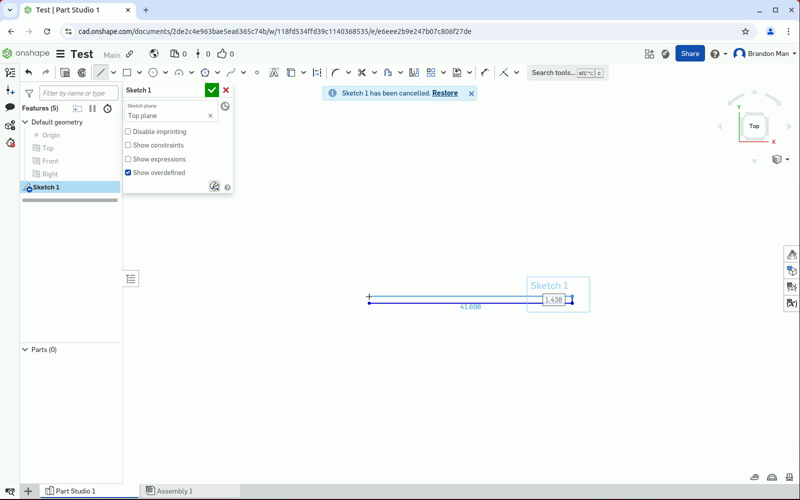
key_up(shift)
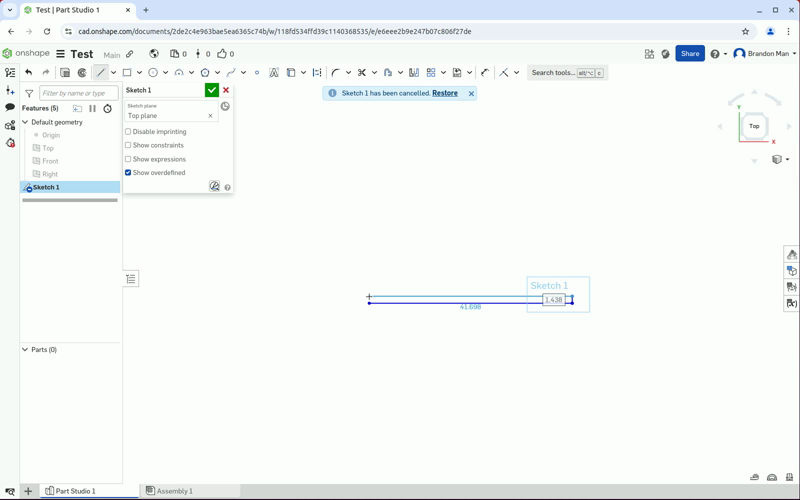
mouse_move(399, 296)
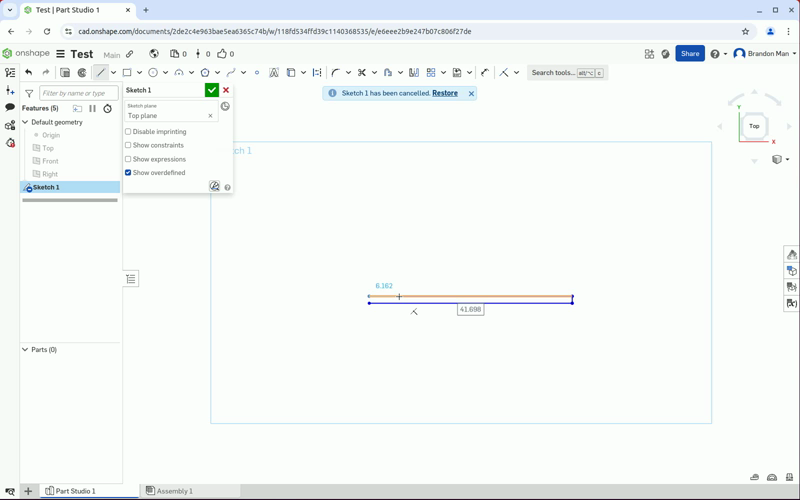
key_down(shift)
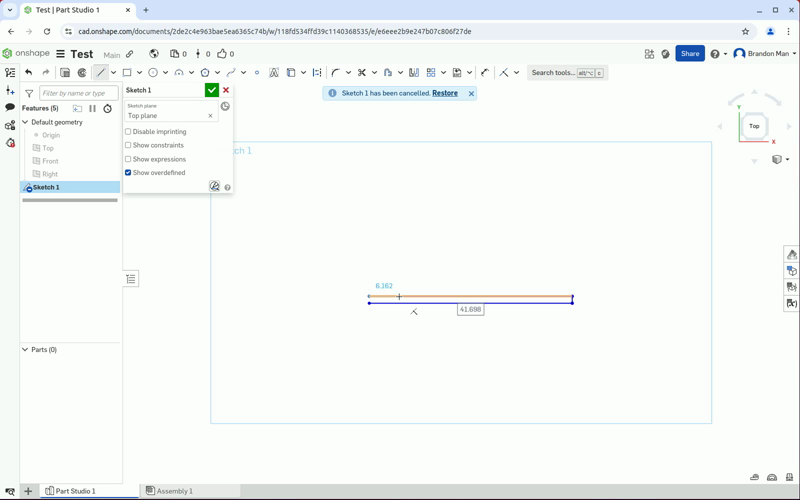
mouse_move(369, 303)
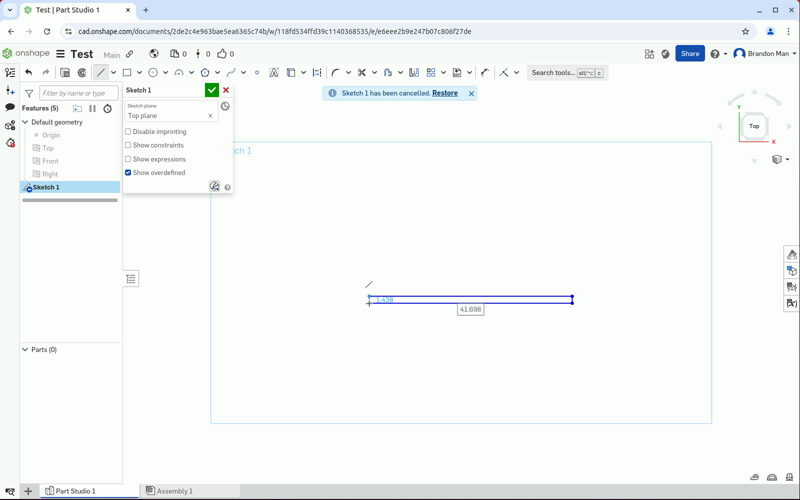
scroll(6)
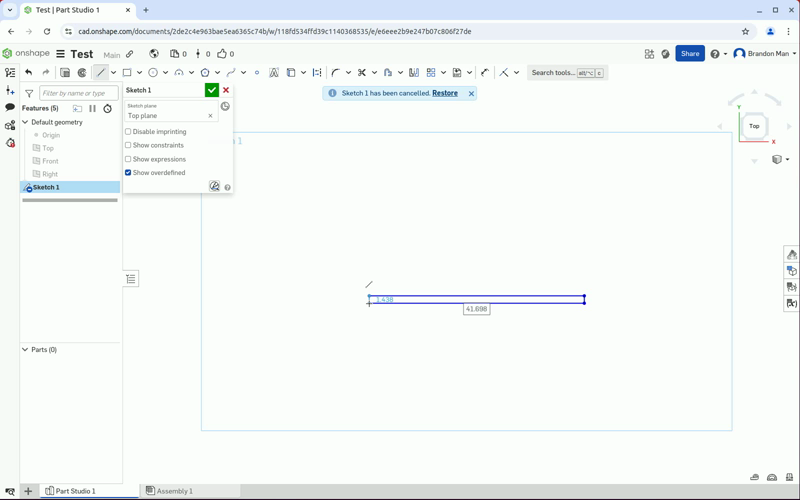
scroll(6)
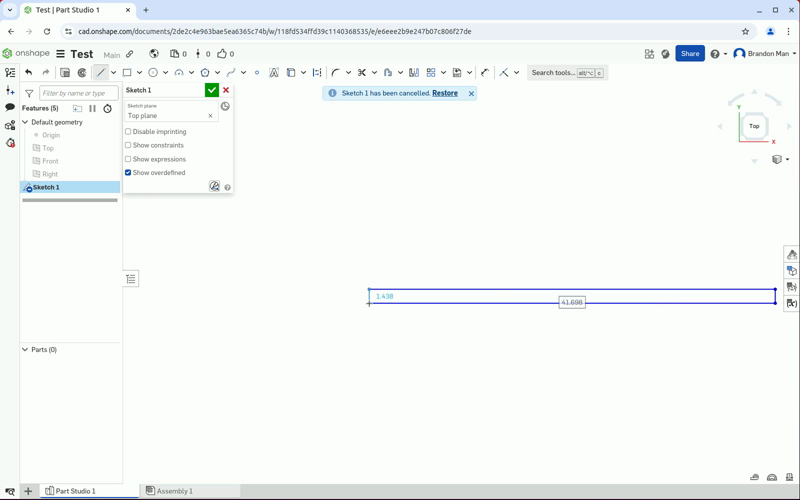
scroll(6)
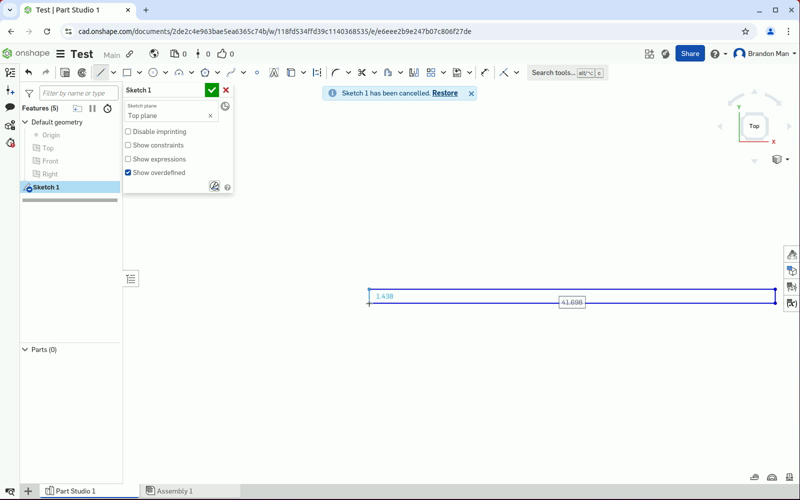
scroll(6)
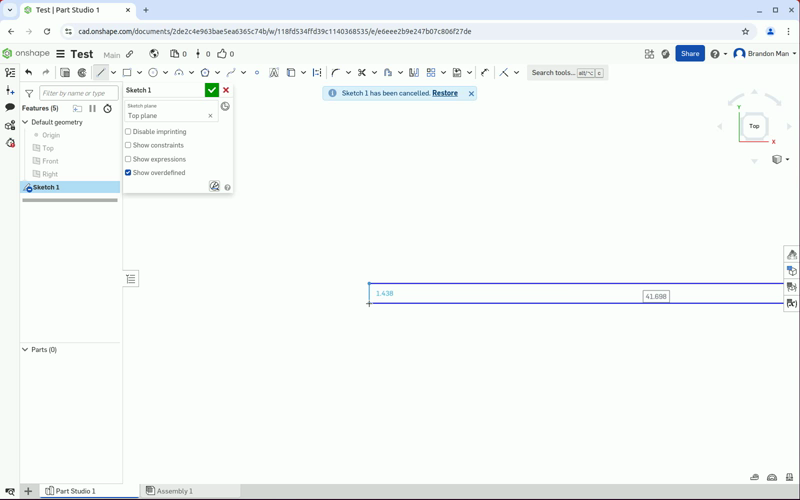
scroll(6)
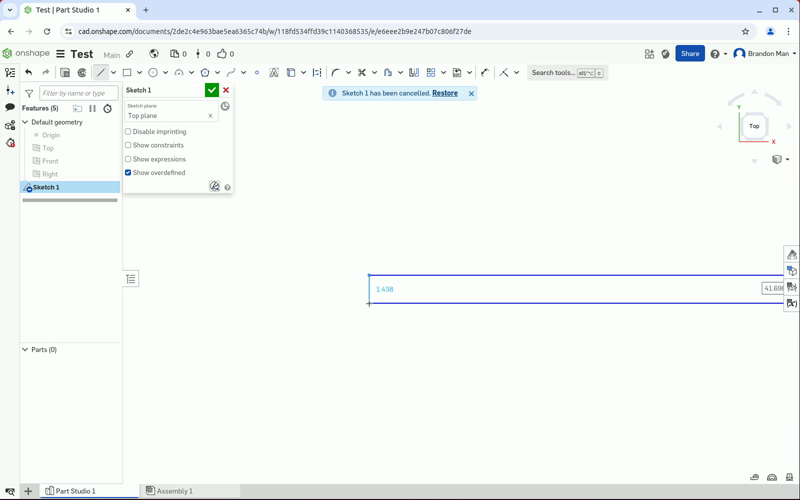
scroll(6)
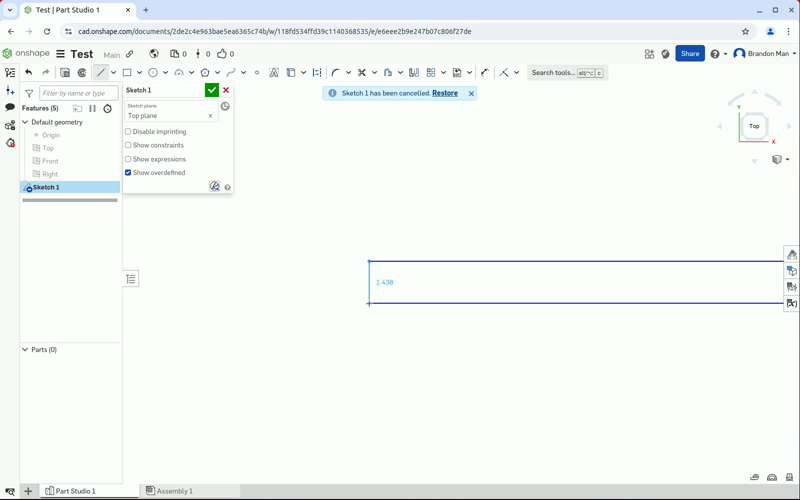
scroll(6)
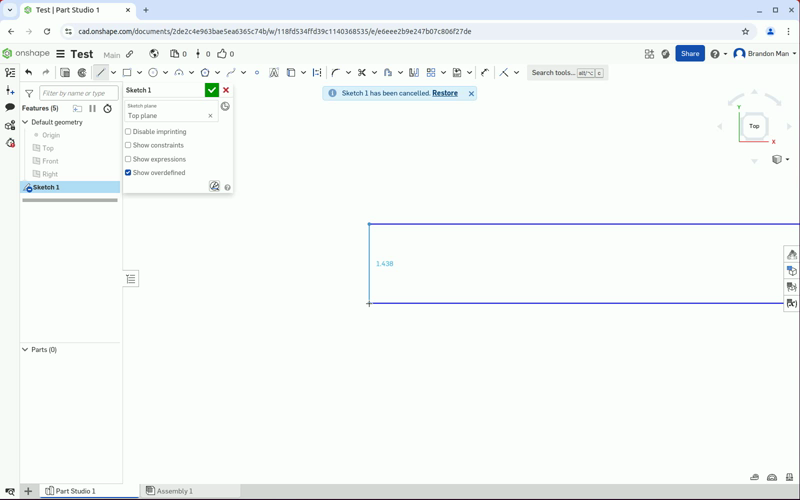
key_up(shift)
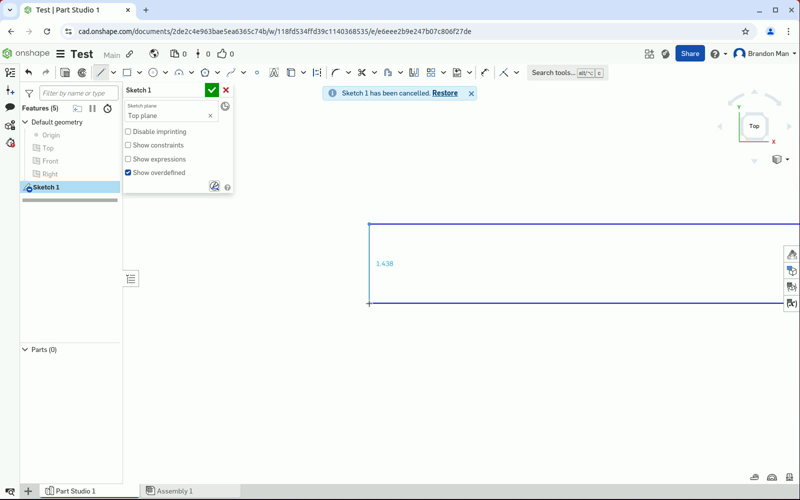
click(369, 303)
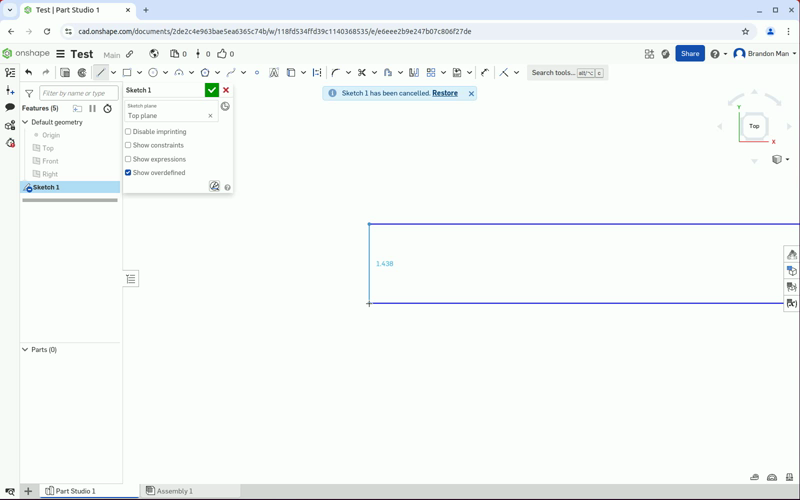
scroll(-6)
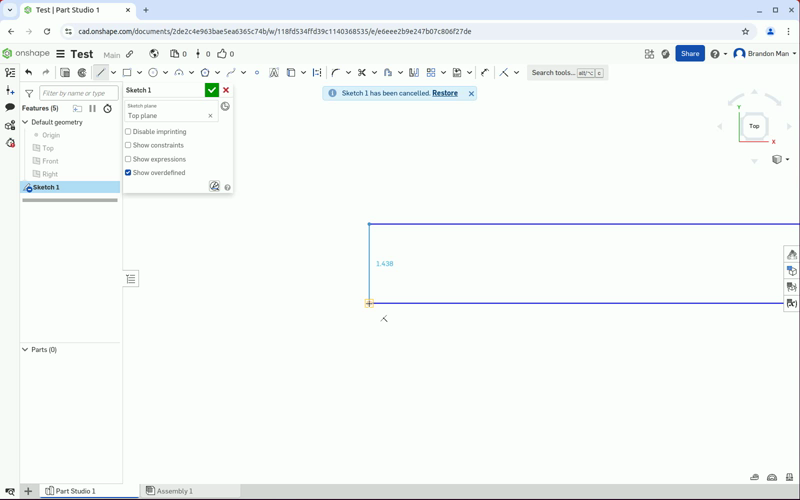
scroll(-6)
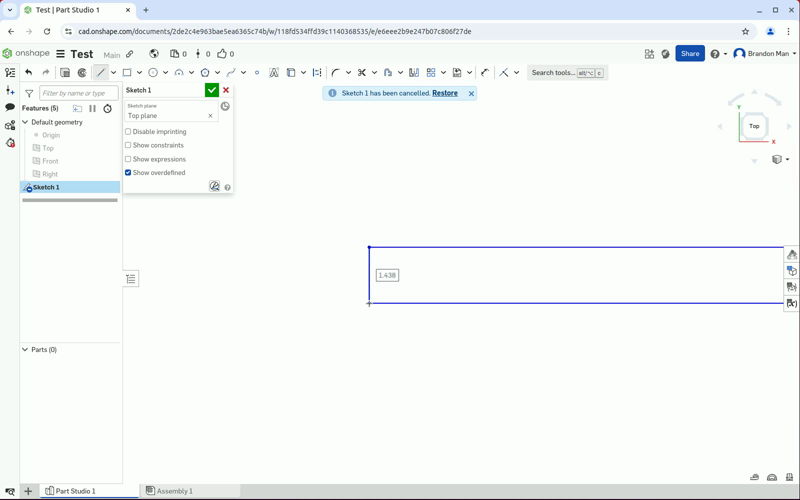
scroll(-6)
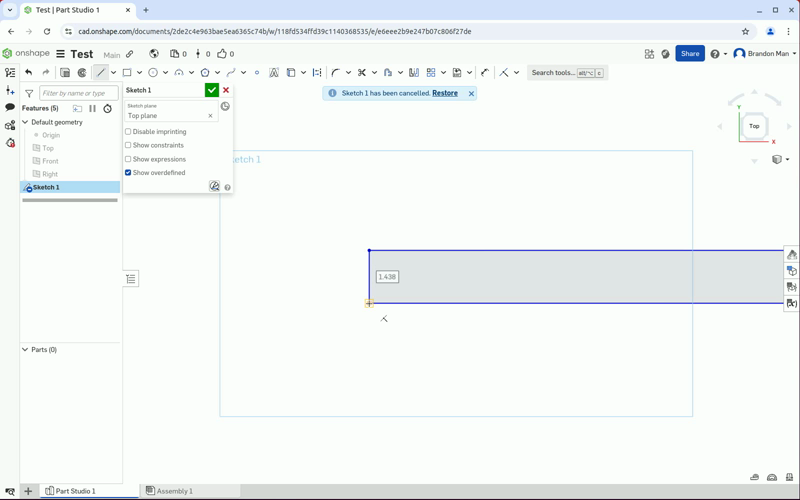
scroll(-6)
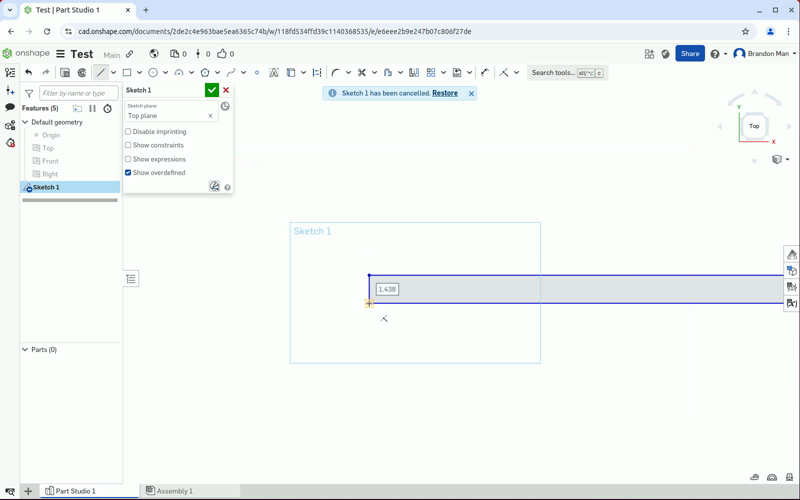
scroll(-6)
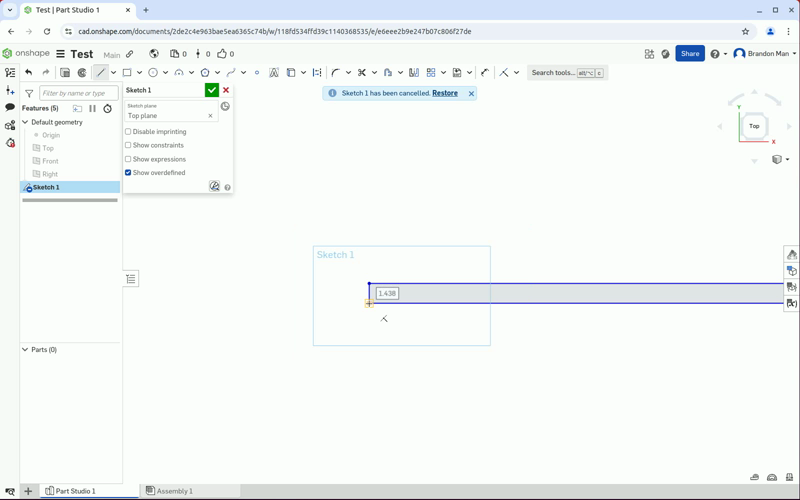
scroll(-6)
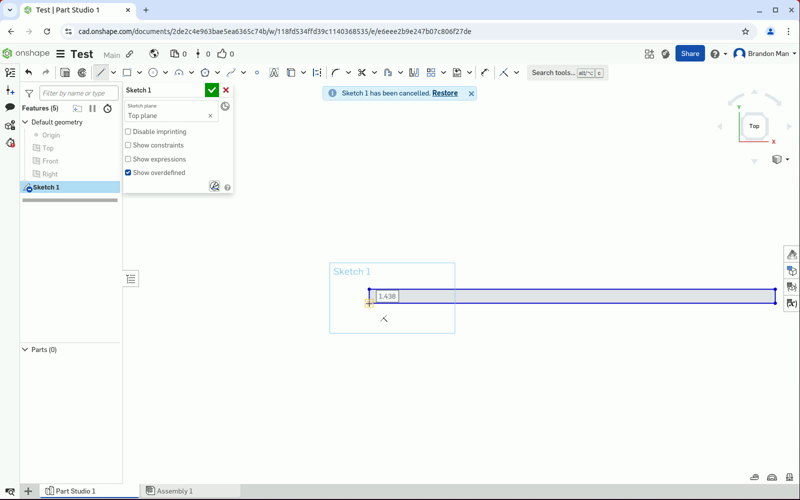
scroll(-6)
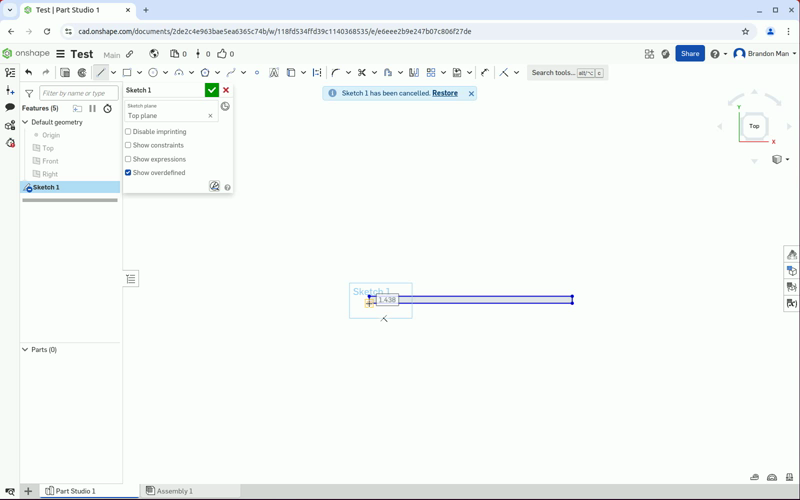
key(esc)
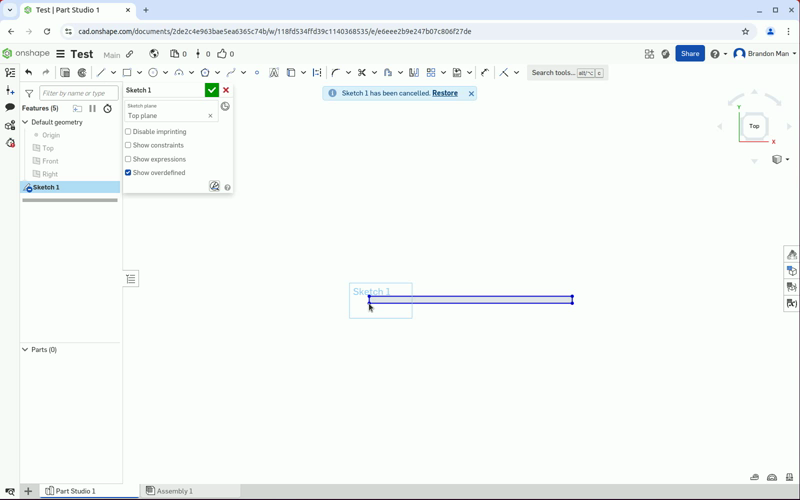
mouse_move(420, 297)
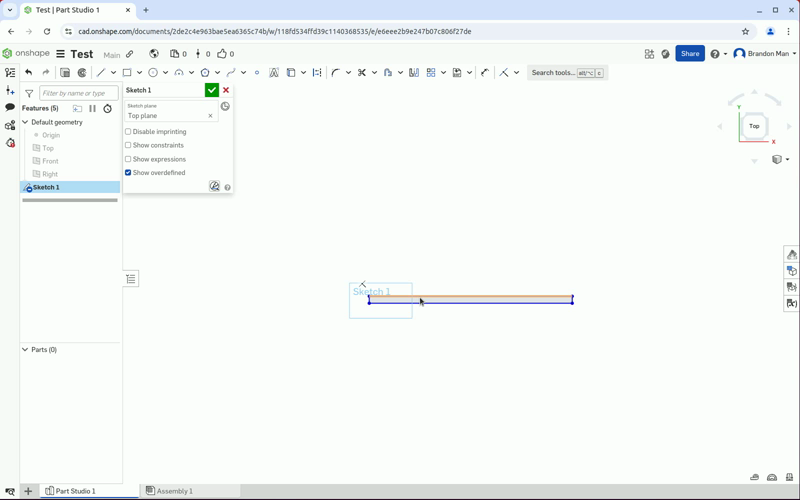
scroll(6)
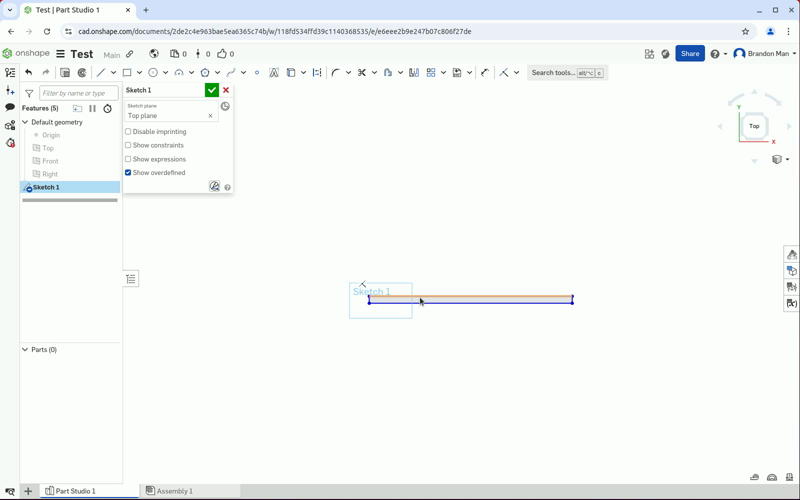
scroll(6)
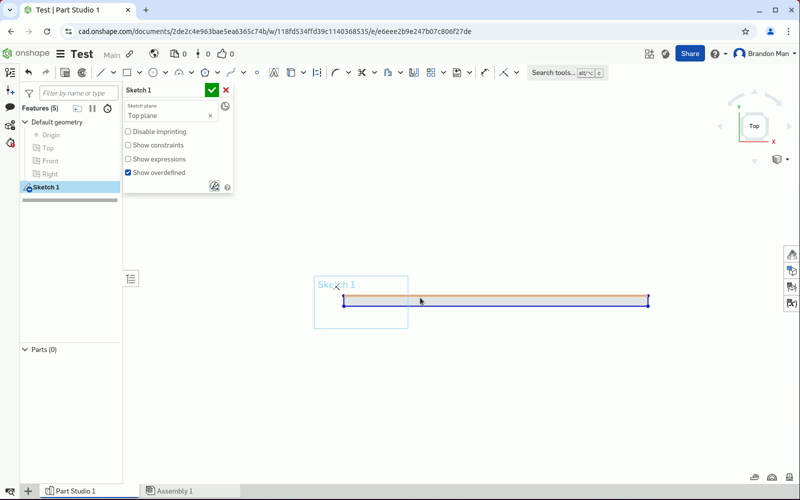
scroll(6)
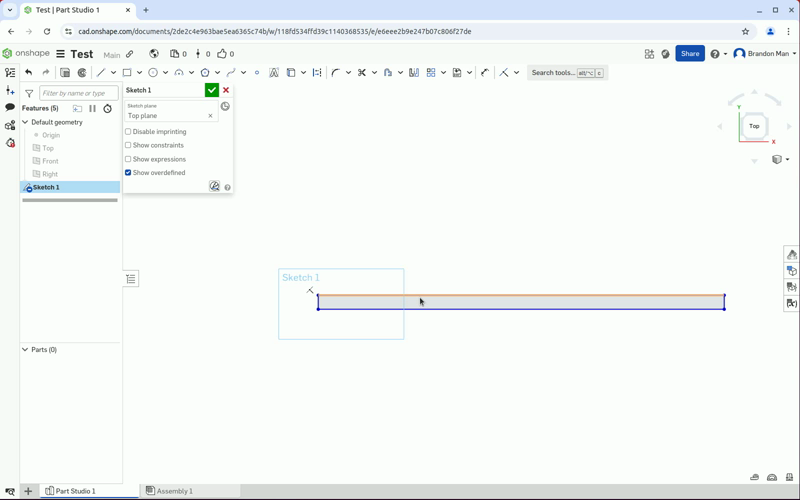
scroll(6)
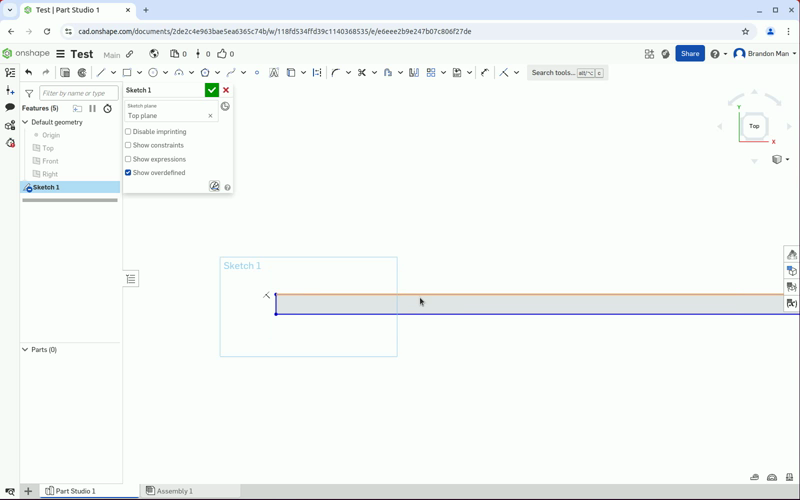
scroll(6)
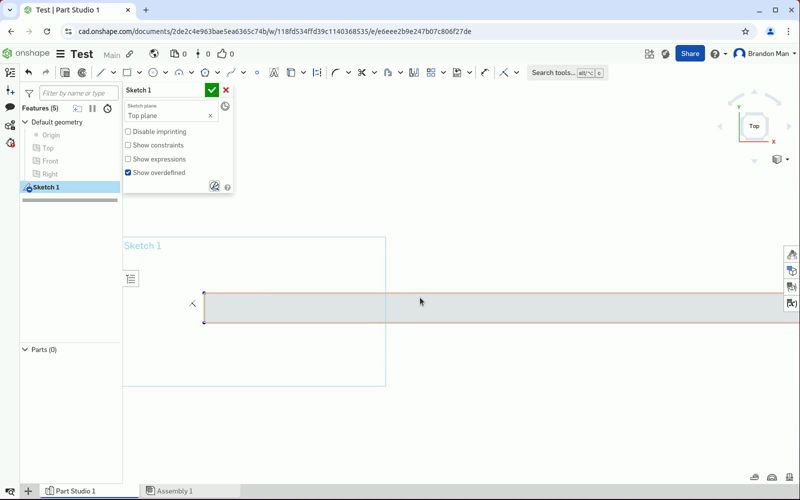
scroll(6)
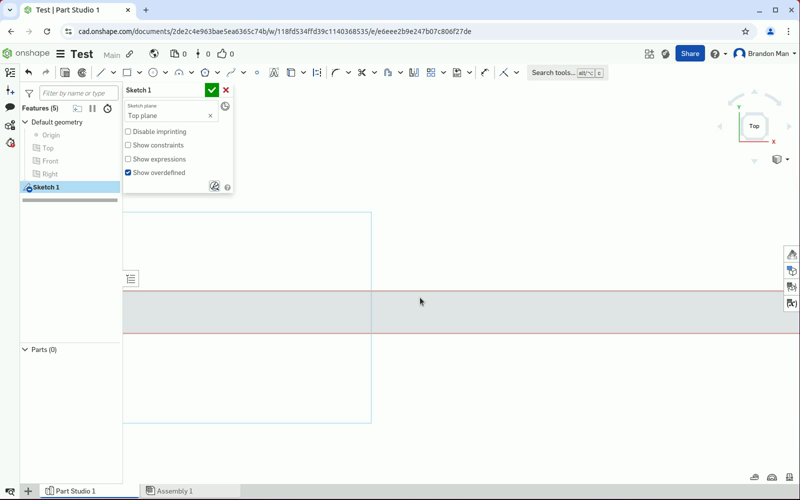
scroll(6)
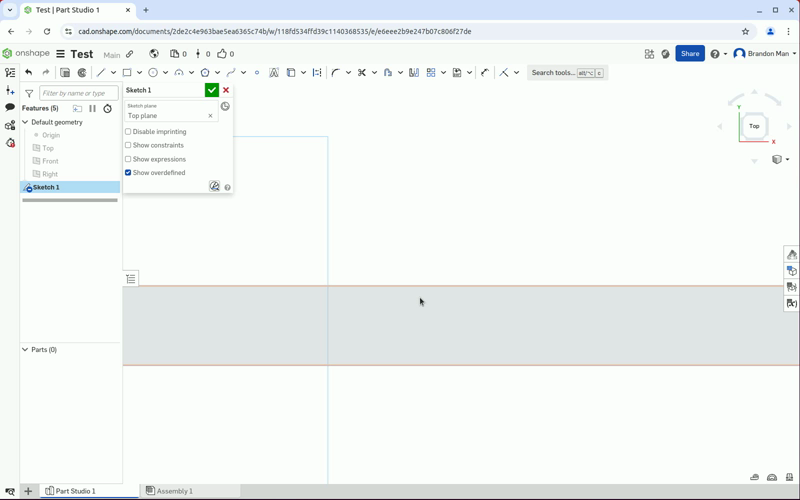
click(420, 297)
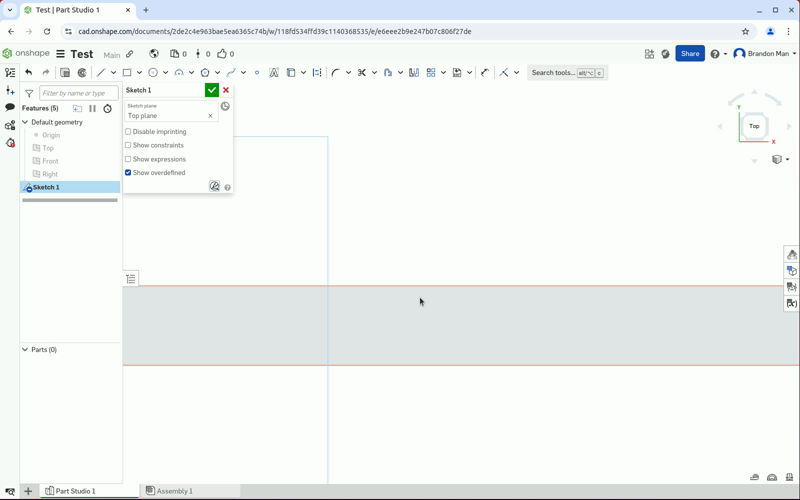
scroll(-6)
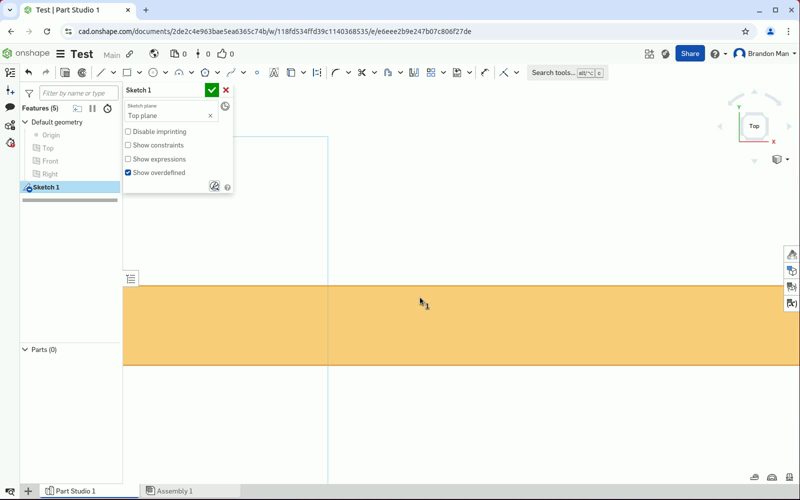
scroll(-6)
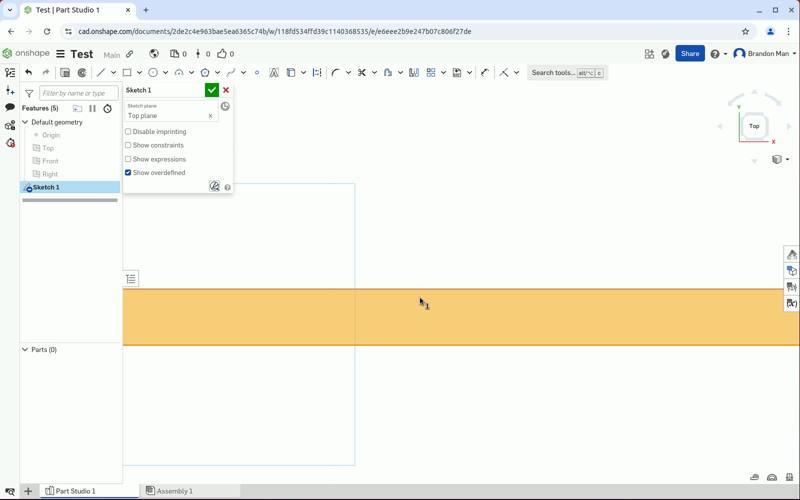
scroll(-6)
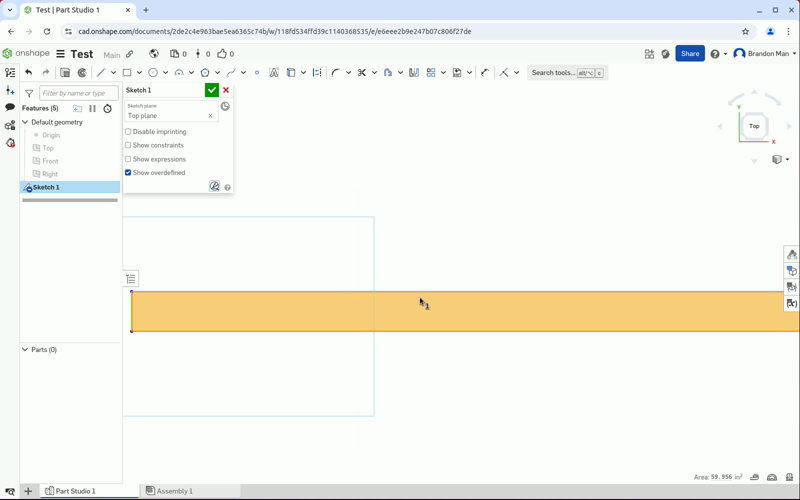
scroll(-6)
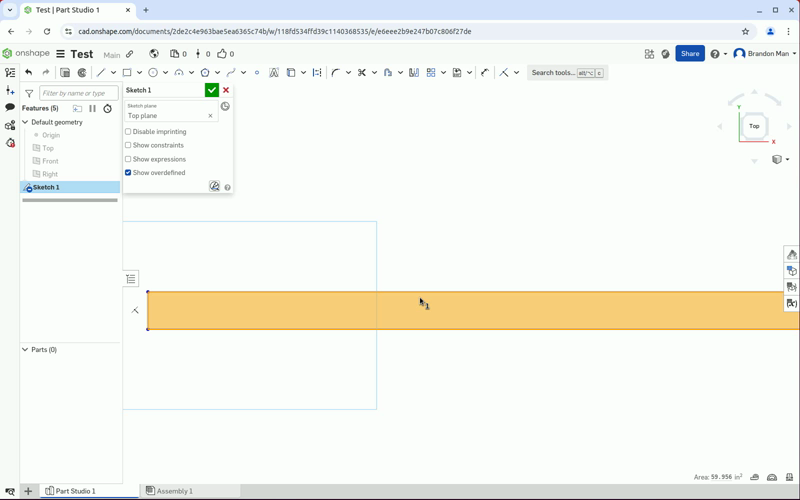
scroll(-6)
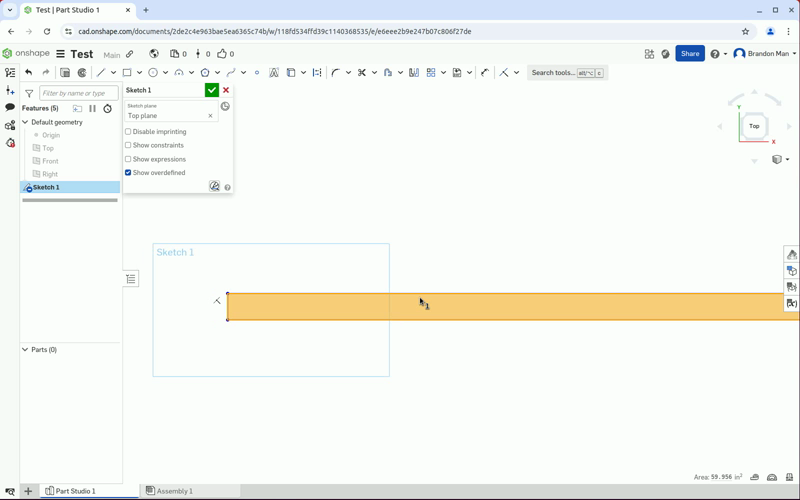
scroll(-6)
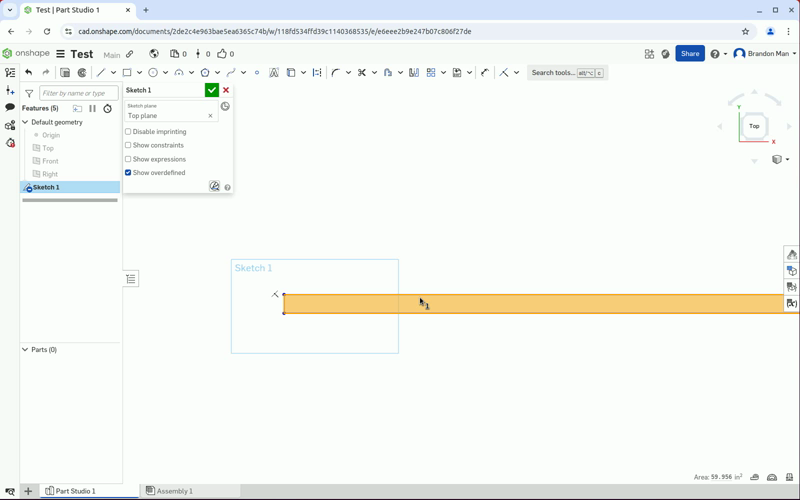
scroll(-6)
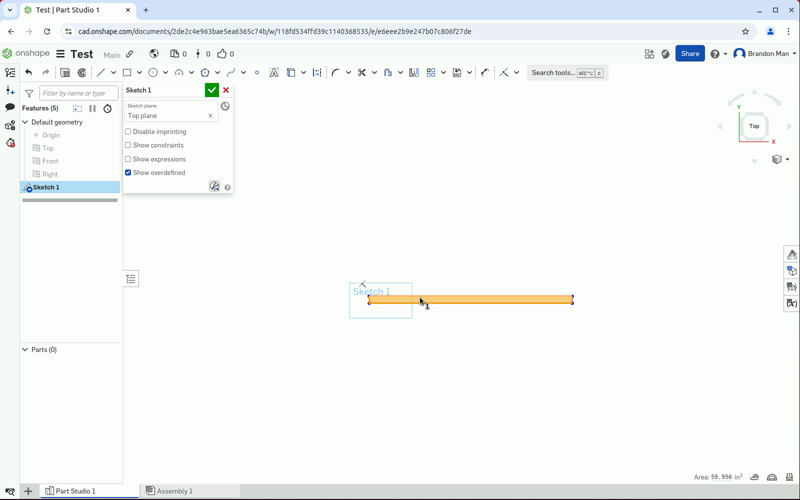
mouse_move(73, 352)
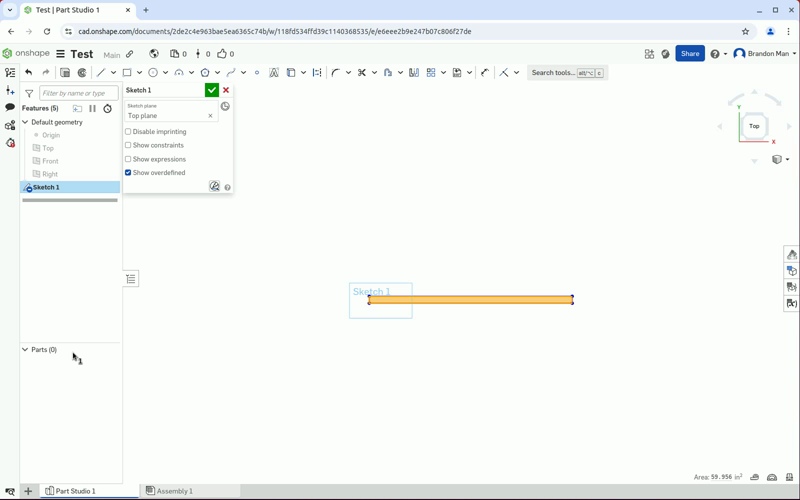
key(shift+y)
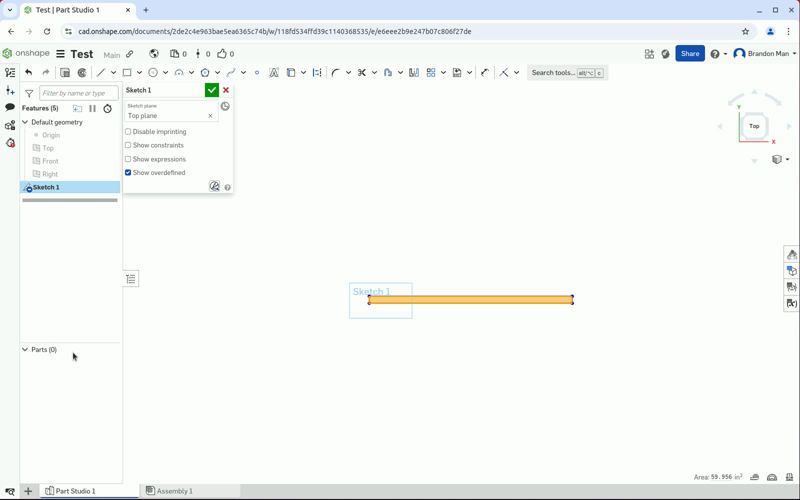
key(shift+e)
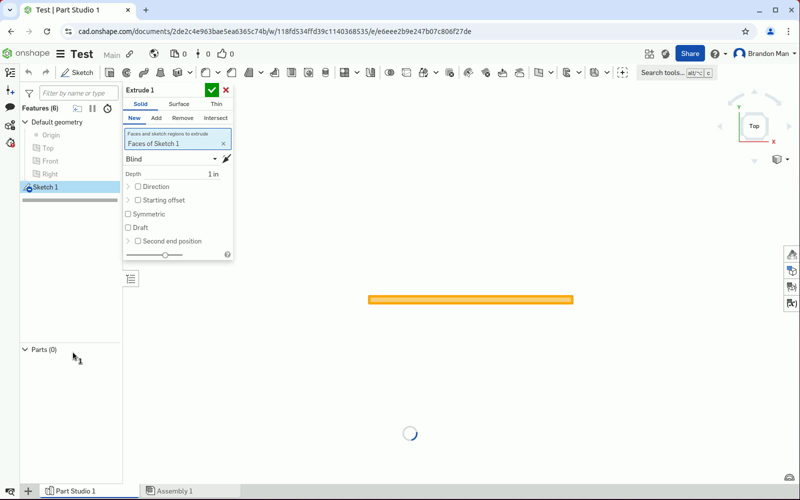
mouse_move(143, 106)
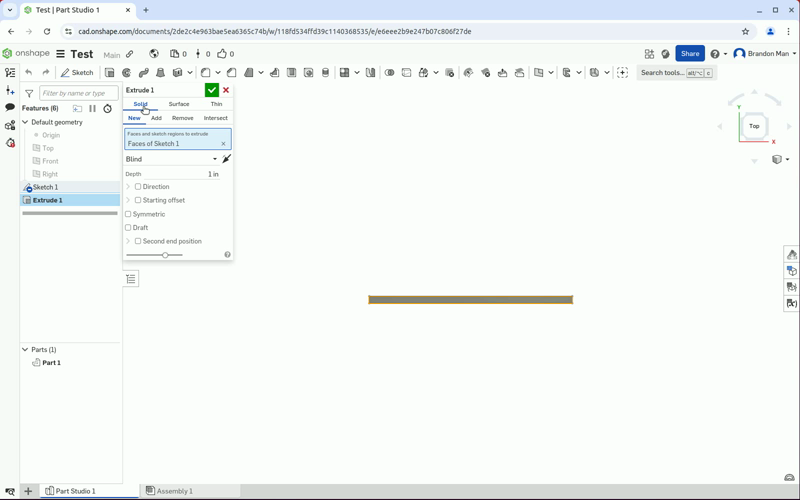
click(143, 106)
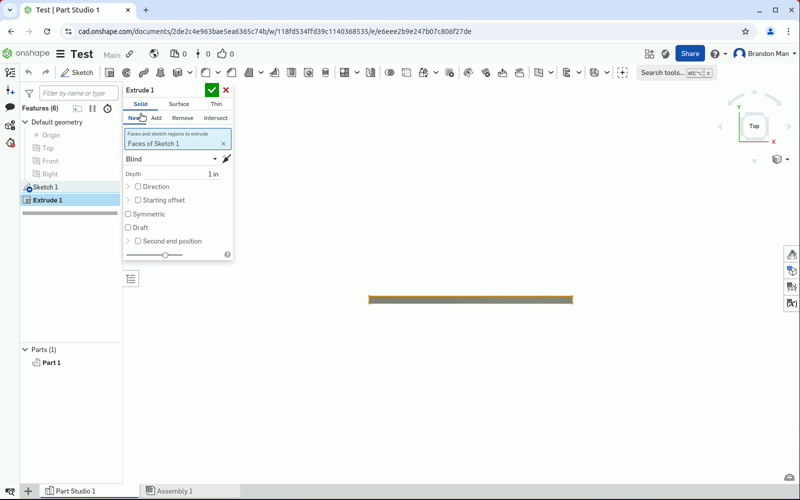
mouse_move(137, 120)
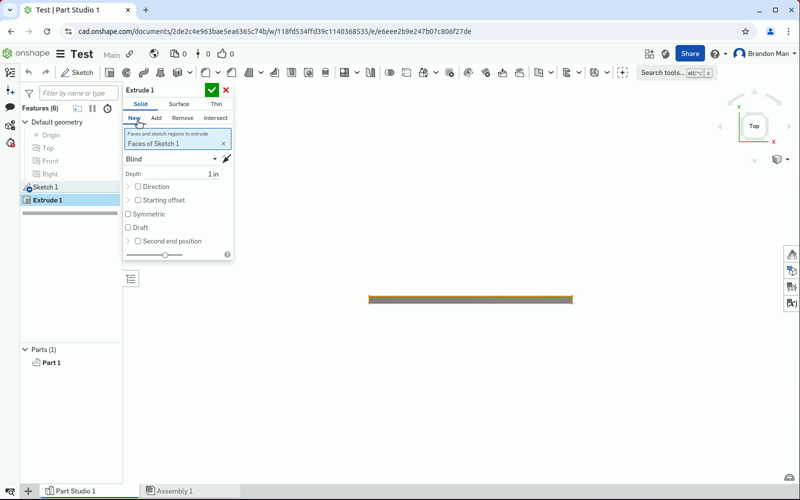
click(137, 120)
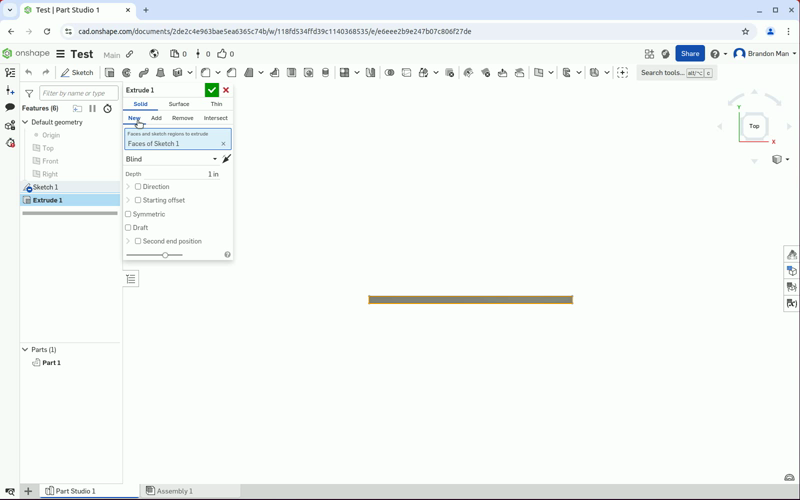
key(tab, 4)
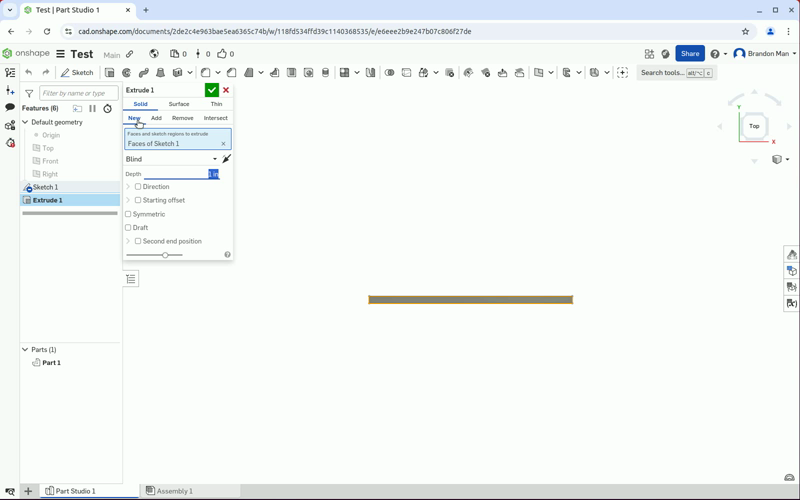
text(3.37)
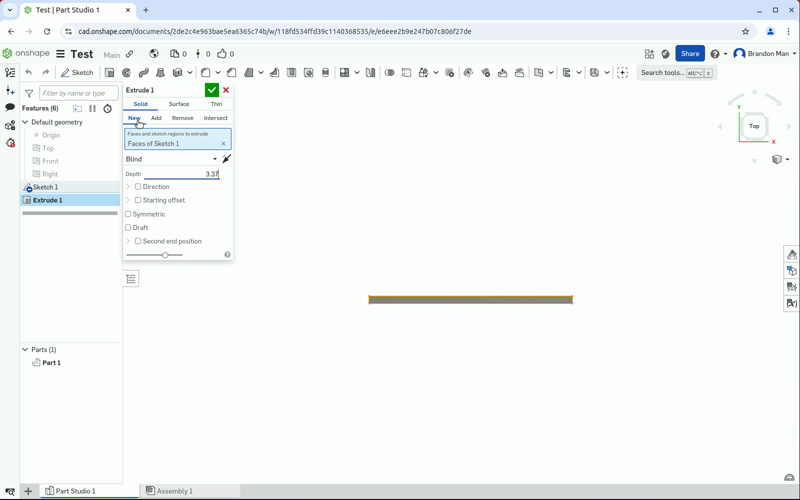
key(enter)
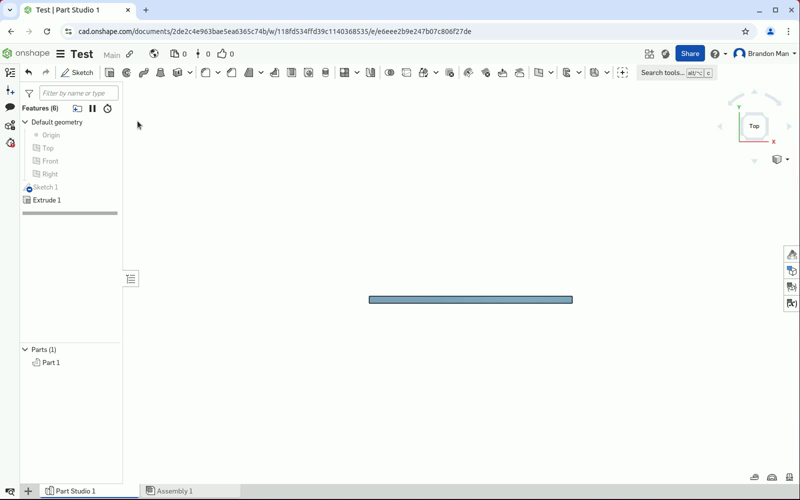
key(shift+h)
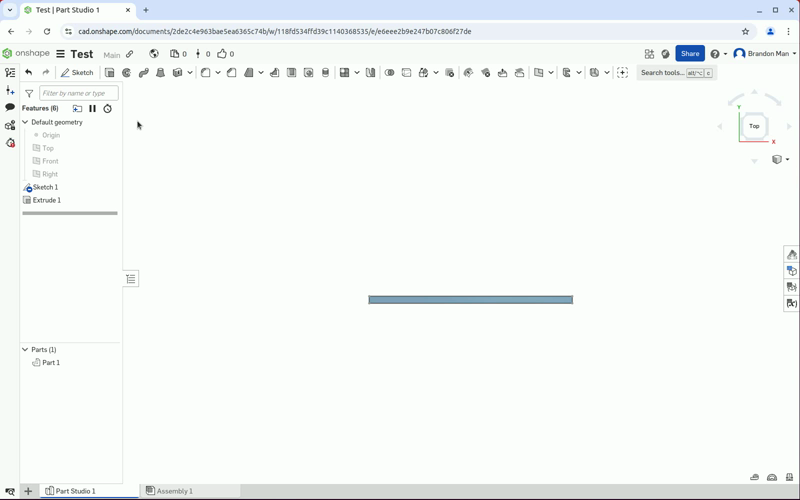
key(shift+h)
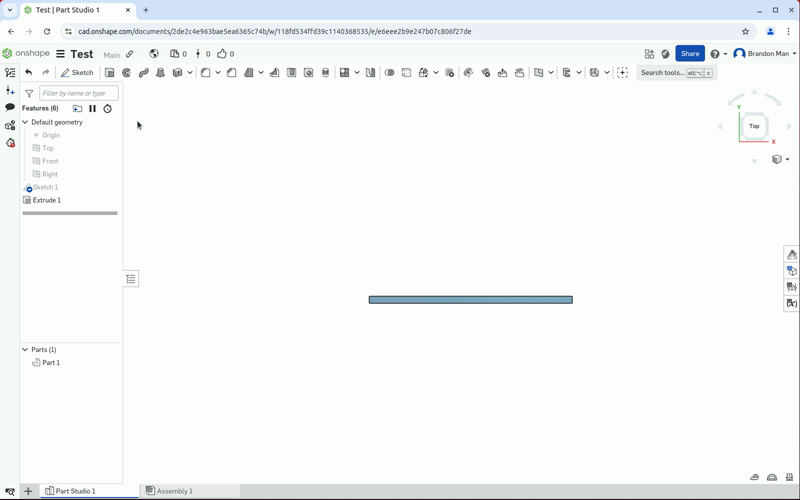
mouse_move(73, 189)
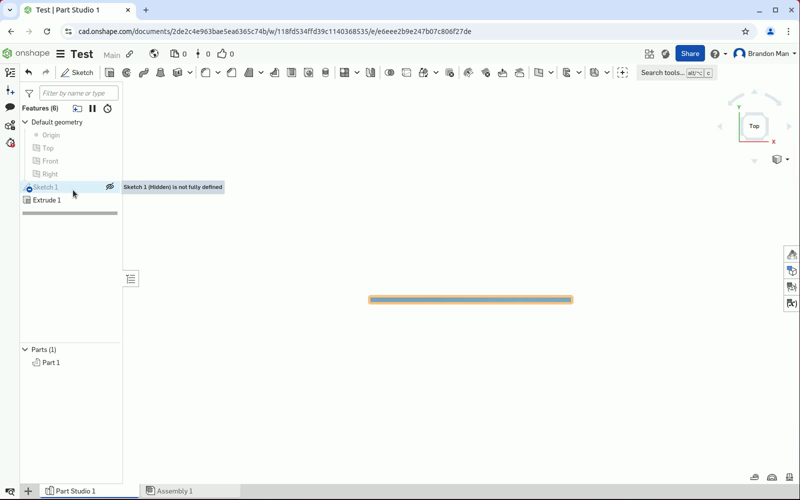
click(73, 189)
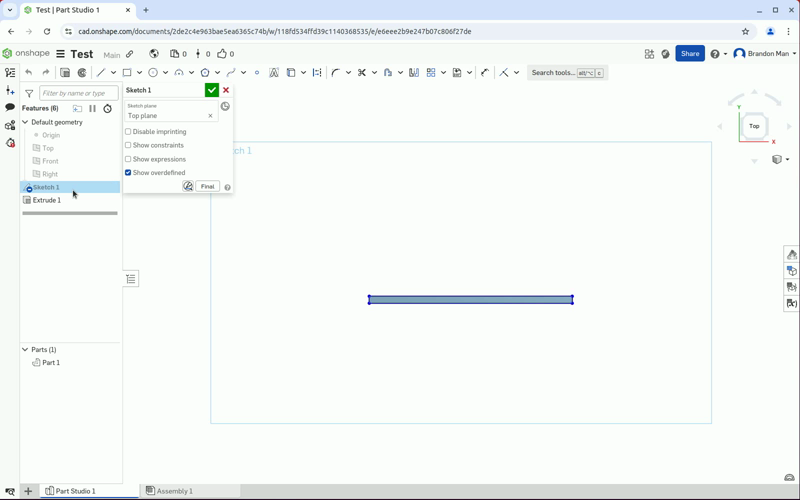
mouse_move(229, 92)
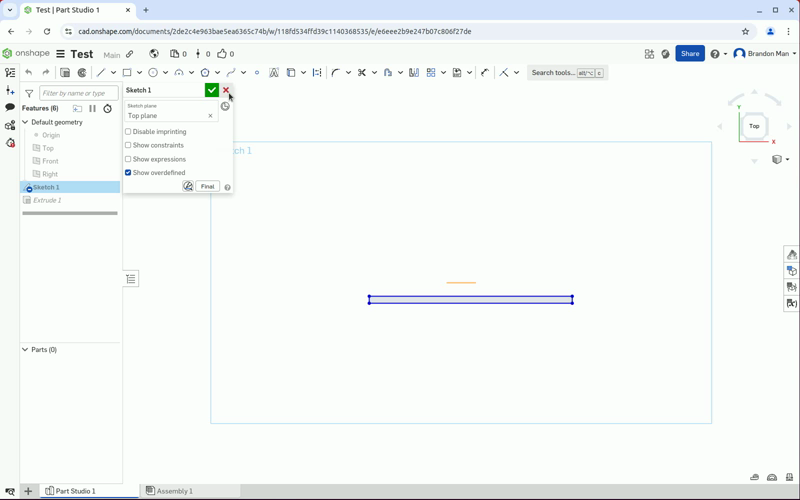
click(229, 92)
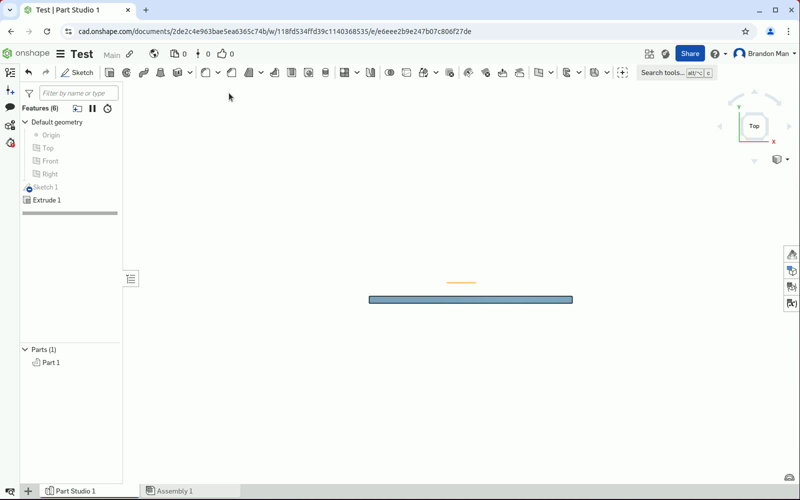
mouse_move(73, 352)
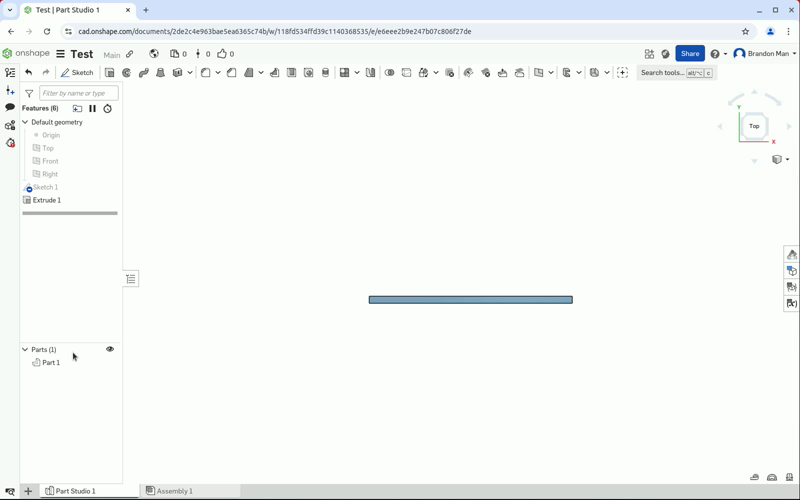
key(y)
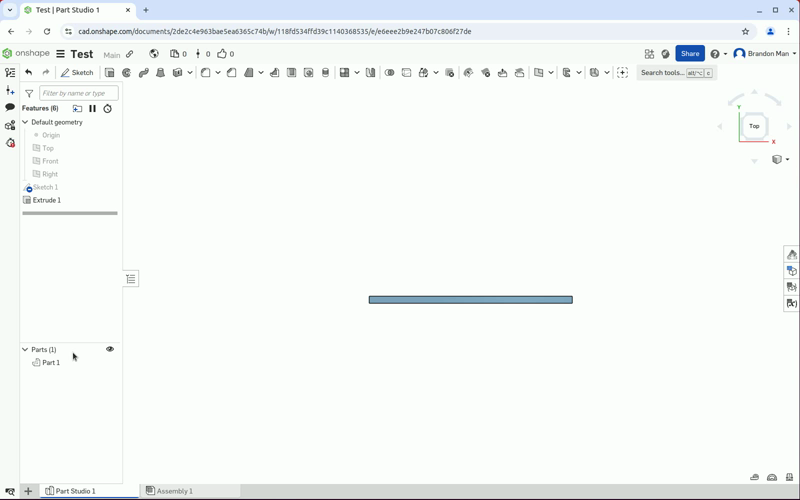
key(shift+p)
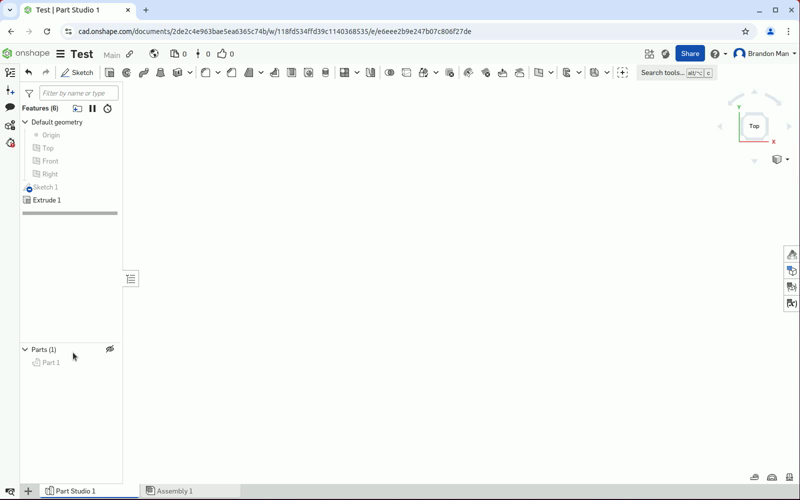
key(space)
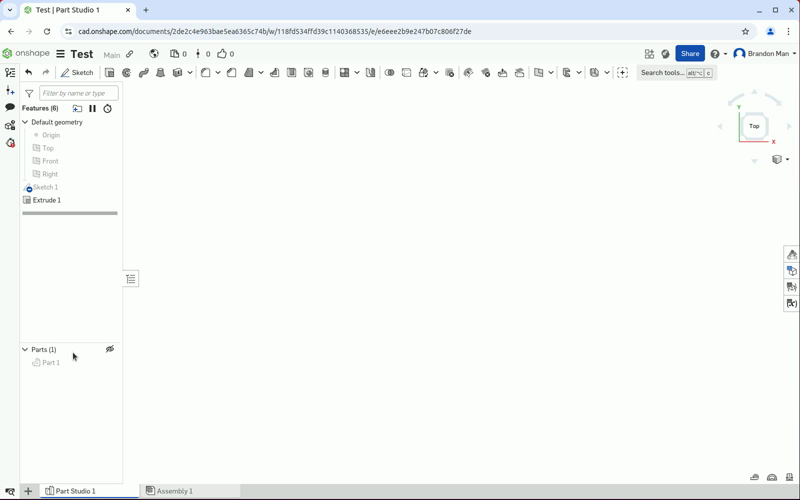
key_down(shift)
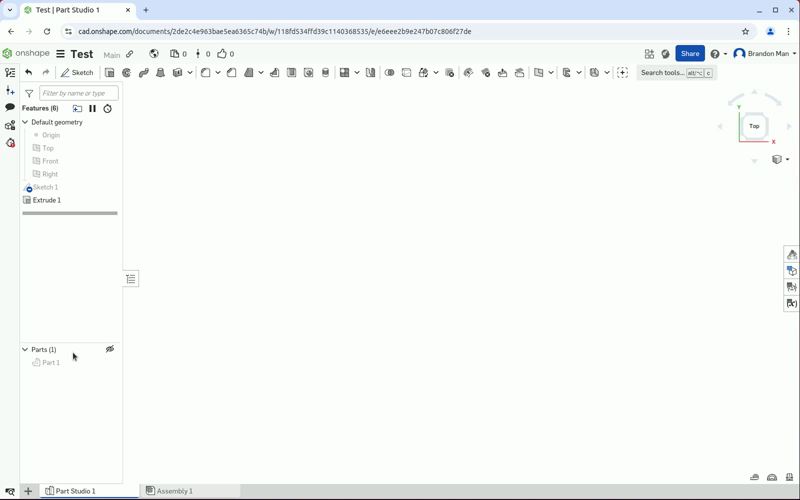
key(up)
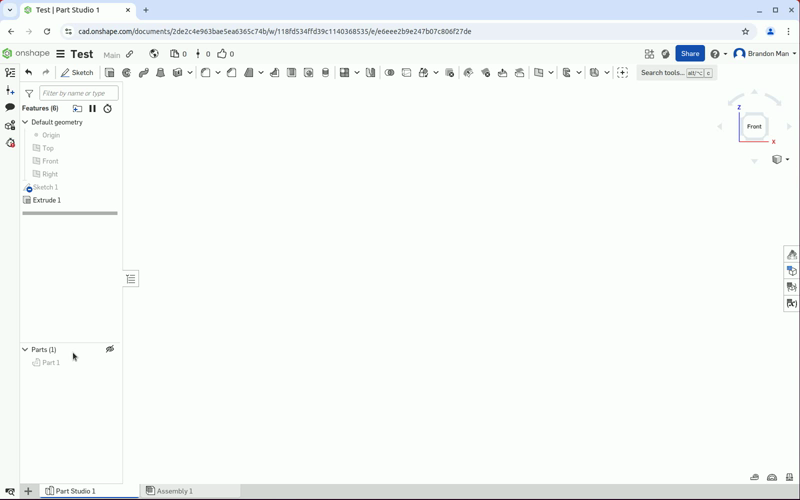
key_up(shift)
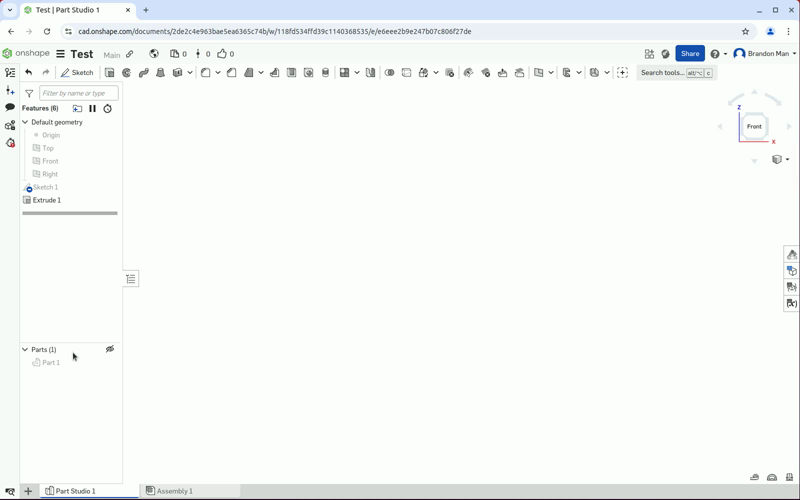
mouse_move(73, 352)
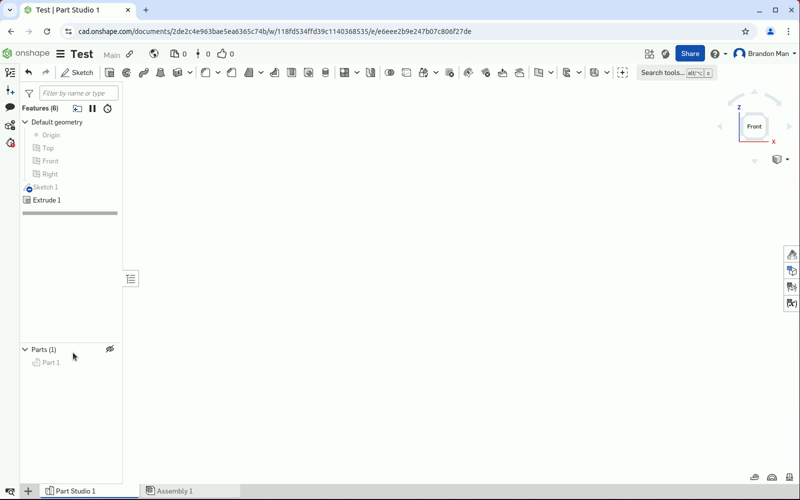
key(shift+y)
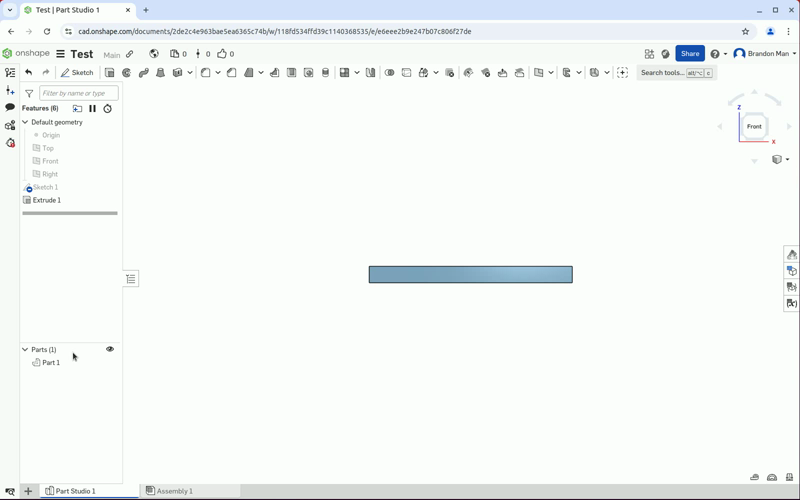
mouse_move(541, 75)
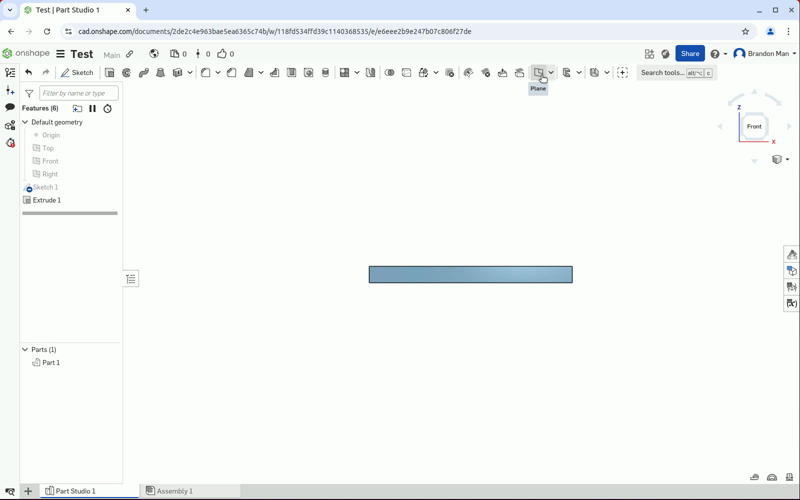
click(541, 75)
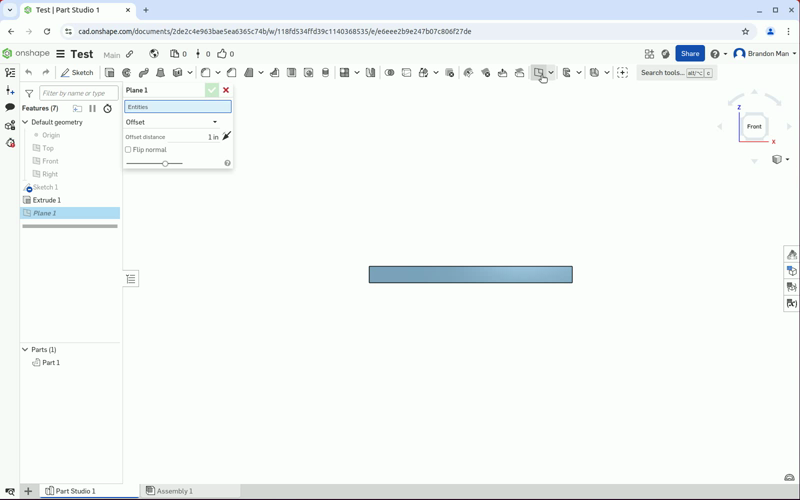
mouse_move(73, 163)
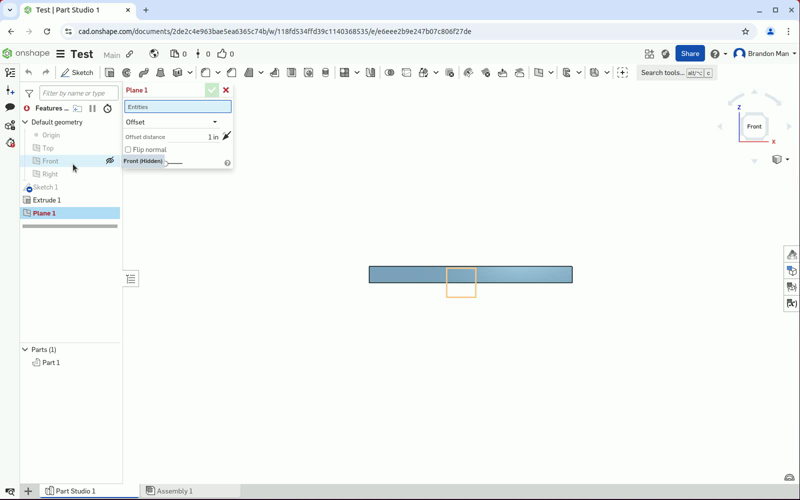
click(73, 163)
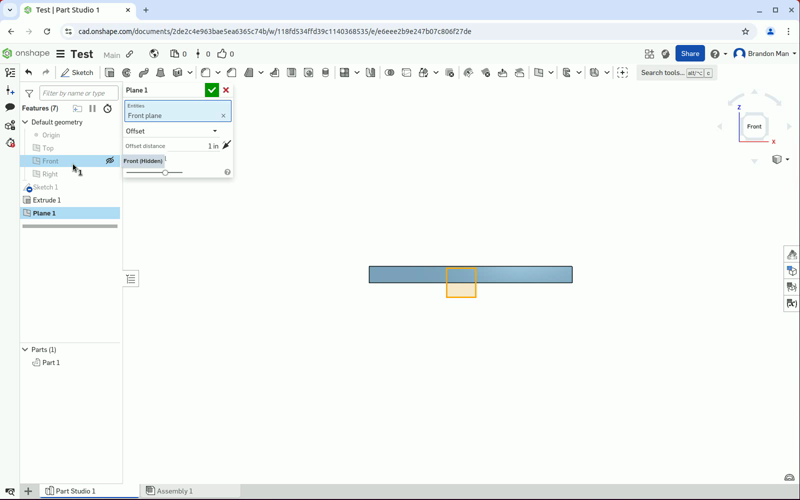
key(tab, 2)
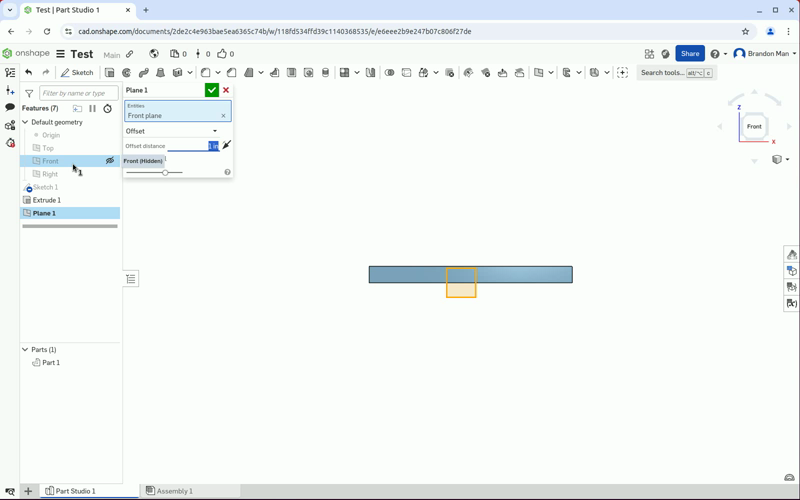
text(4.098)
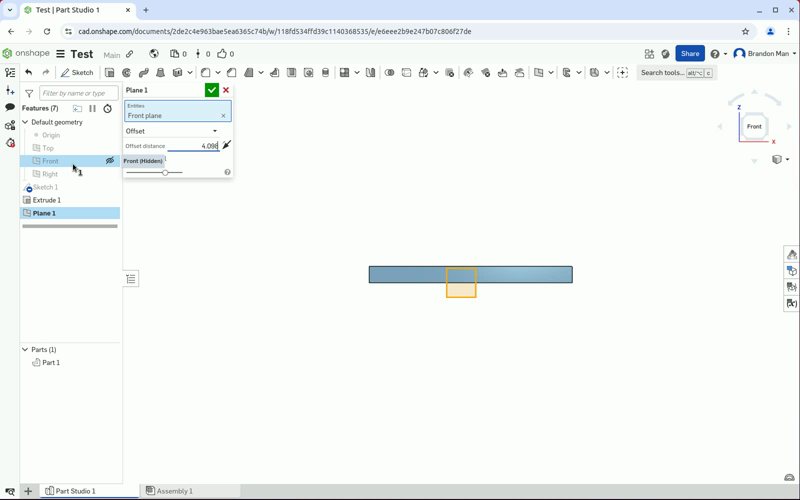
key(enter, 2)
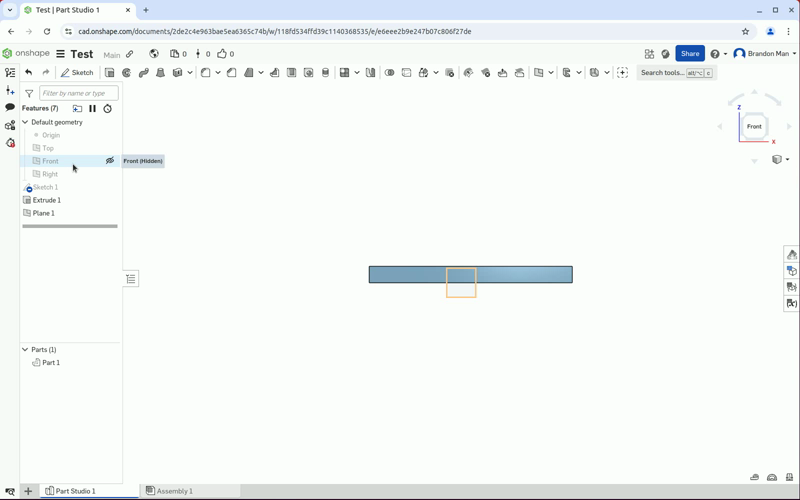
key(shift+s)
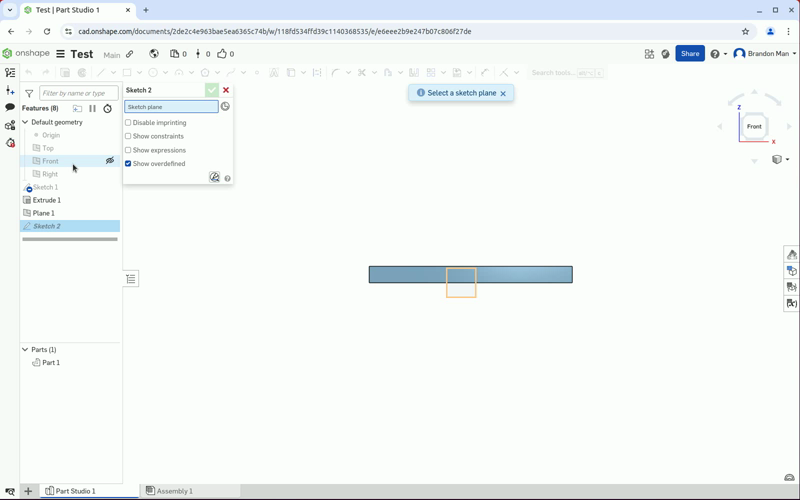
mouse_move(73, 215)
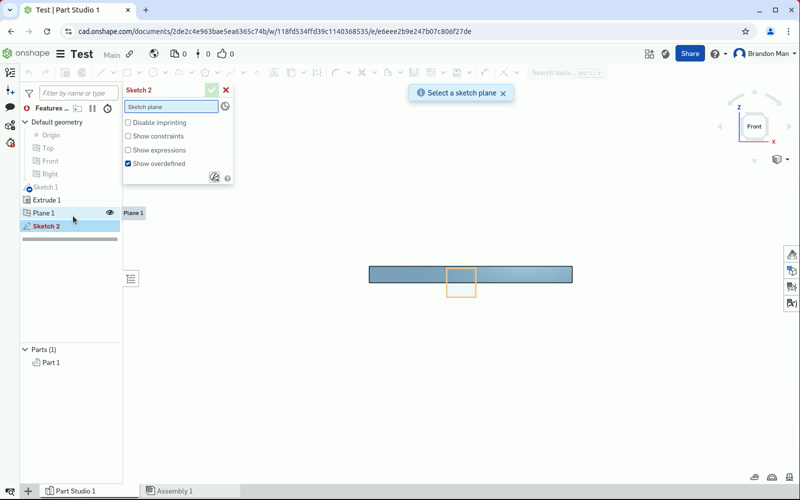
click(73, 215)
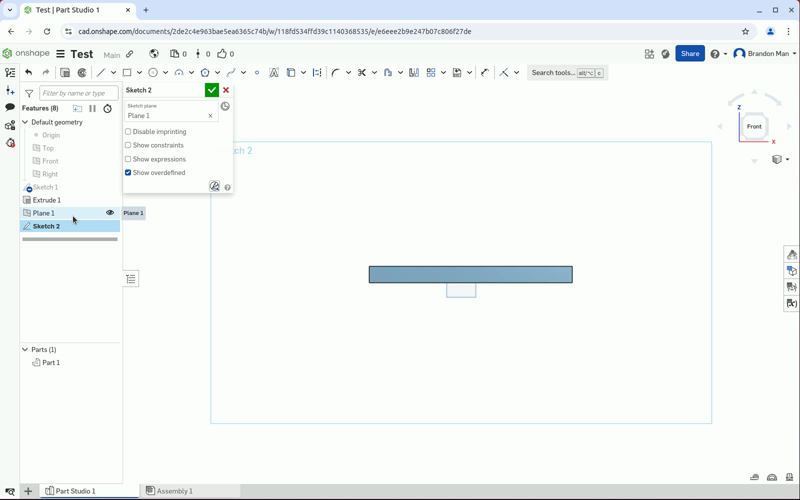
mouse_move(73, 352)
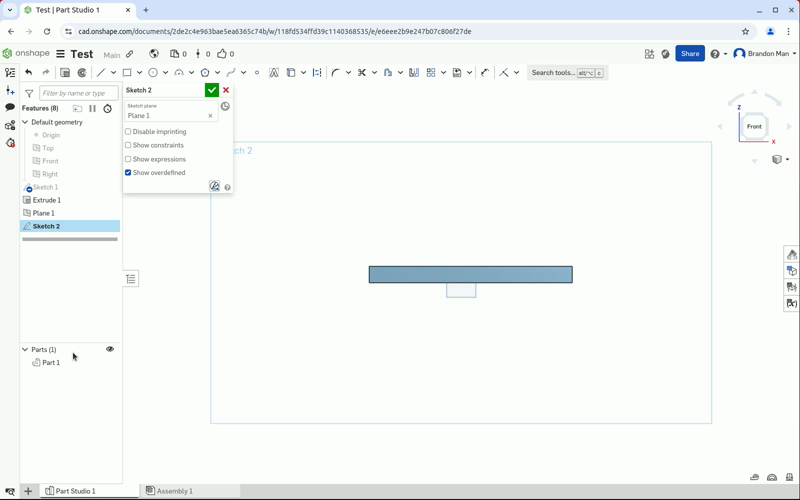
key(y)
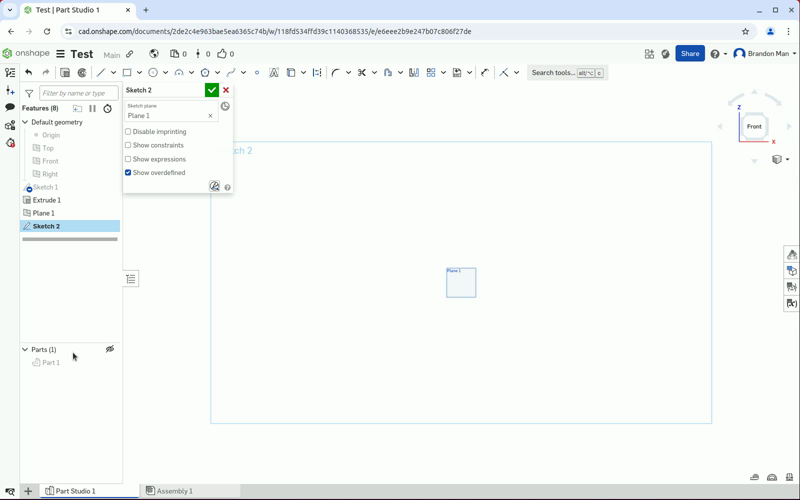
key(c)
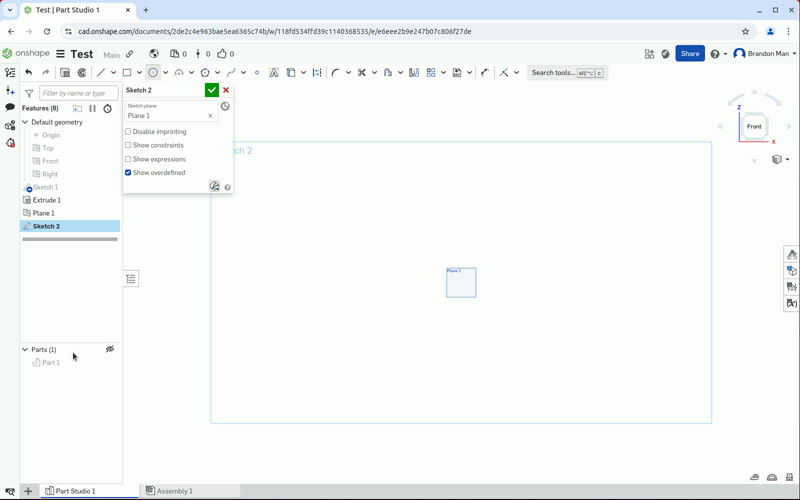
key_down(shift)
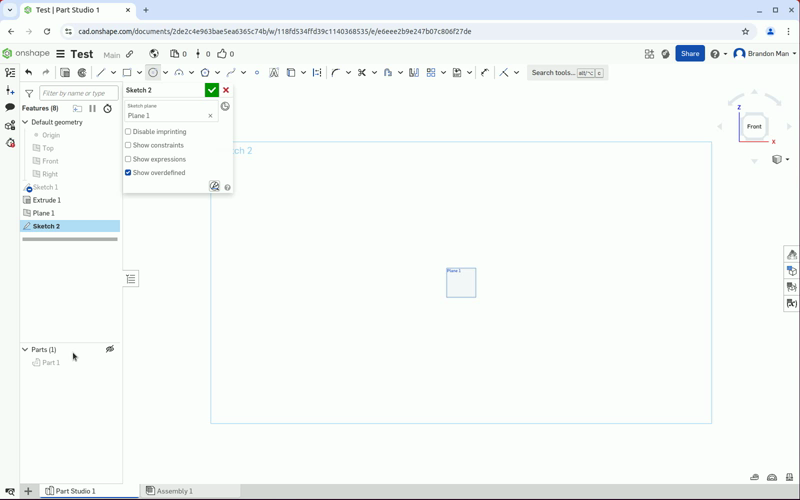
mouse_move(388, 271)
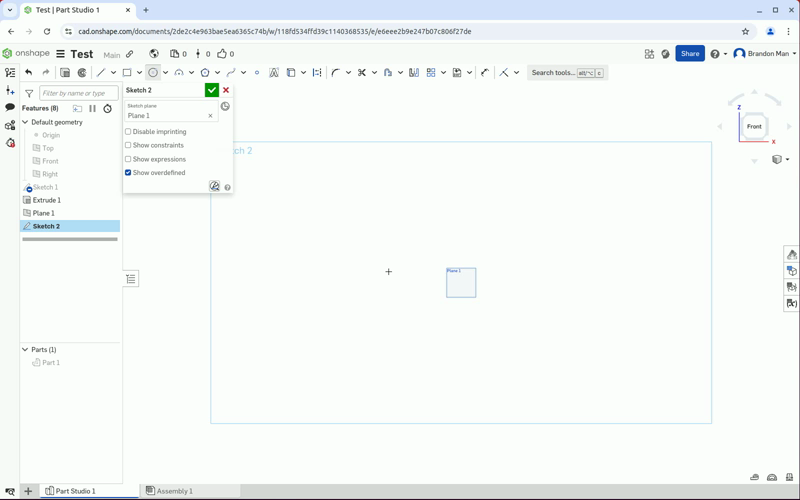
click(388, 271)
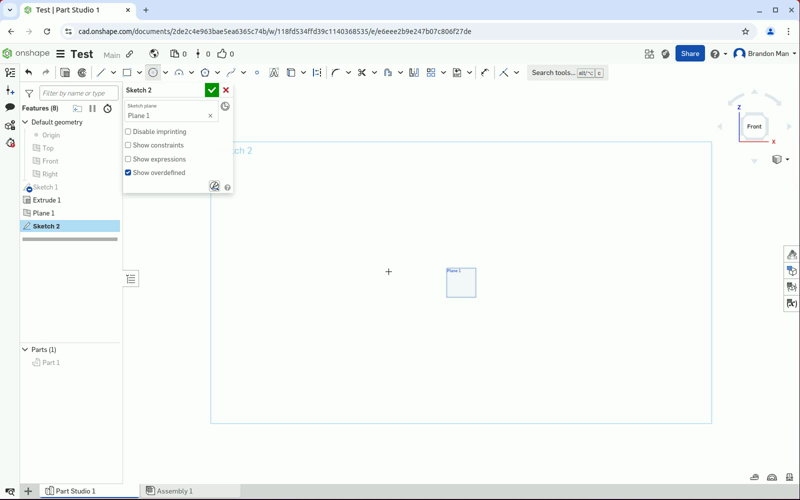
key_up(shift)
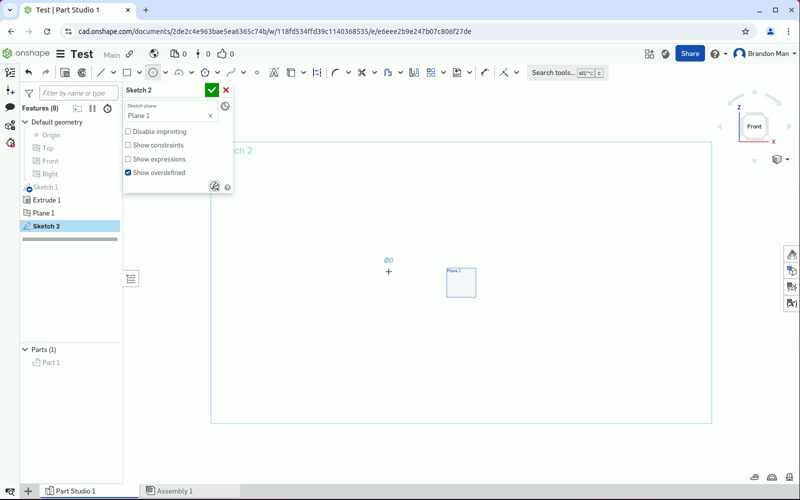
mouse_move(391, 271)
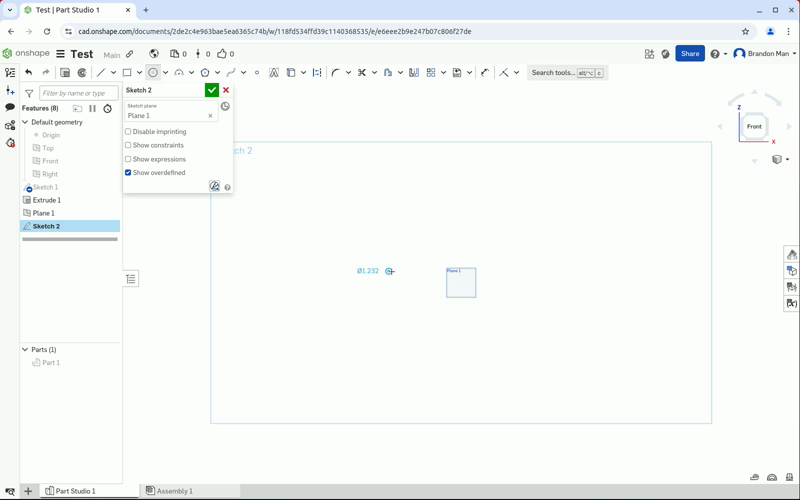
click(391, 271)
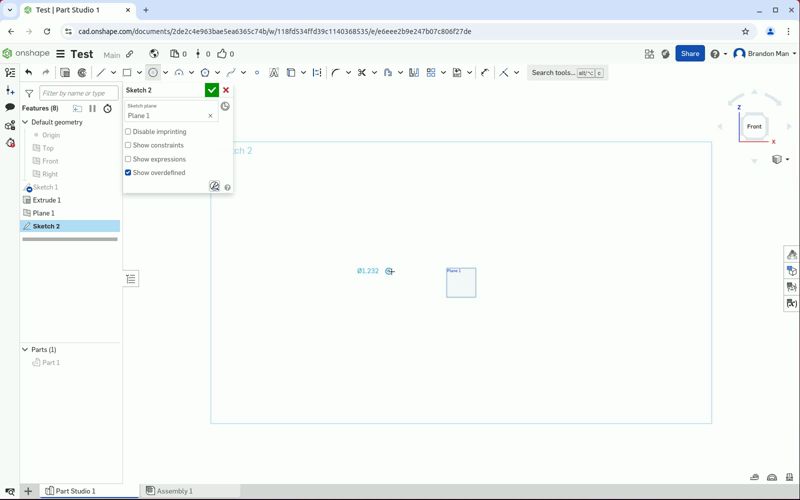
key(esc)
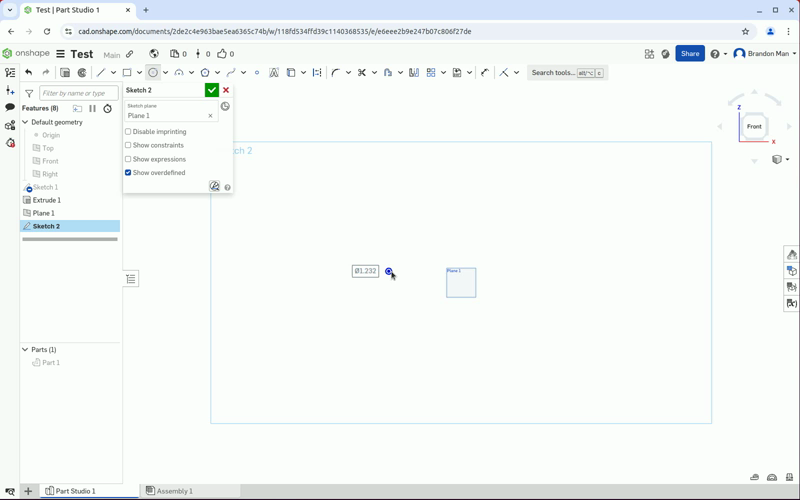
mouse_move(388, 268)
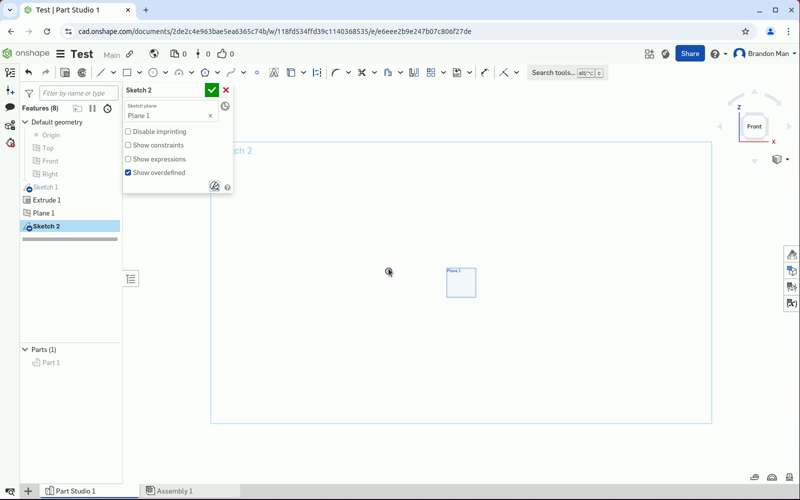
scroll(6)
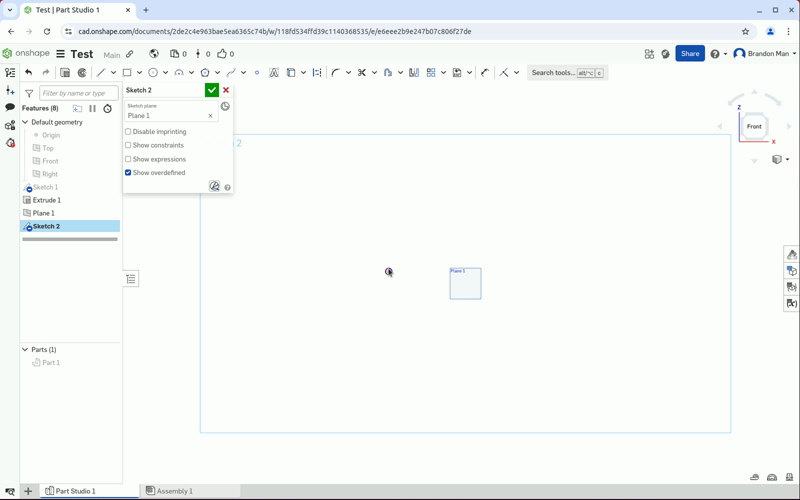
scroll(6)
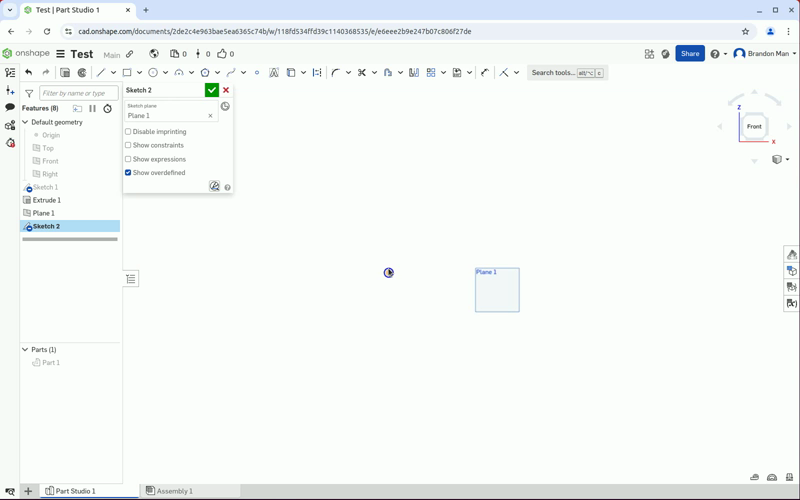
scroll(6)
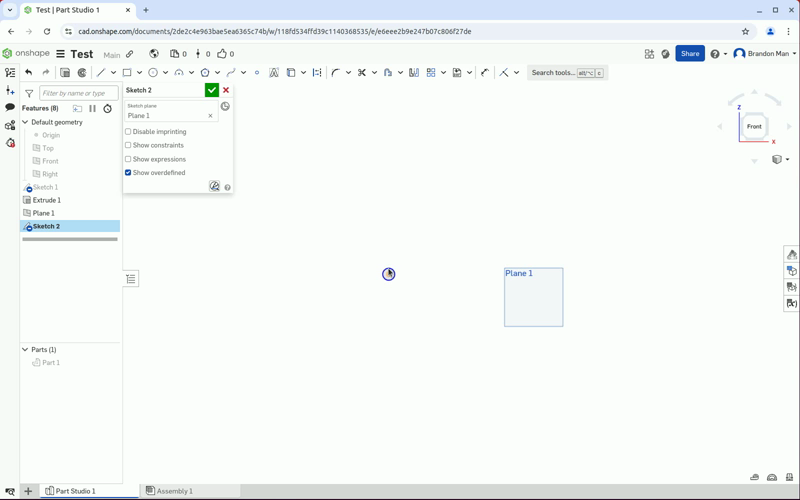
scroll(6)
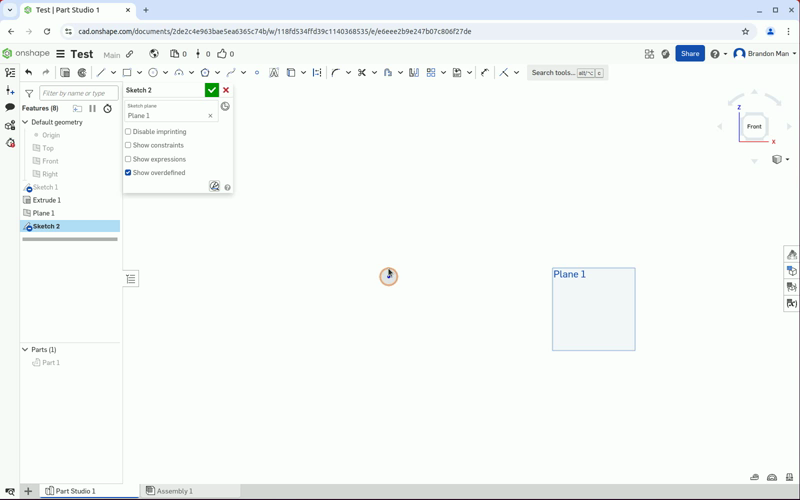
scroll(6)
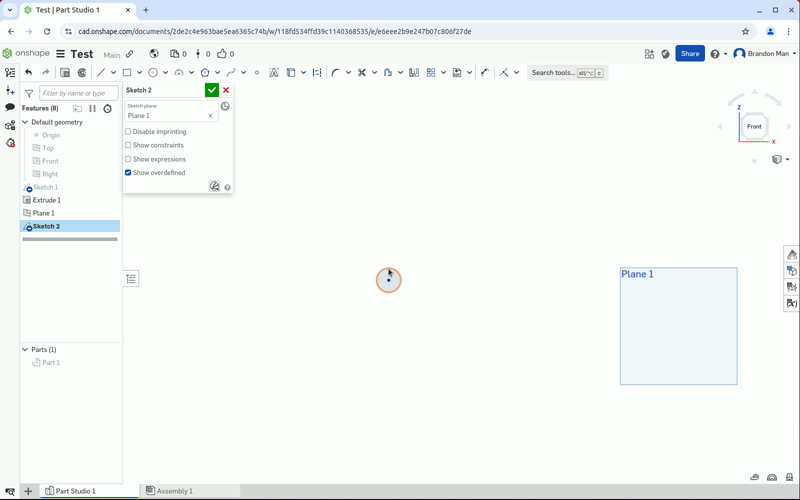
scroll(6)
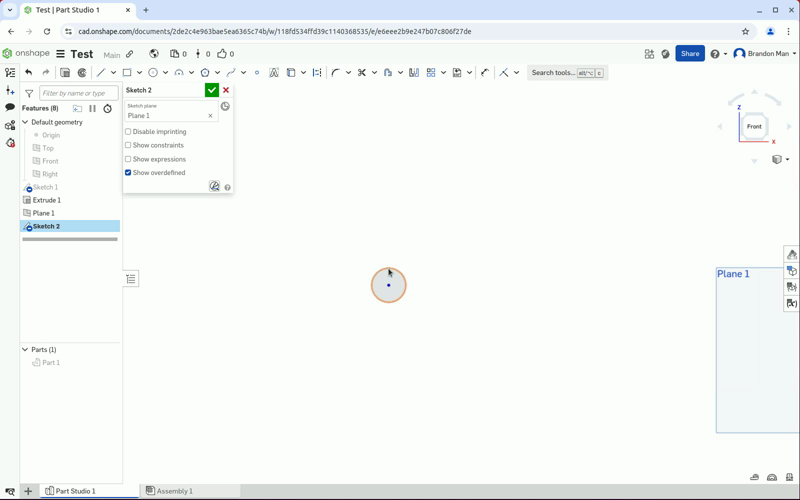
scroll(6)
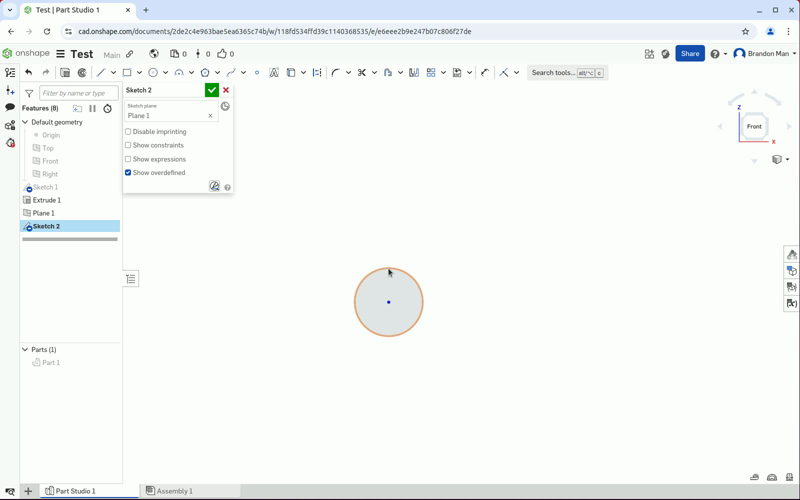
click(388, 268)
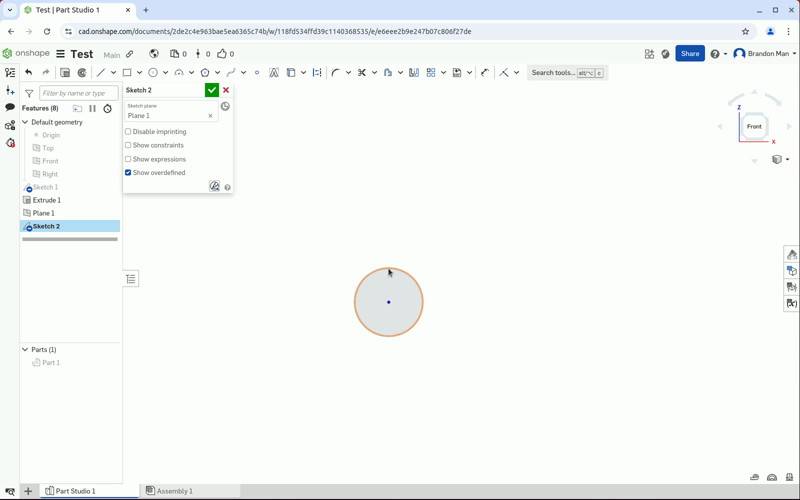
scroll(-6)
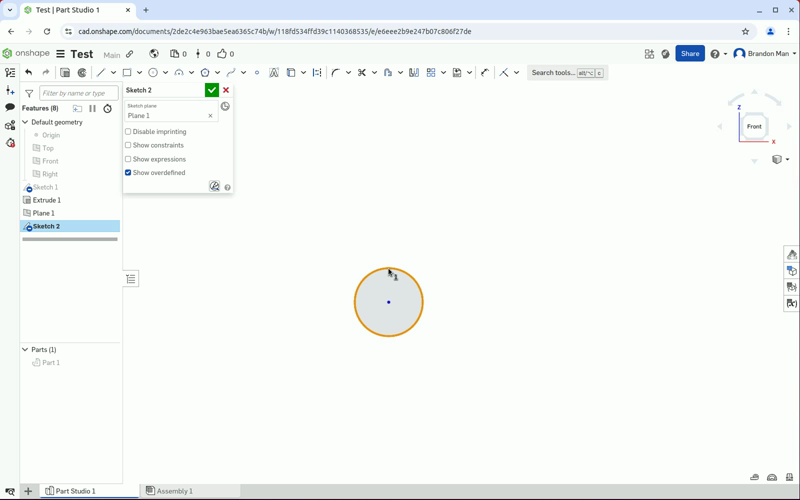
scroll(-6)
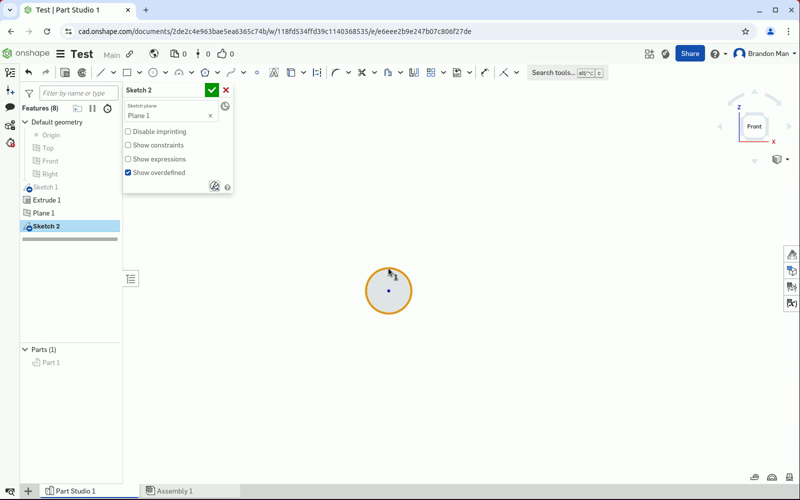
scroll(-6)
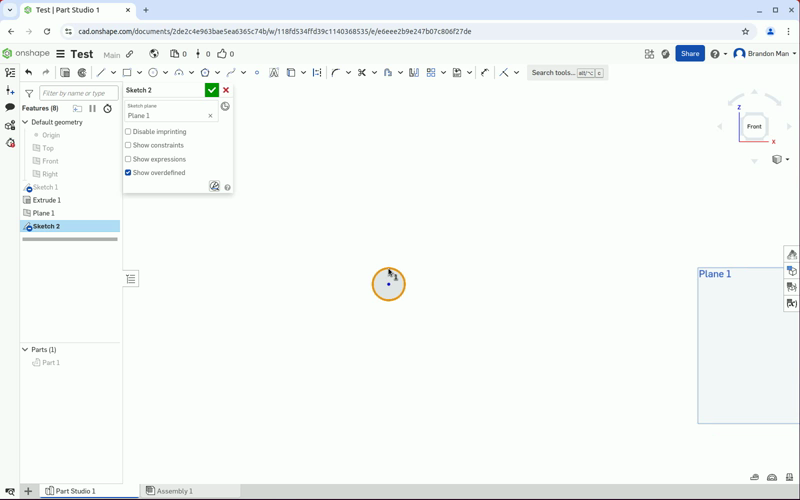
scroll(-6)
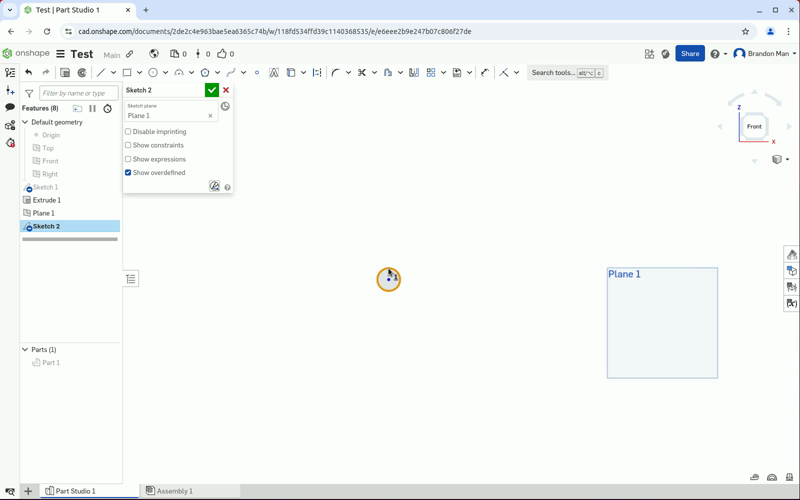
scroll(-6)
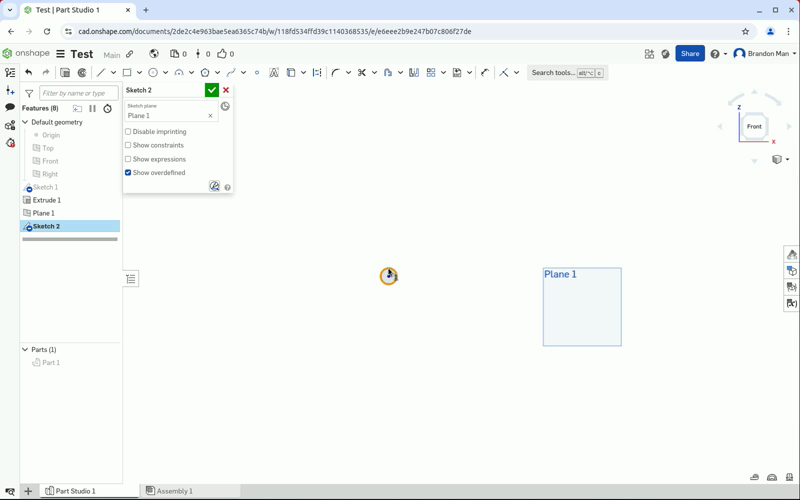
scroll(-6)
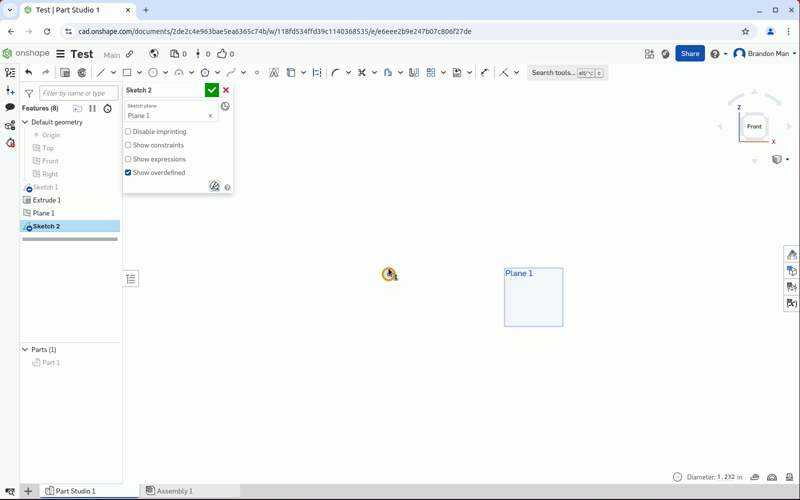
scroll(-6)
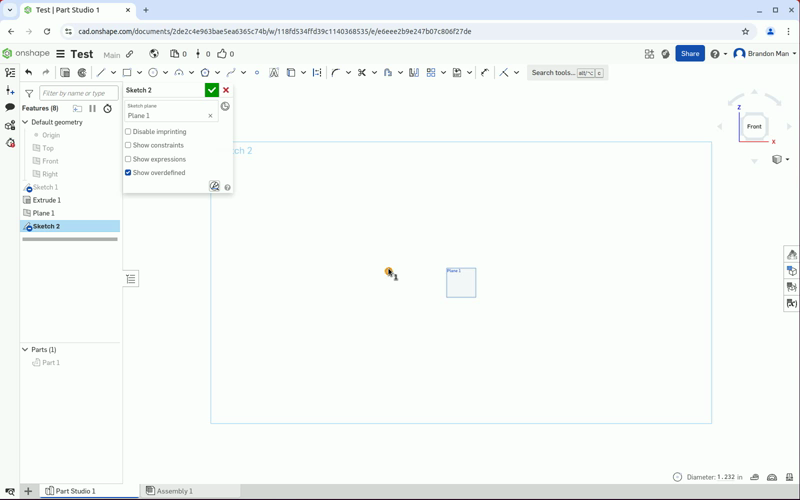
mouse_move(73, 352)
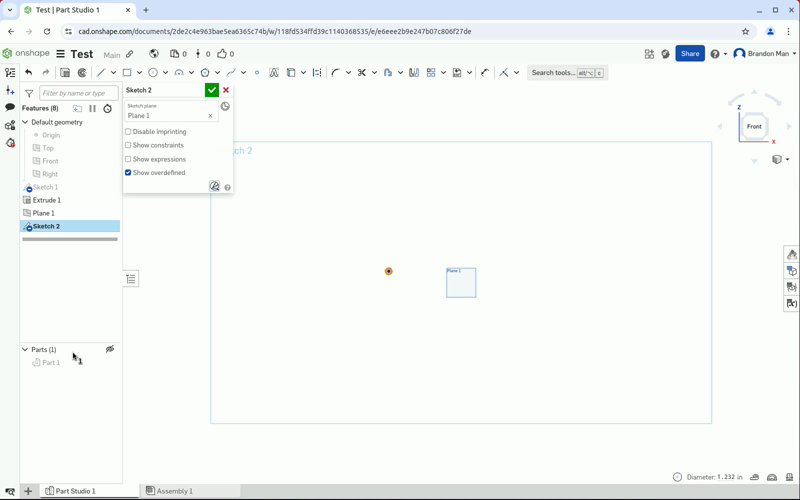
key(shift+y)
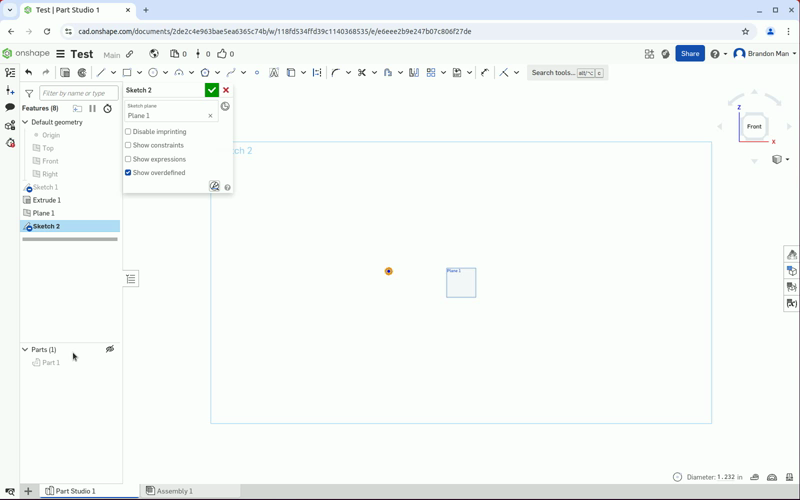
key(shift+e)
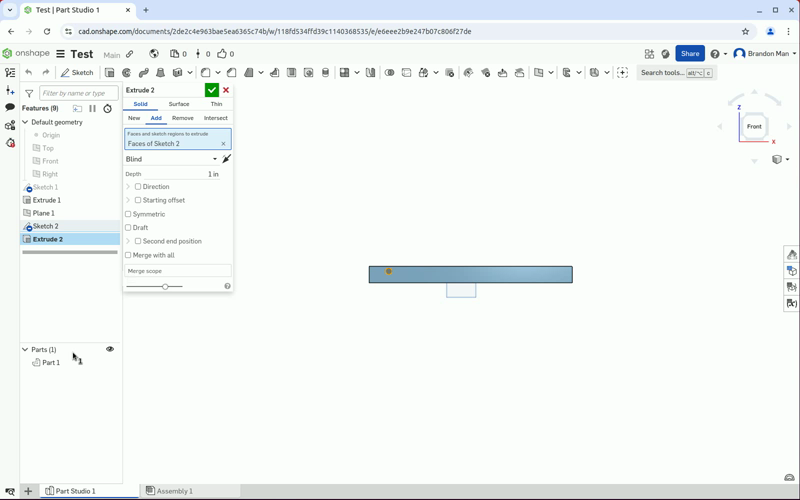
mouse_move(143, 106)
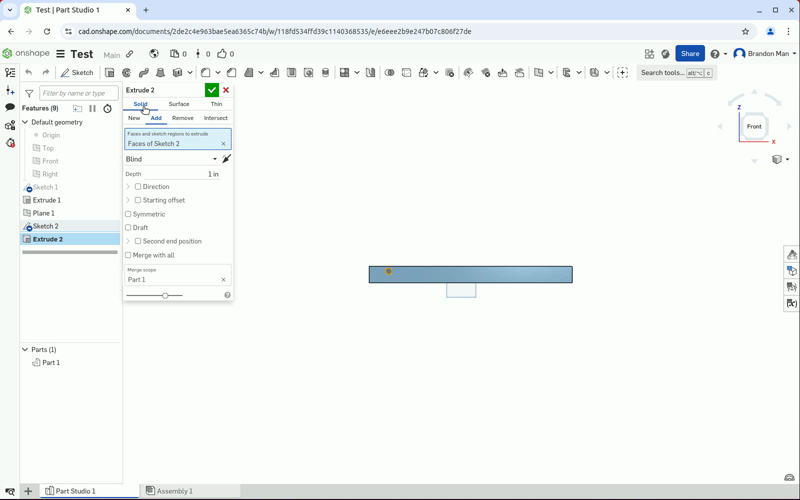
click(143, 106)
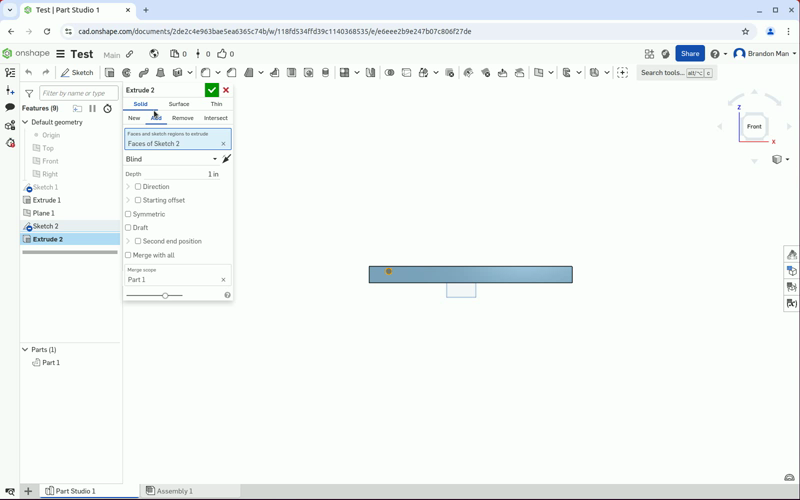
mouse_move(186, 120)
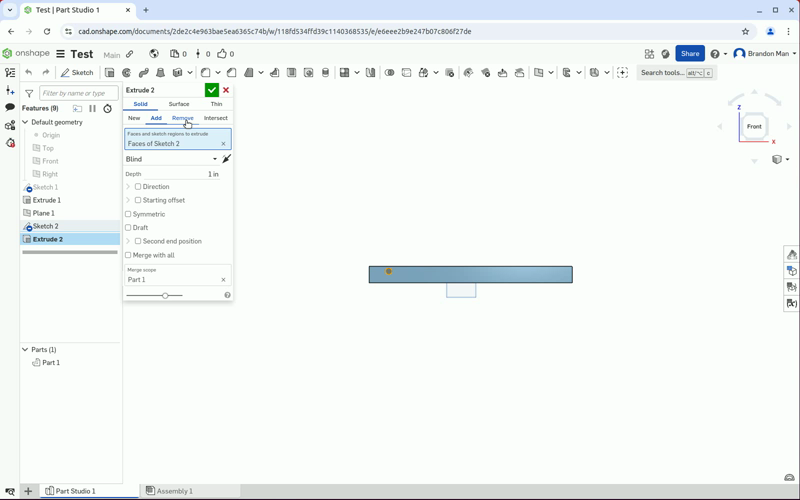
click(186, 120)
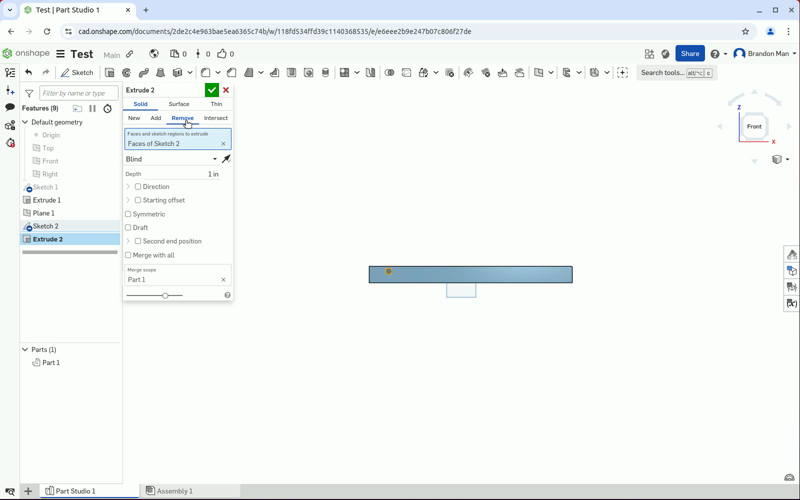
key(tab, 4)
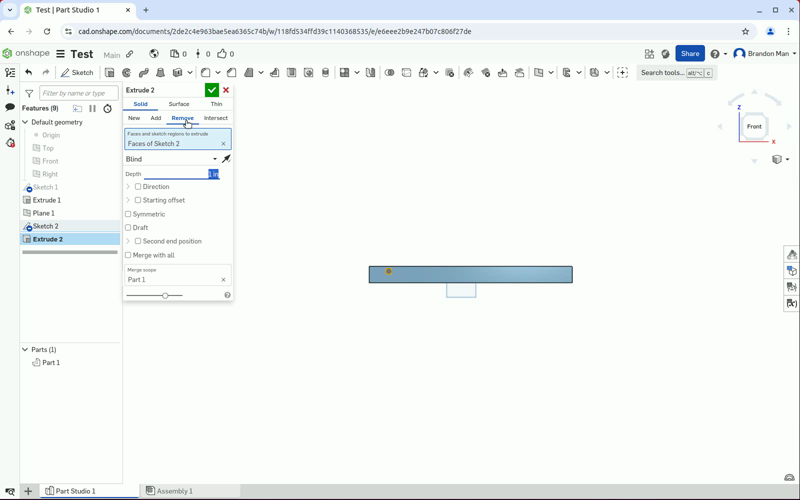
text(2.889)
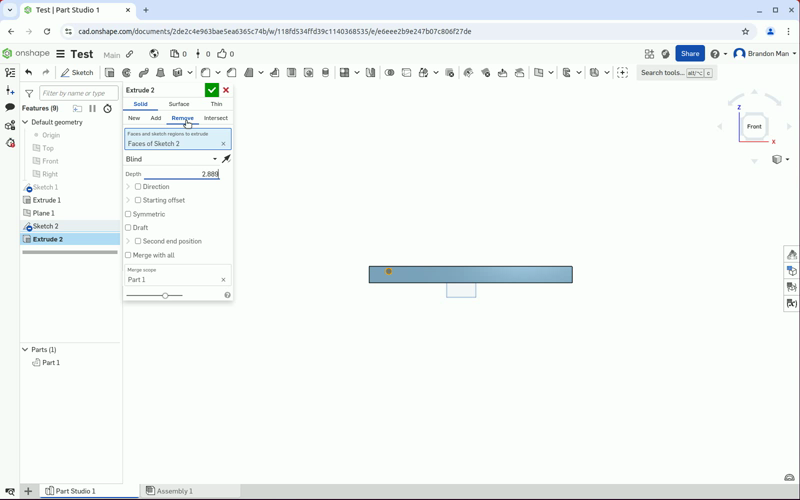
key(tab, 6)
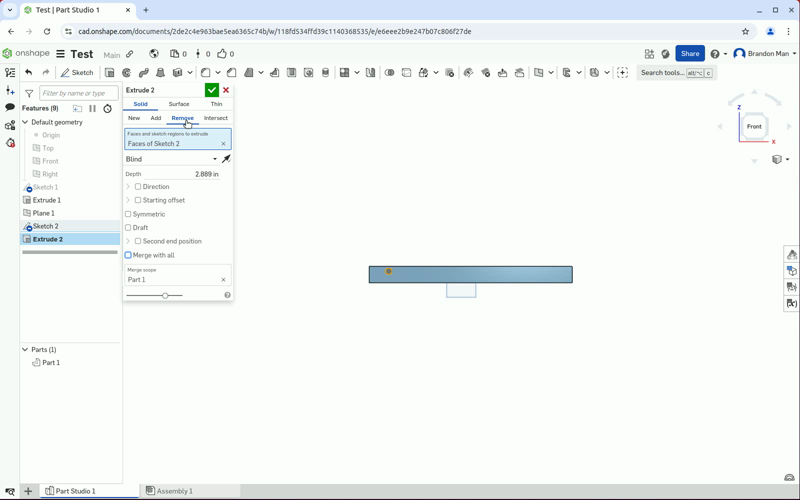
key(space)
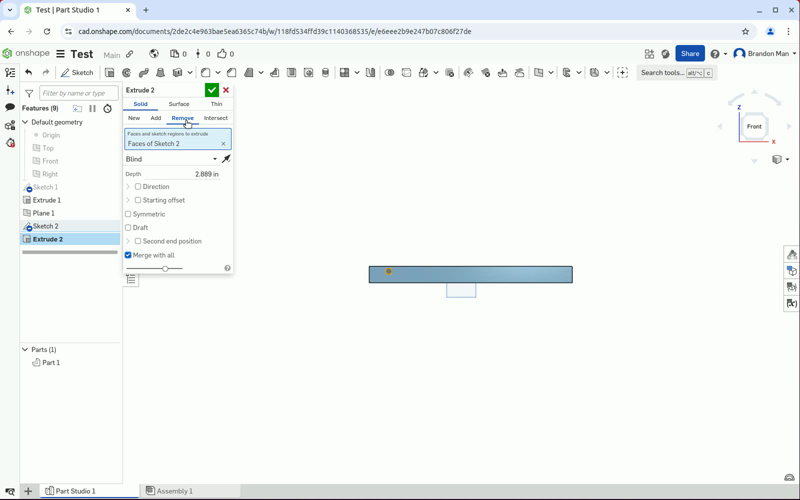
key(enter)
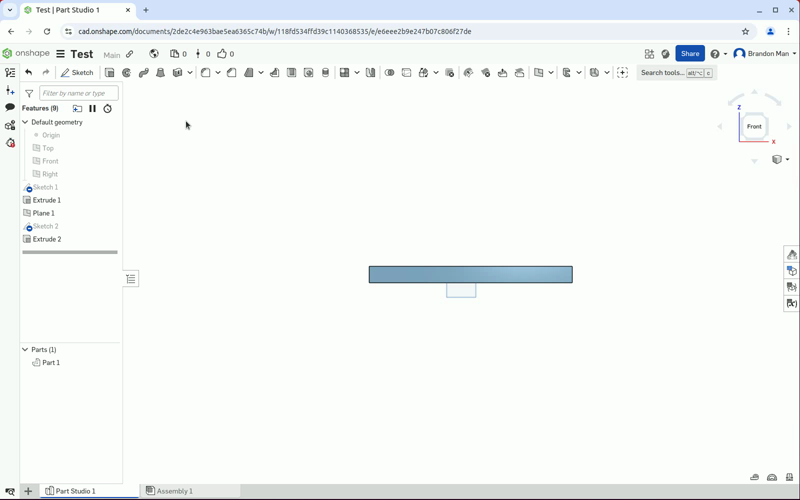
key(shift+h)
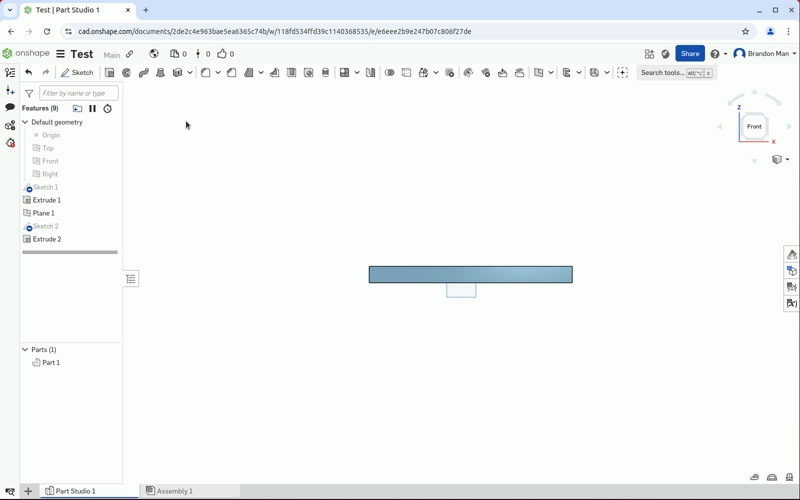
key(shift+h)
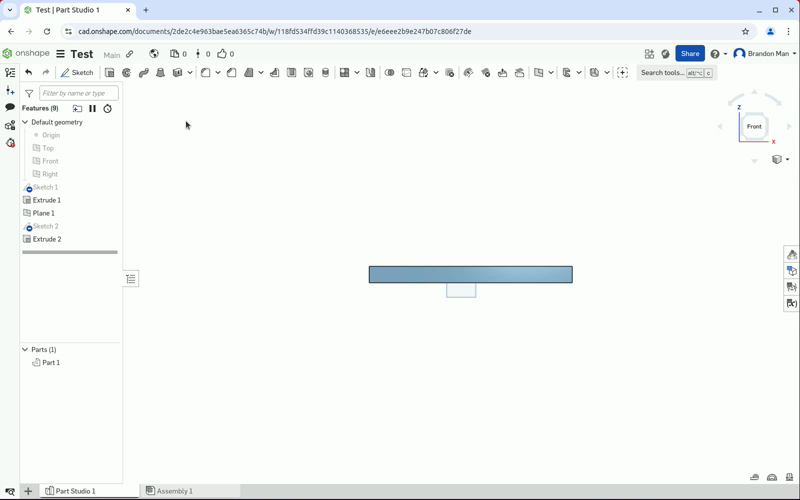
mouse_move(73, 189)
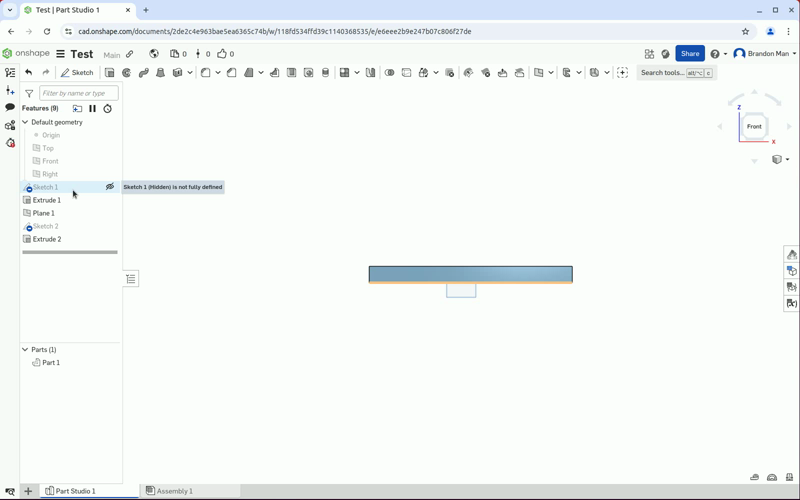
click(73, 189)
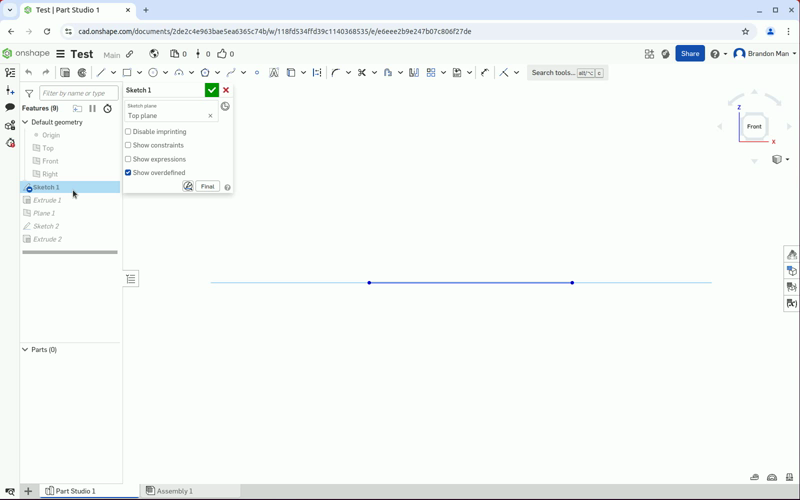
mouse_move(229, 92)
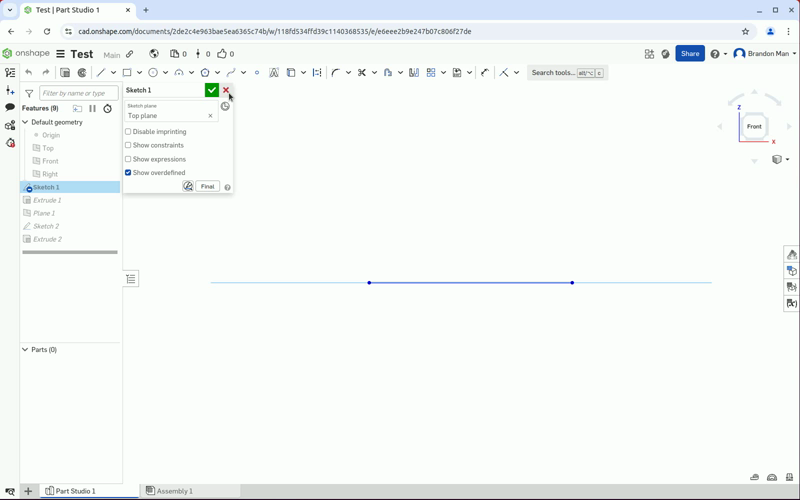
click(229, 92)
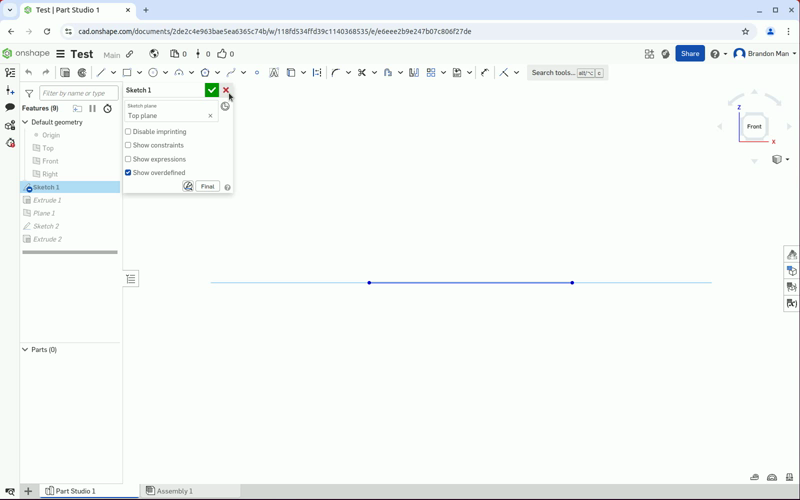
key(shift+s)
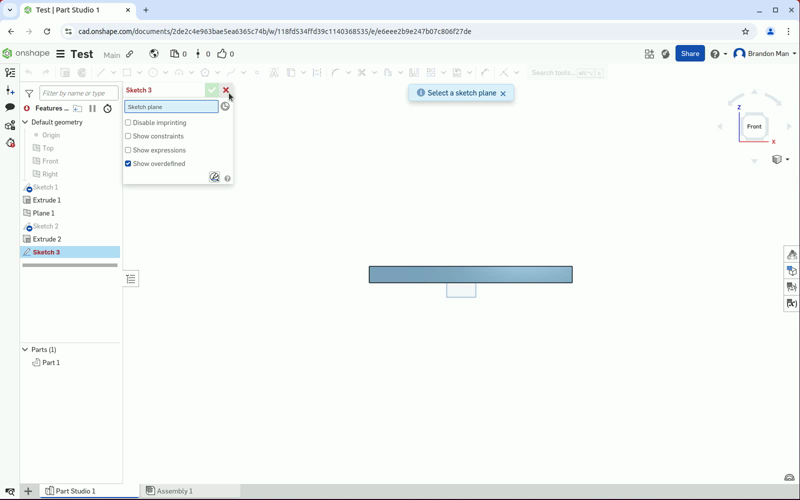
mouse_move(73, 215)
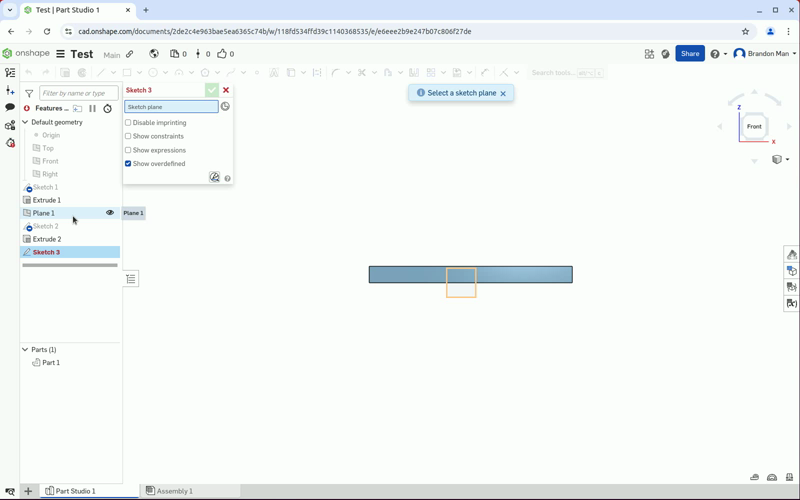
click(73, 215)
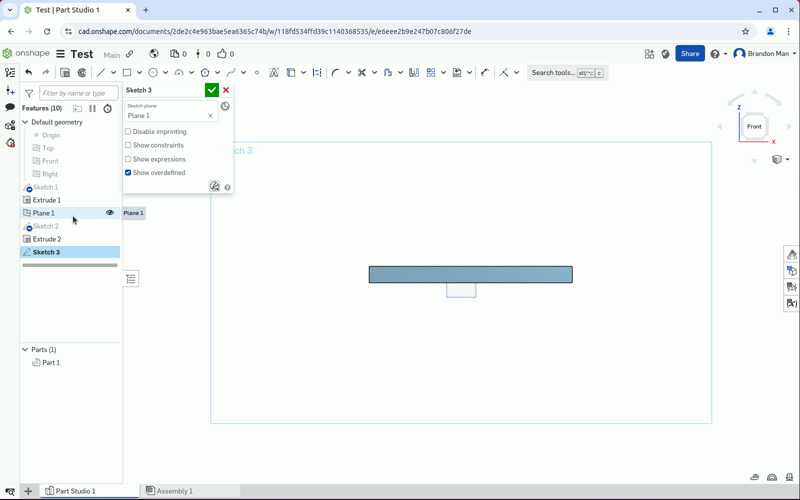
mouse_move(73, 352)
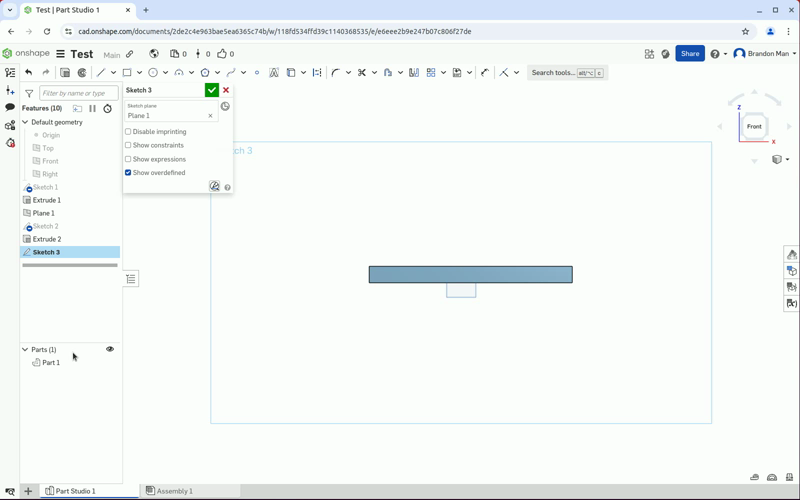
key(y)
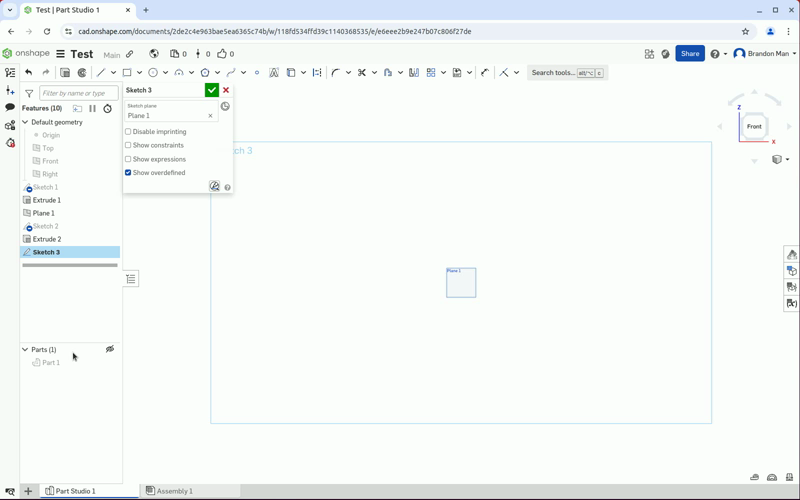
key(c)
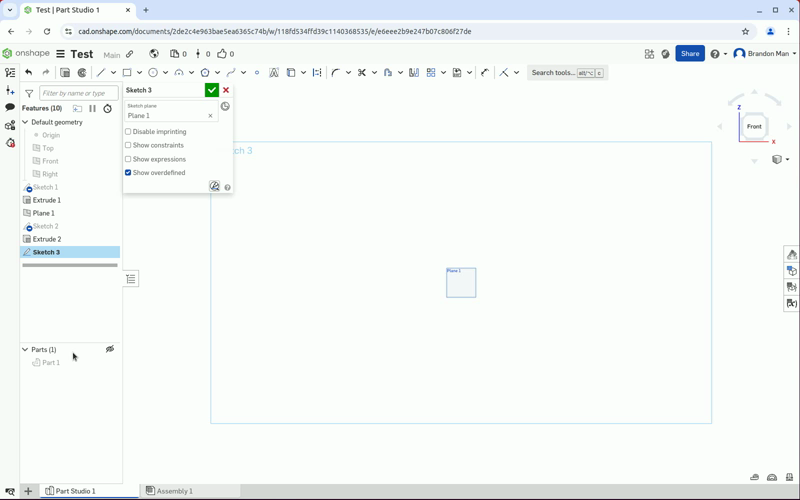
key_down(shift)
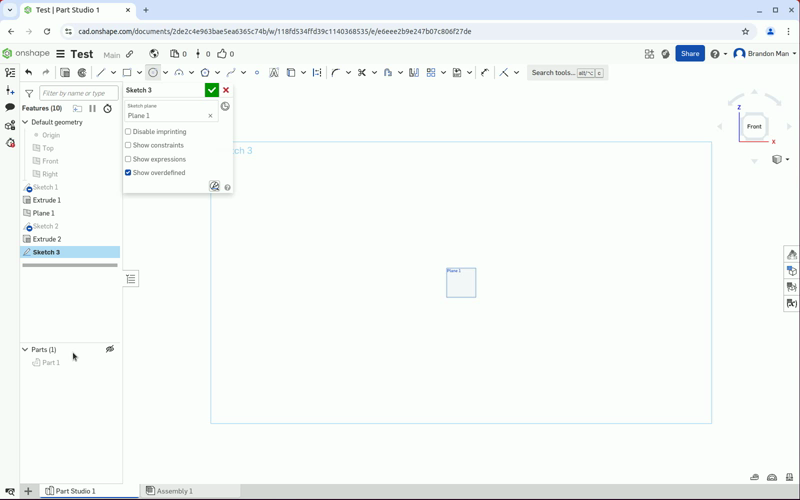
mouse_move(550, 271)
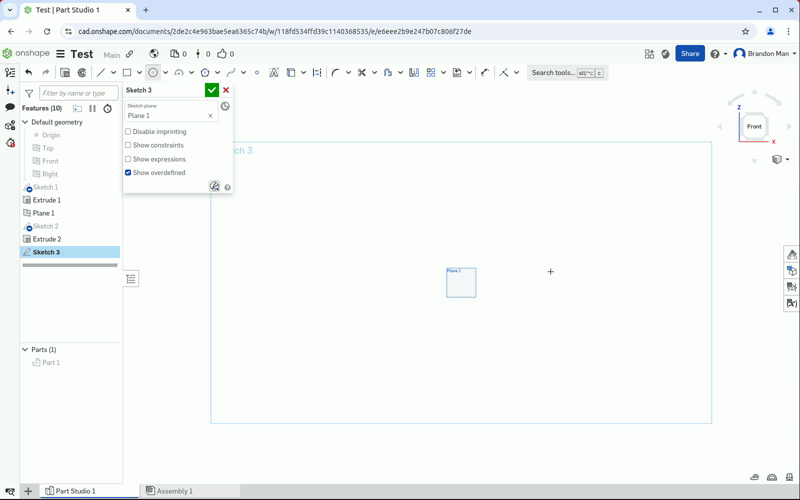
click(550, 271)
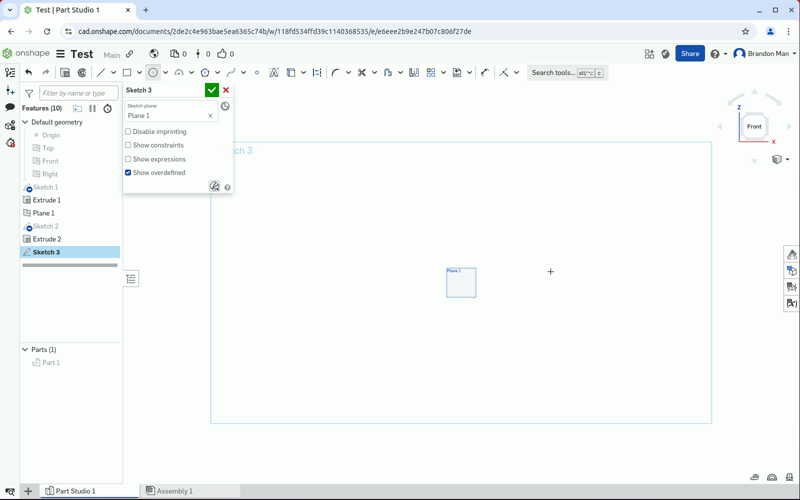
key_up(shift)
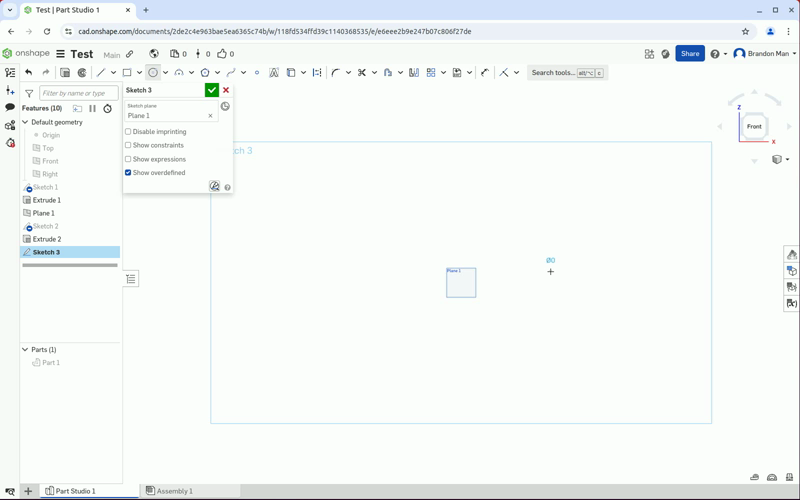
mouse_move(553, 271)
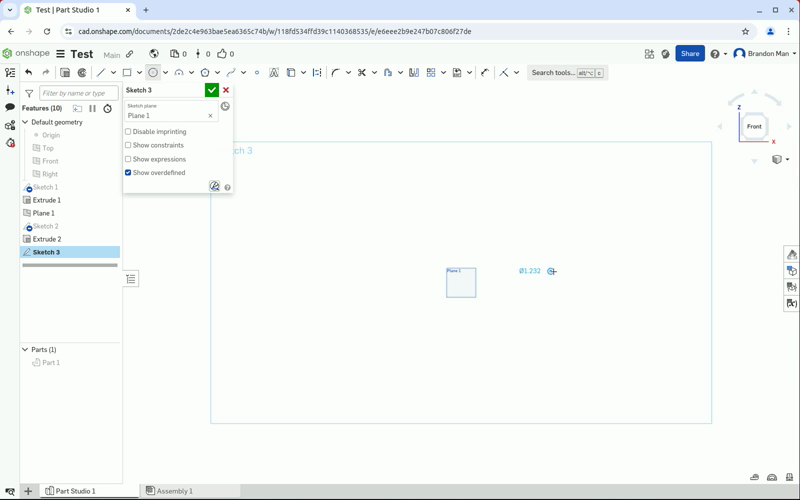
click(553, 271)
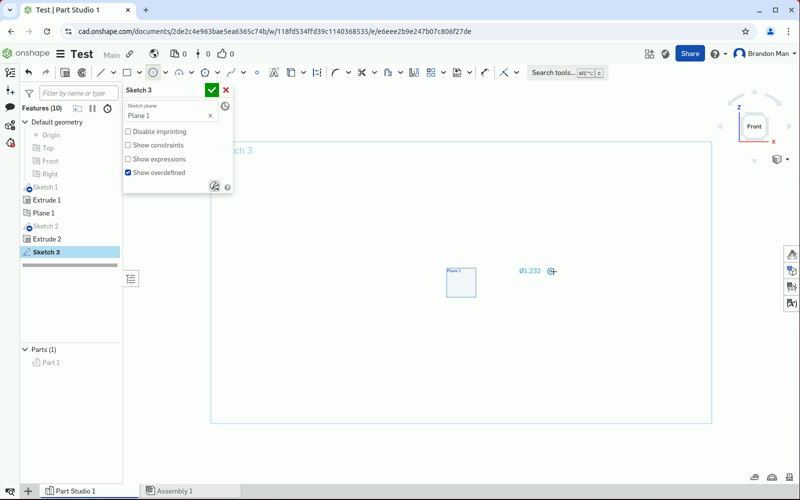
key(esc)
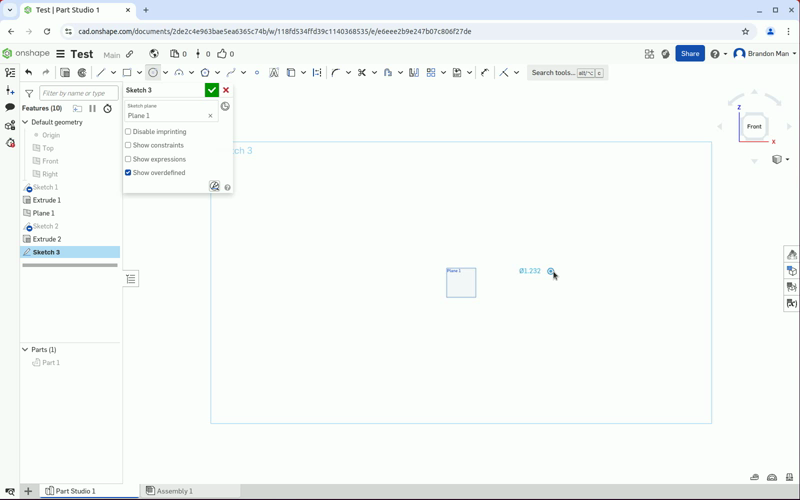
mouse_move(548, 272)
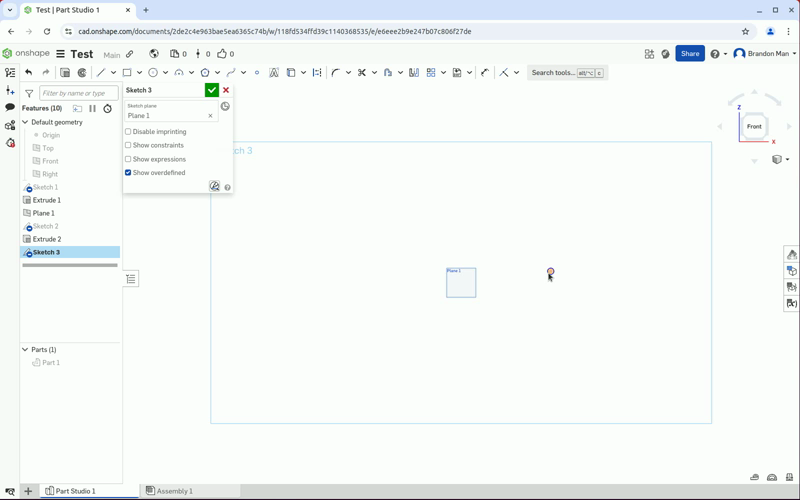
scroll(6)
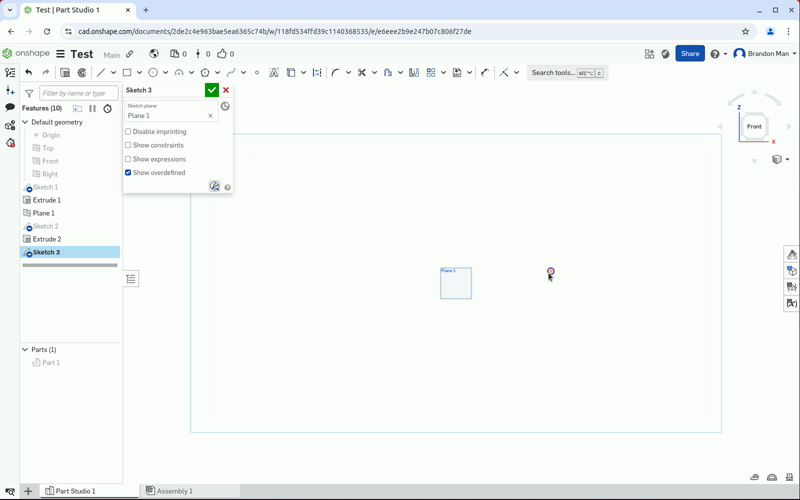
scroll(6)
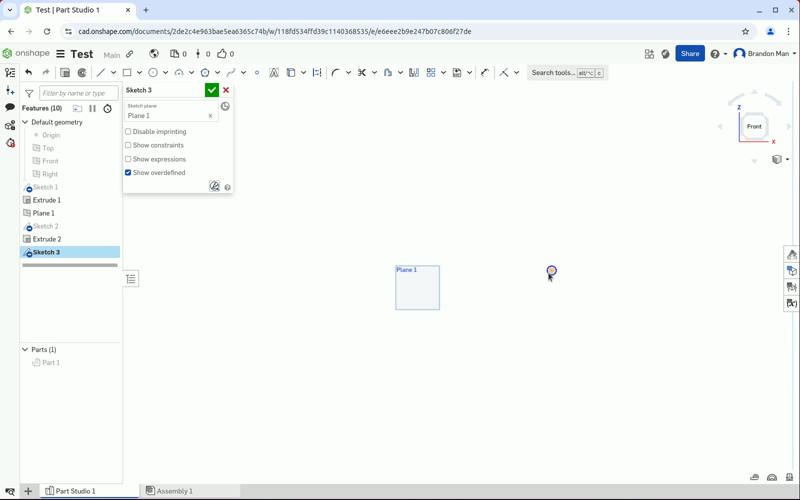
scroll(6)
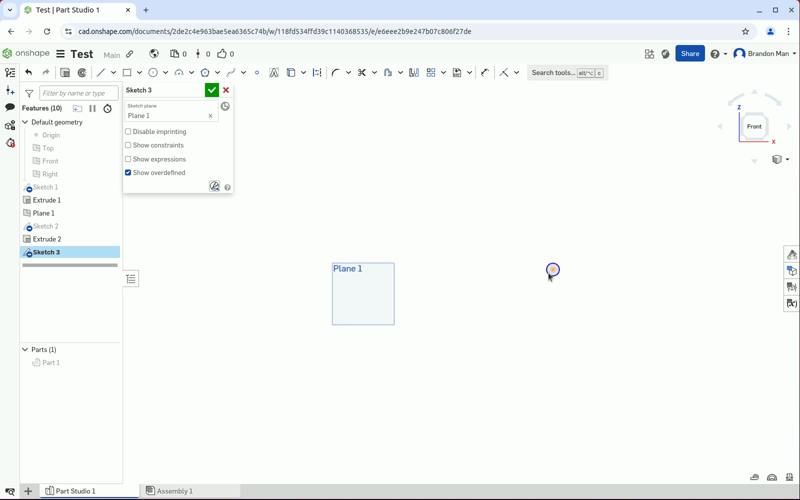
scroll(6)
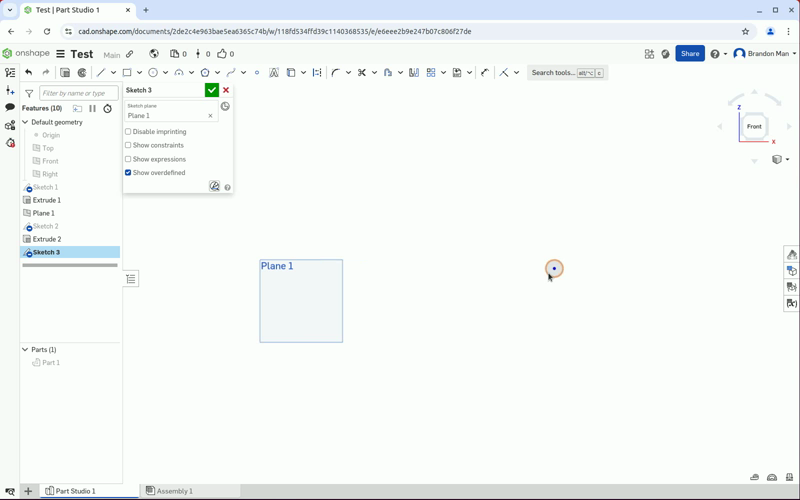
scroll(6)
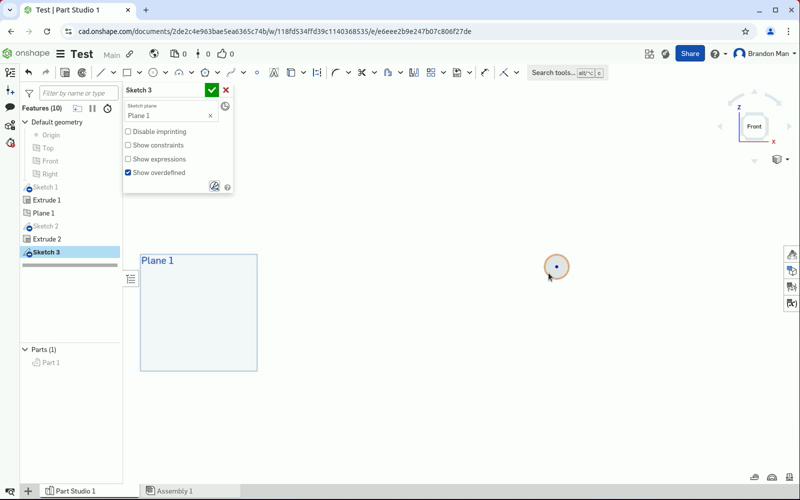
scroll(6)
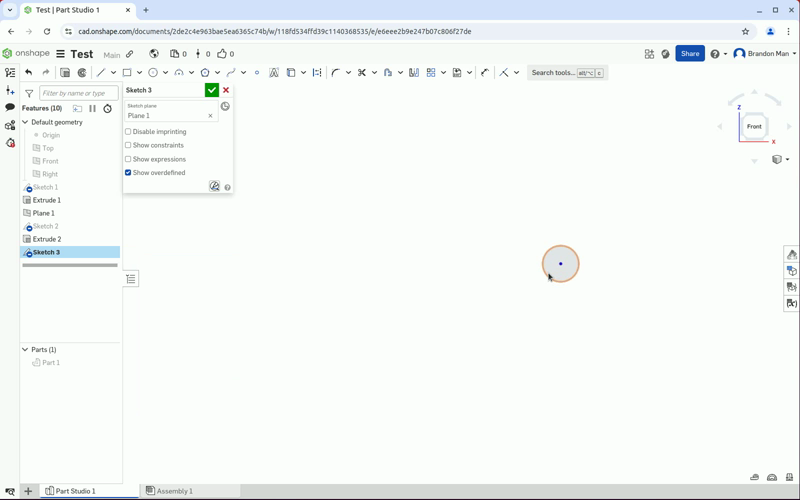
scroll(6)
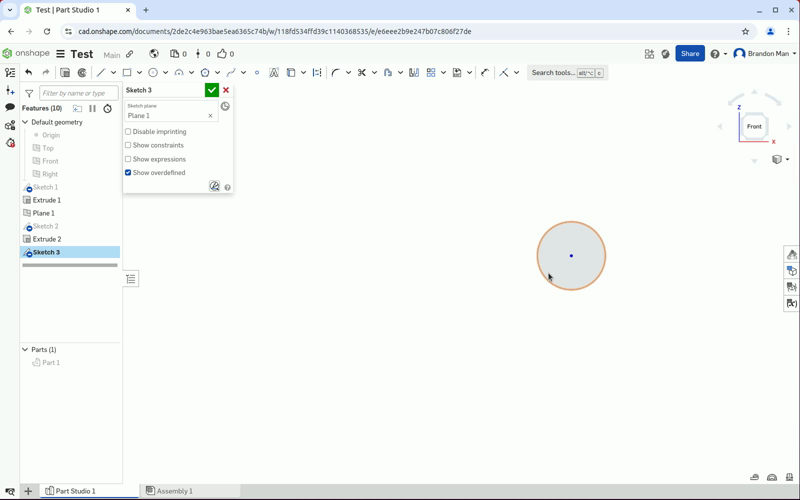
click(548, 272)
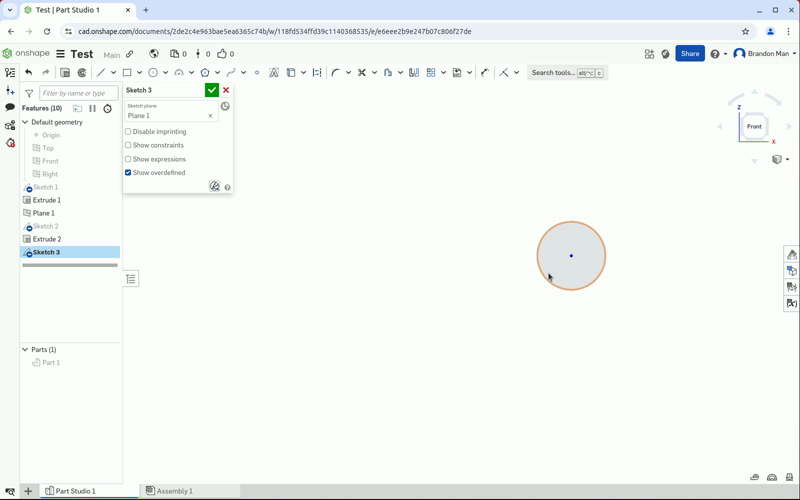
scroll(-6)
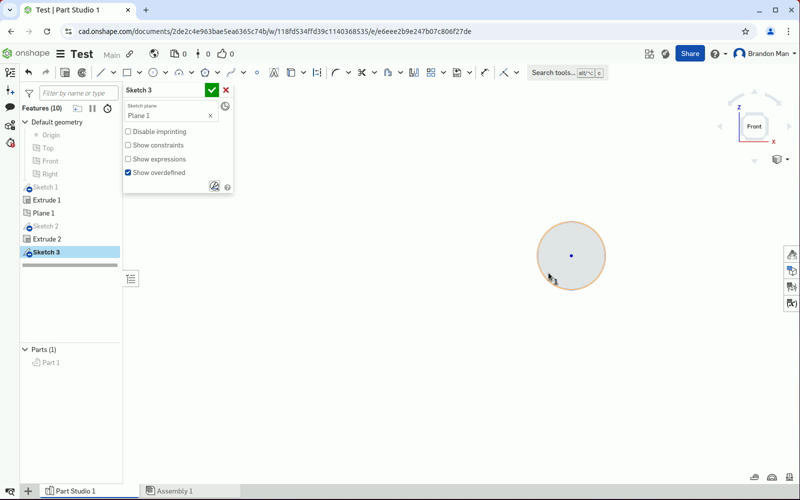
scroll(-6)
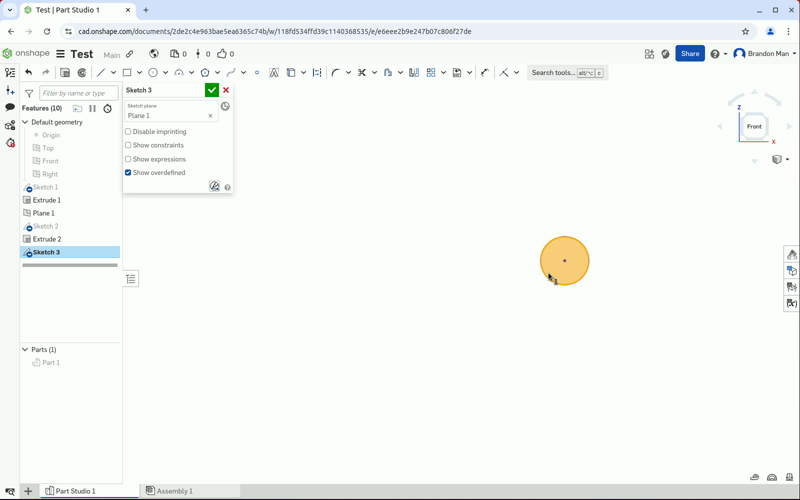
scroll(-6)
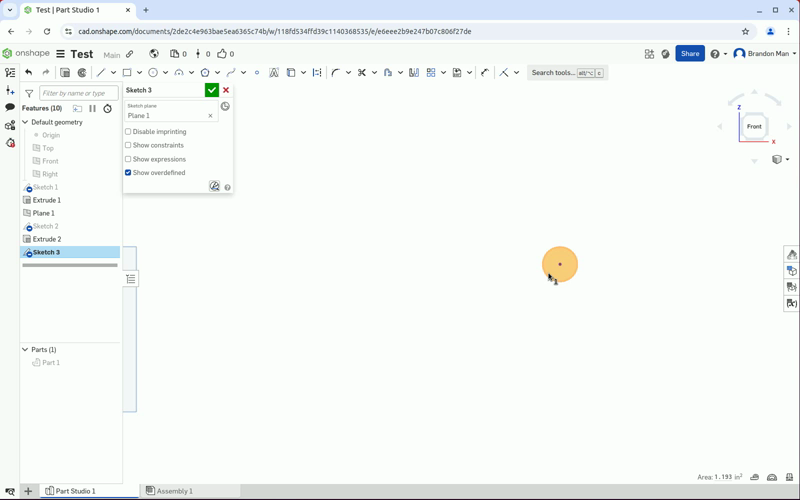
scroll(-6)
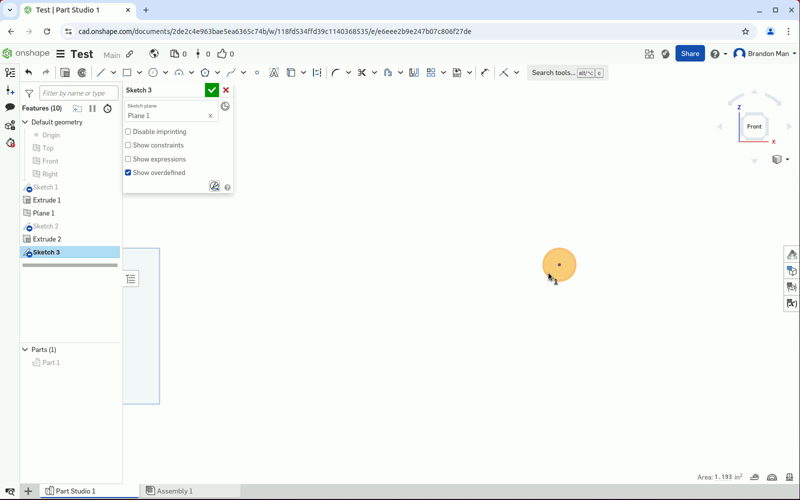
scroll(-6)
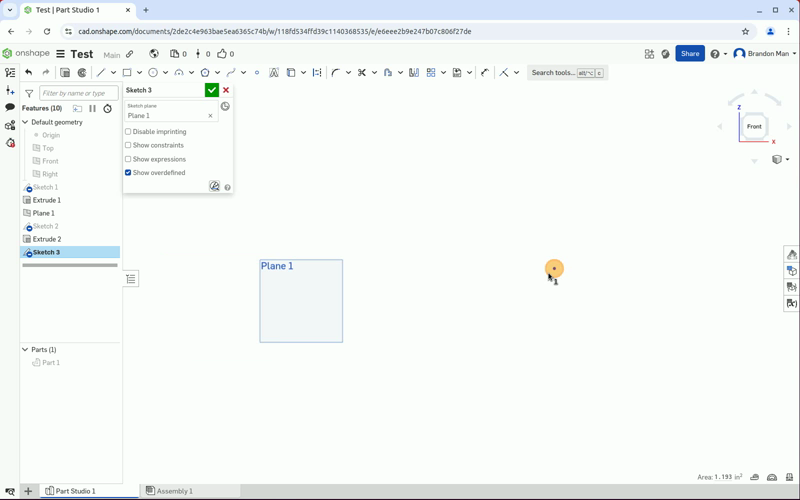
scroll(-6)
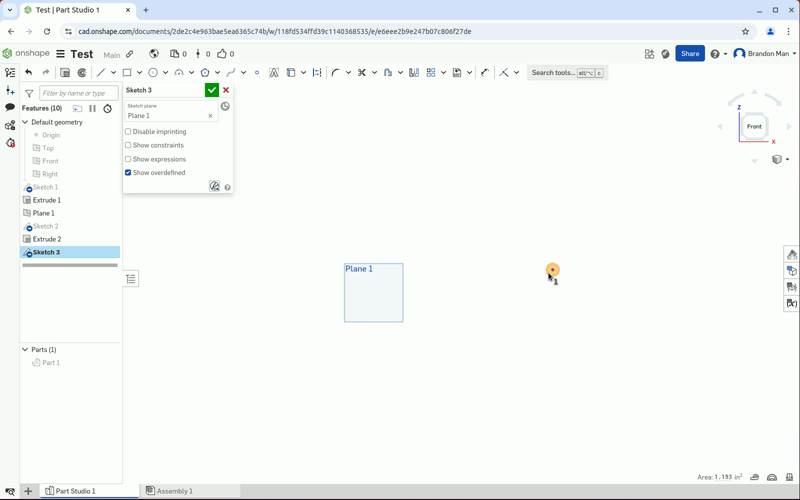
scroll(-6)
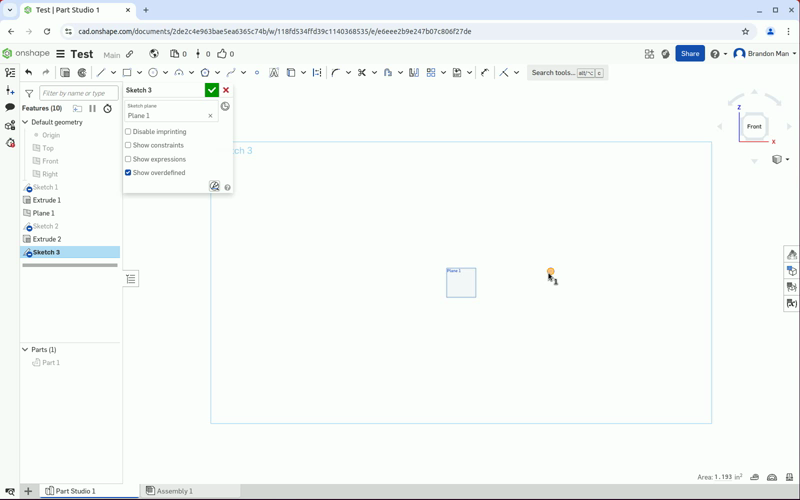
mouse_move(73, 352)
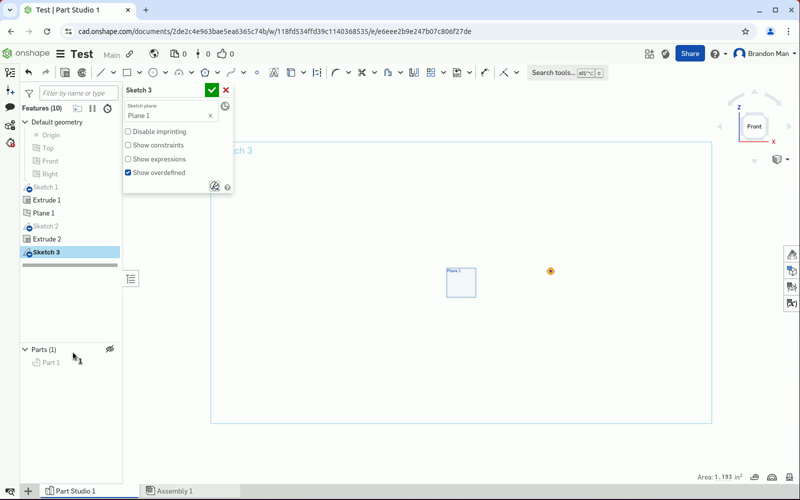
key(shift+y)
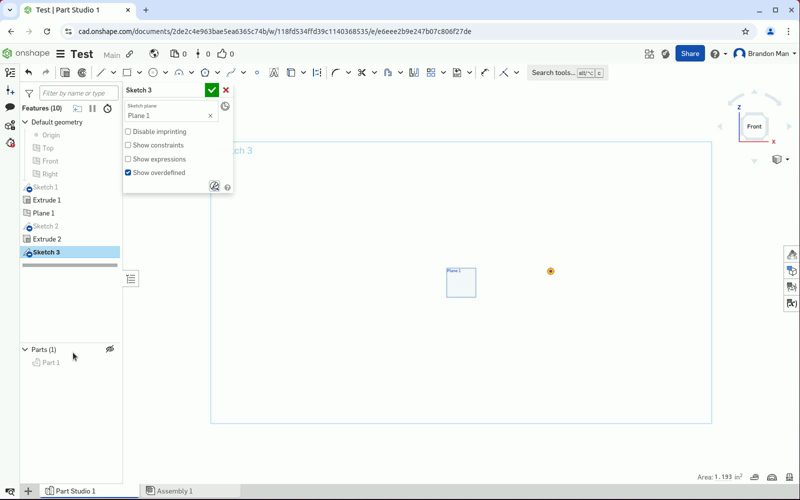
key(shift+e)
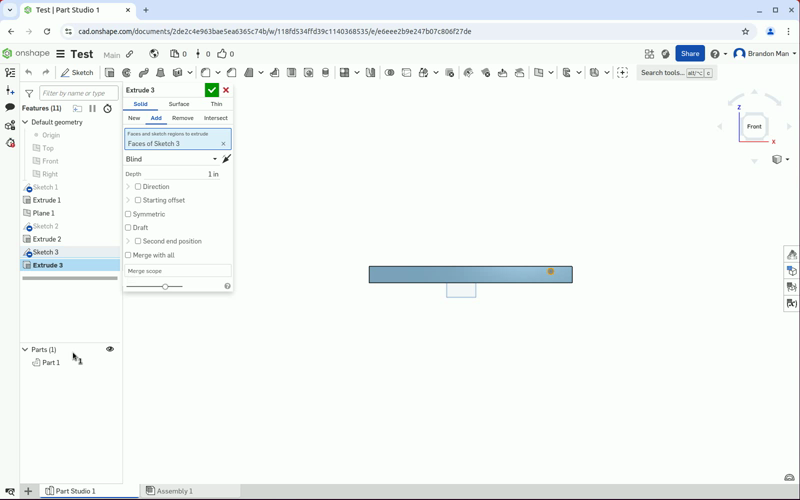
mouse_move(143, 106)
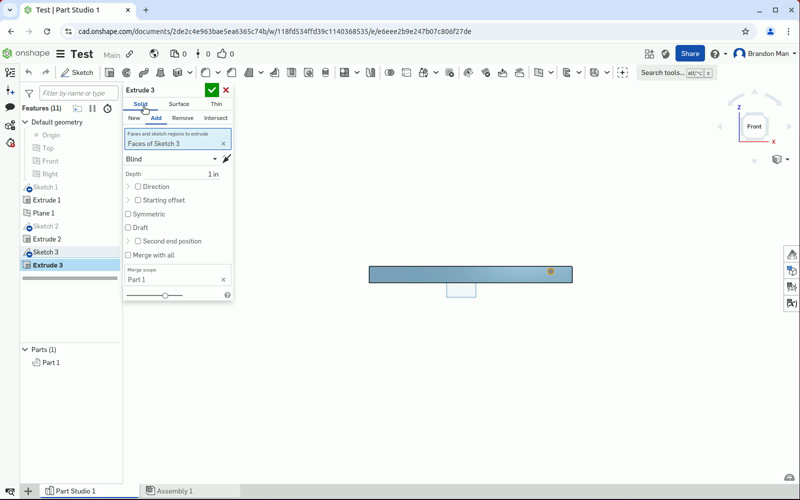
click(143, 106)
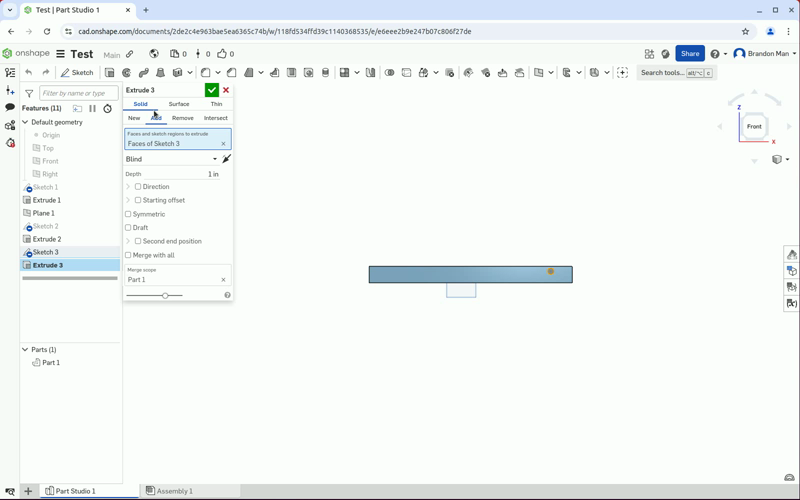
mouse_move(186, 120)
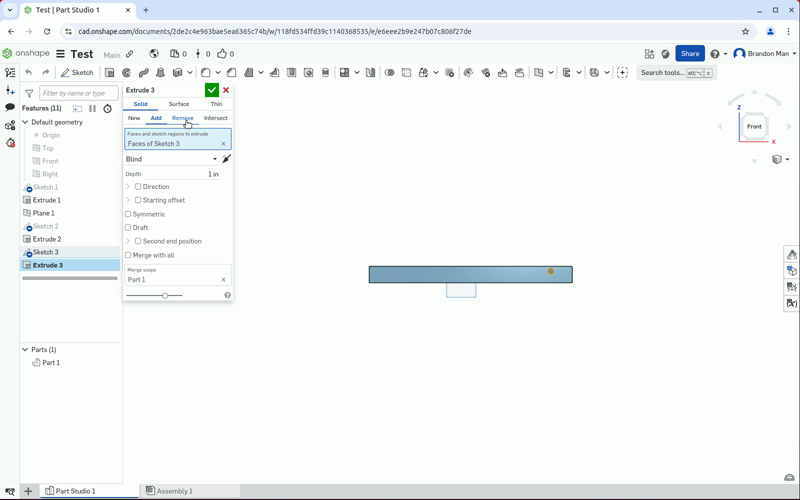
click(186, 120)
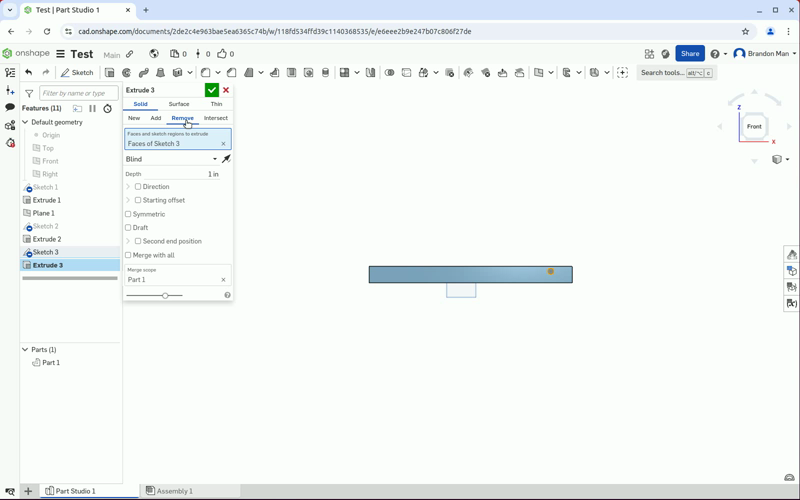
key(tab, 4)
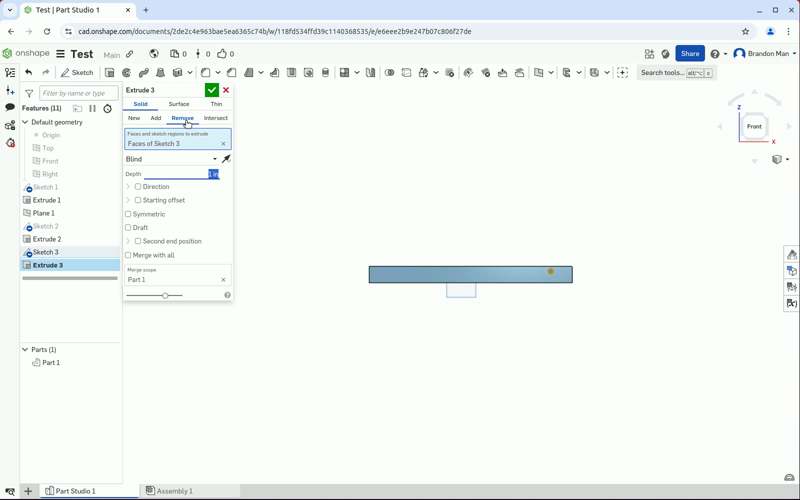
text(2.889)
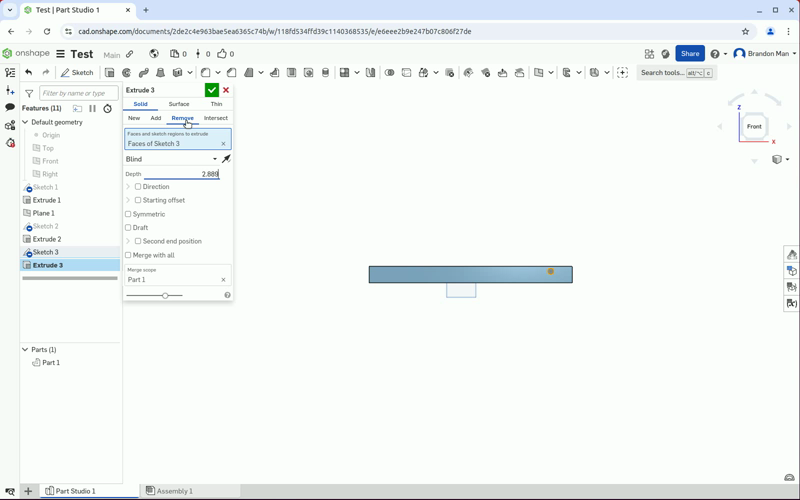
key(tab, 6)
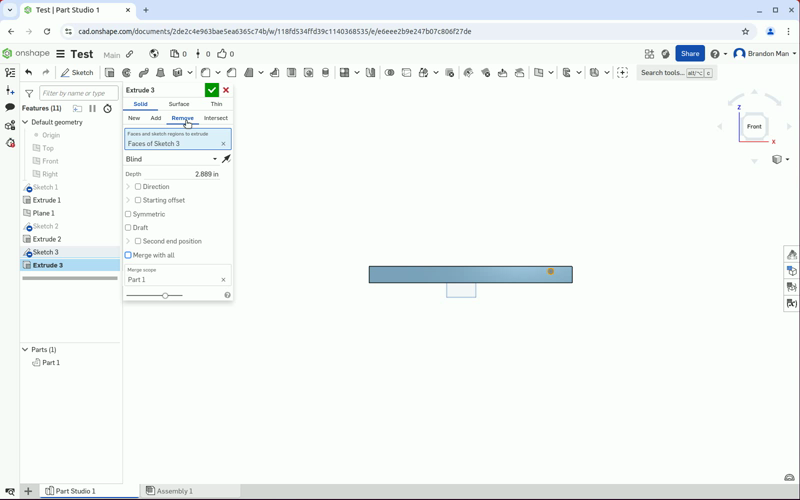
key(space)
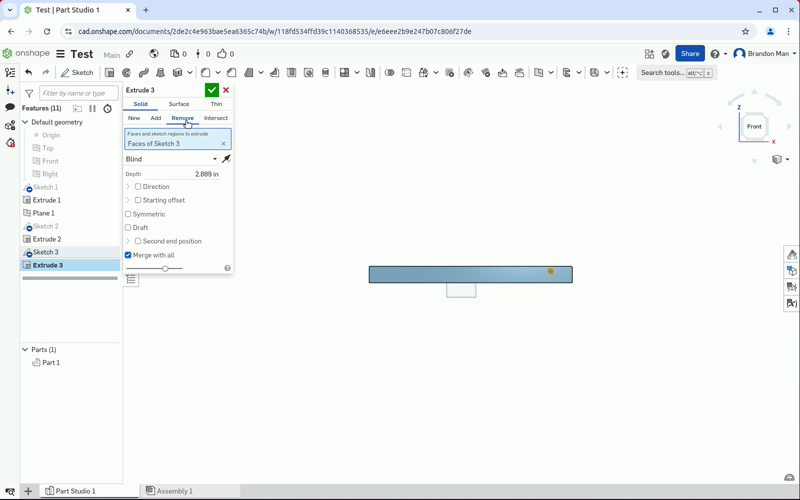
key(enter)
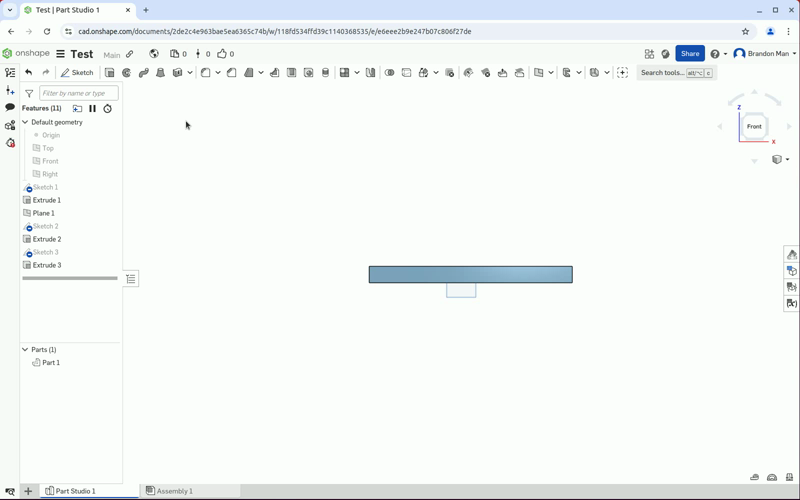
key(shift+h)
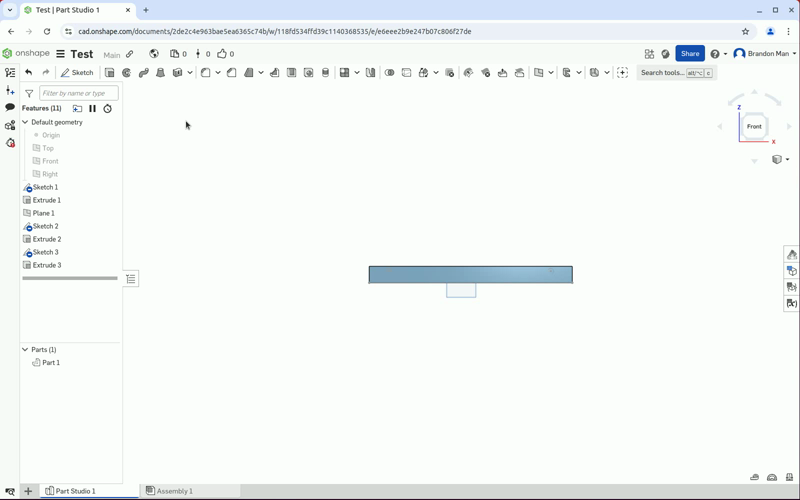
key(shift+h)
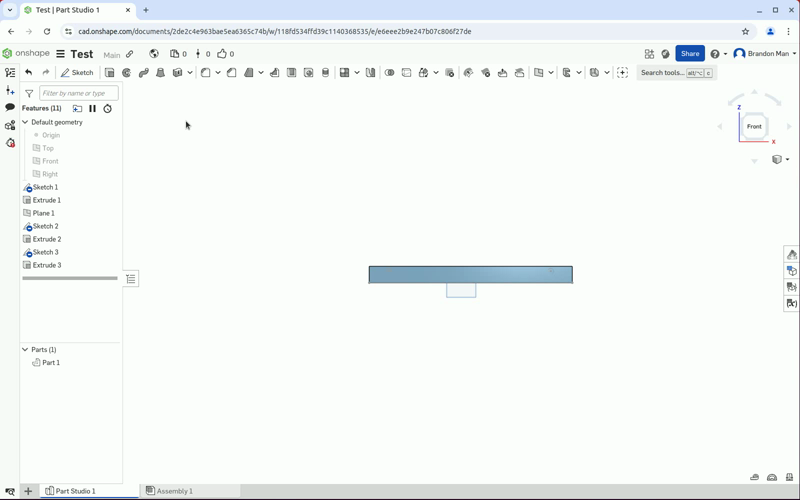
key(shift+7)
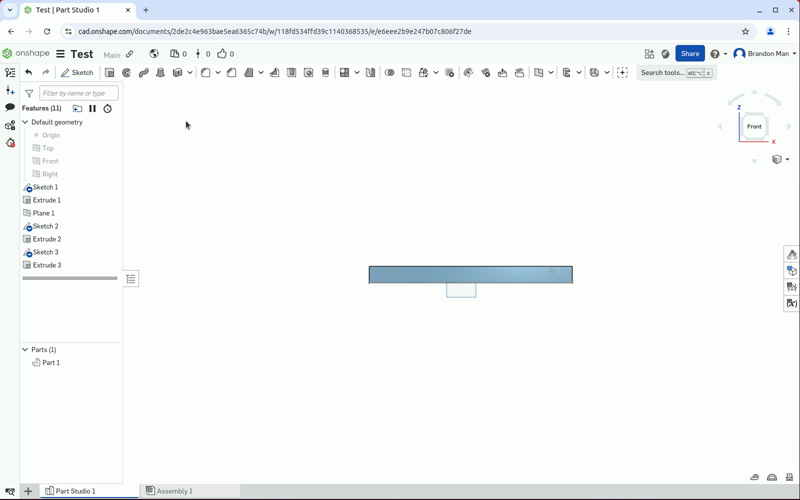
key(left, 2)
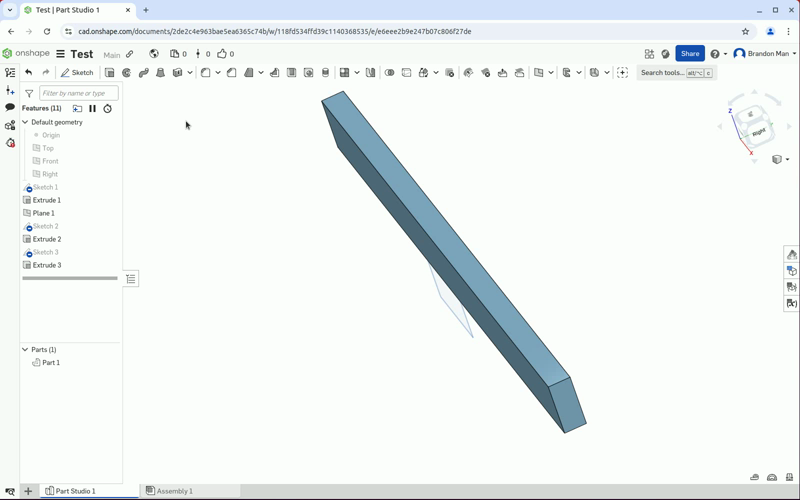
key(down, 2)
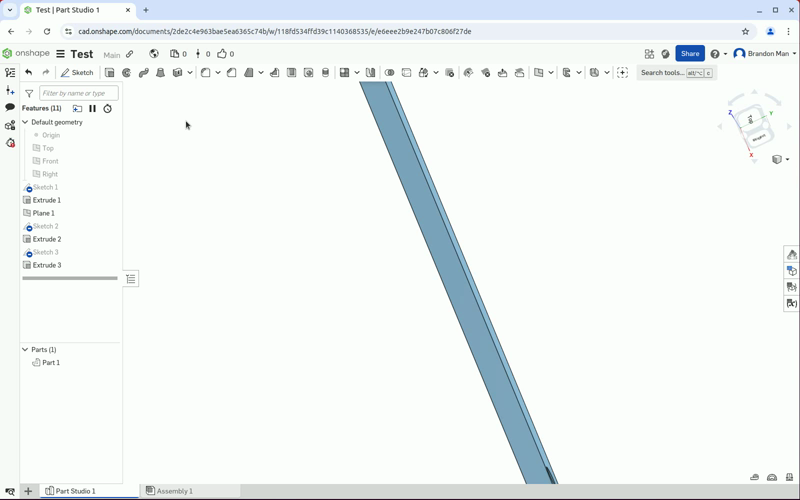
key(up, 2)
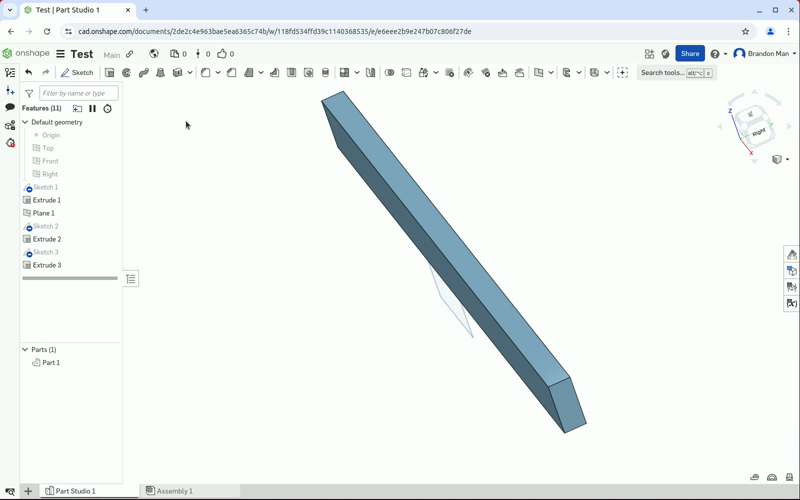
key(right, 2)
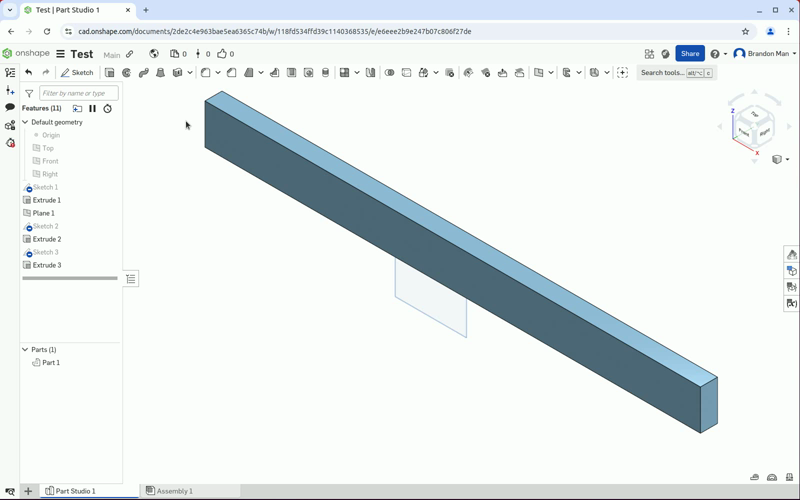
mouse_move(73, 189)
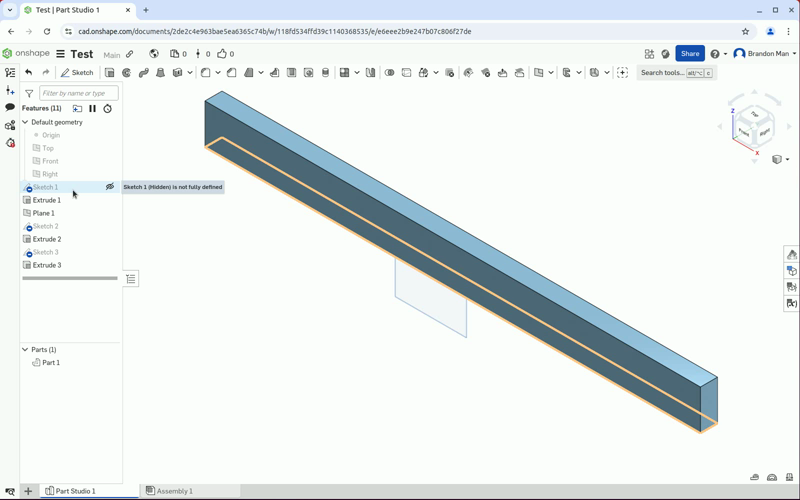
click(73, 189)